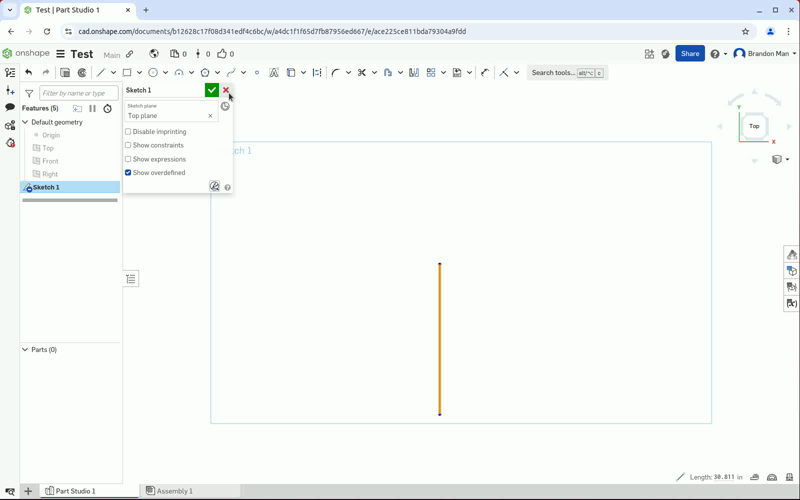
key(shift+h)
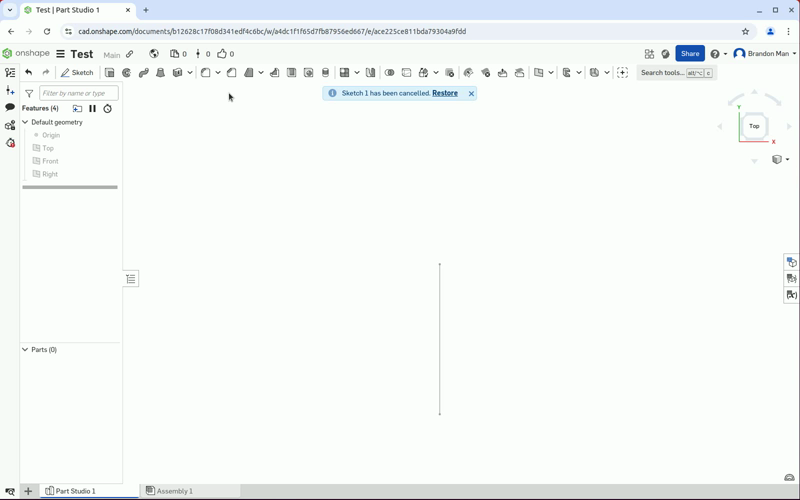
mouse_move(73, 352)
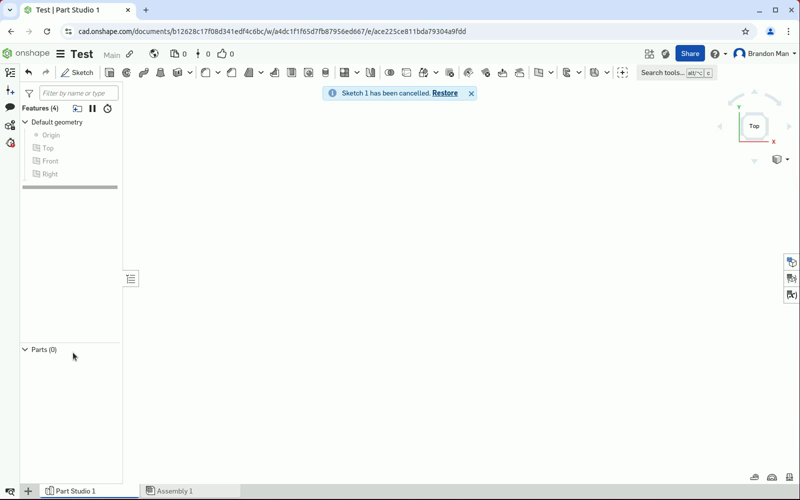
key(y)
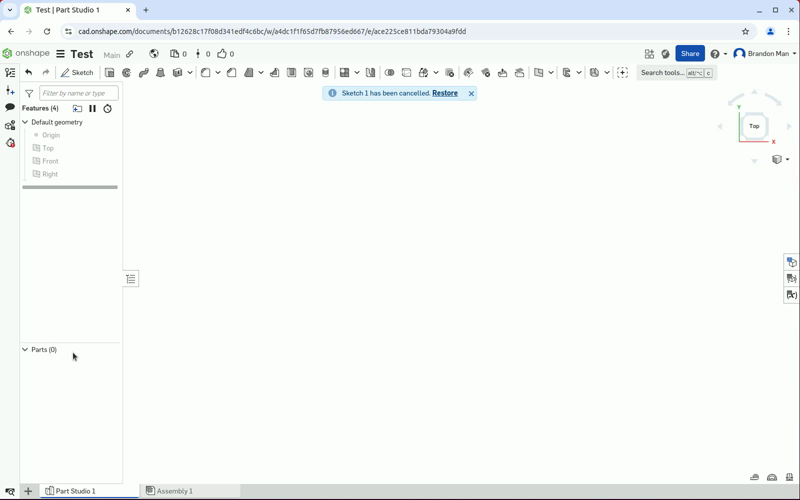
key(shift+p)
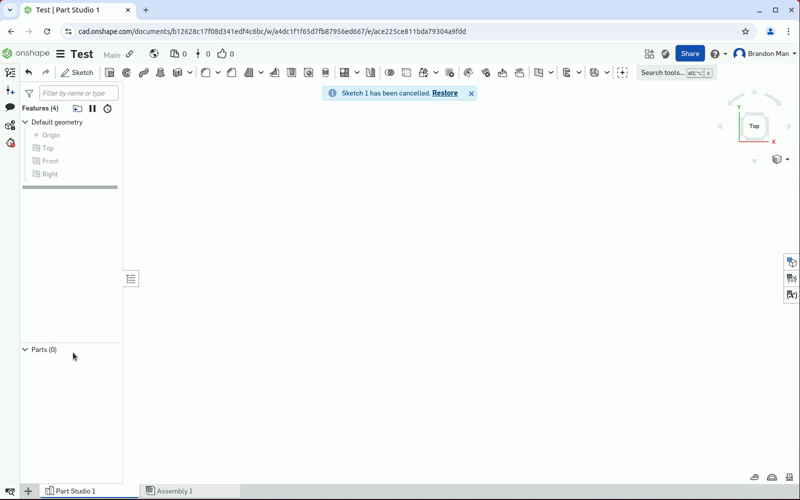
key(space)
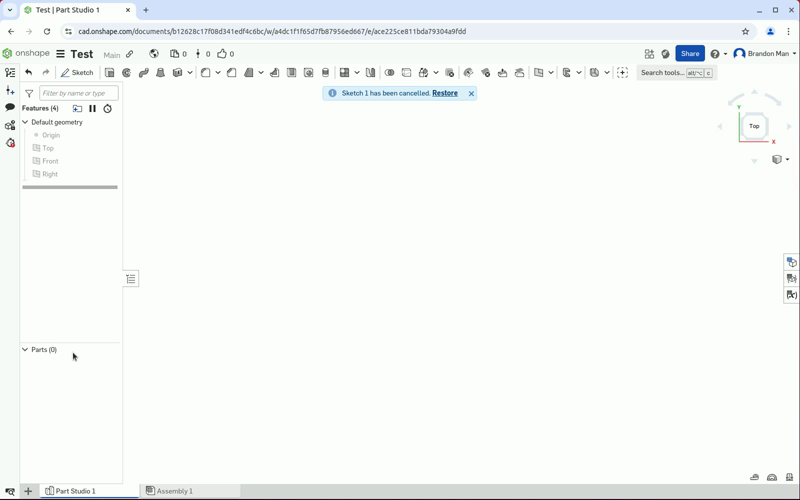
key_down(shift)
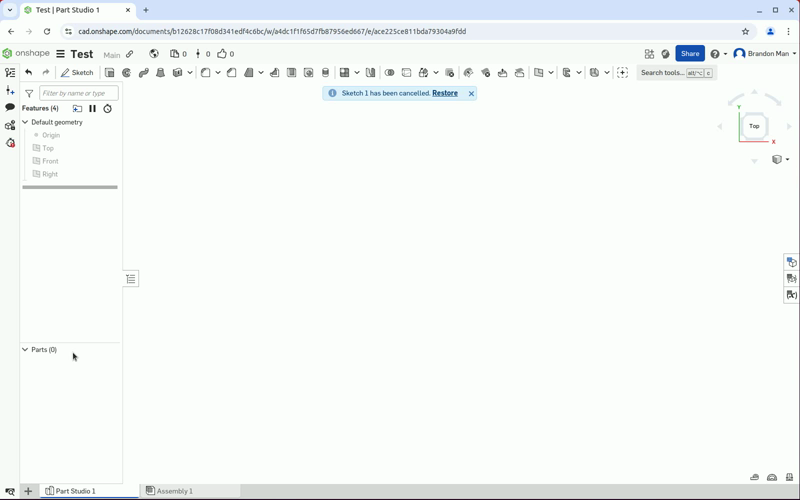
key(up)
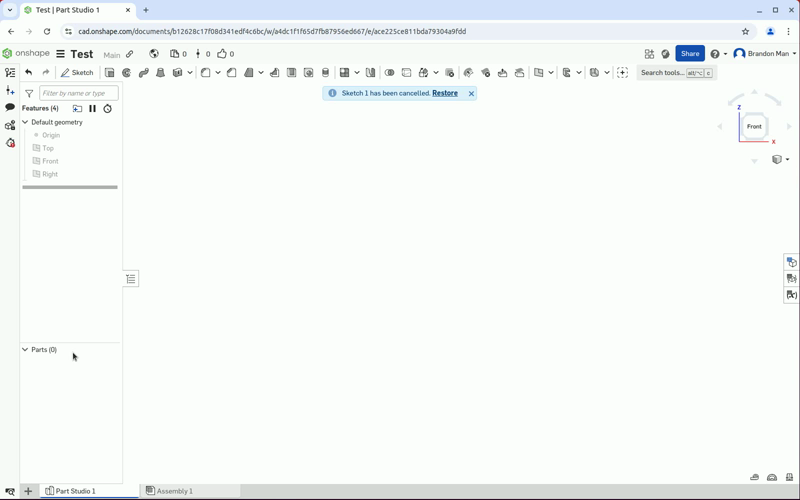
key_up(shift)
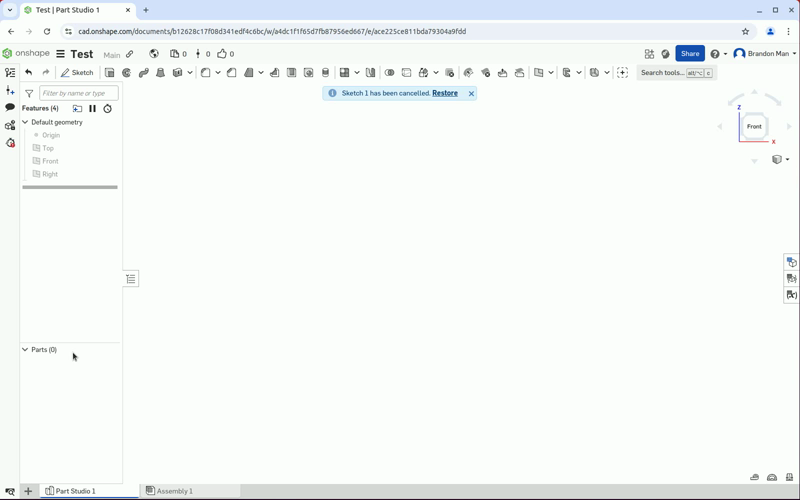
mouse_move(73, 352)
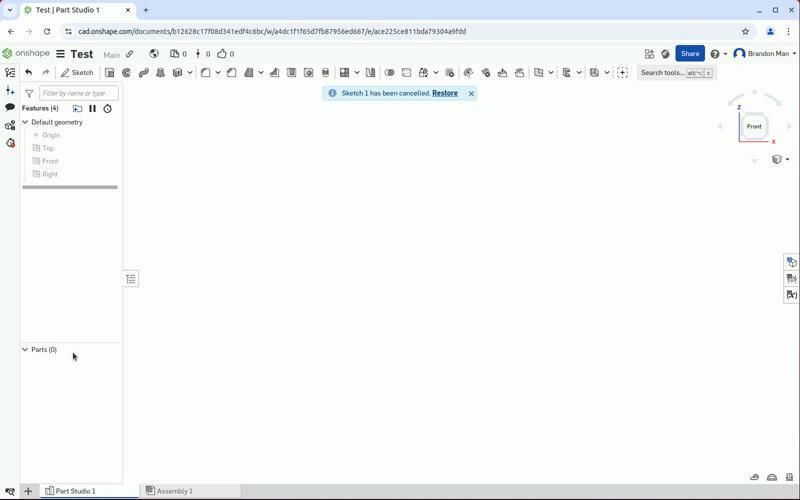
key(shift+y)
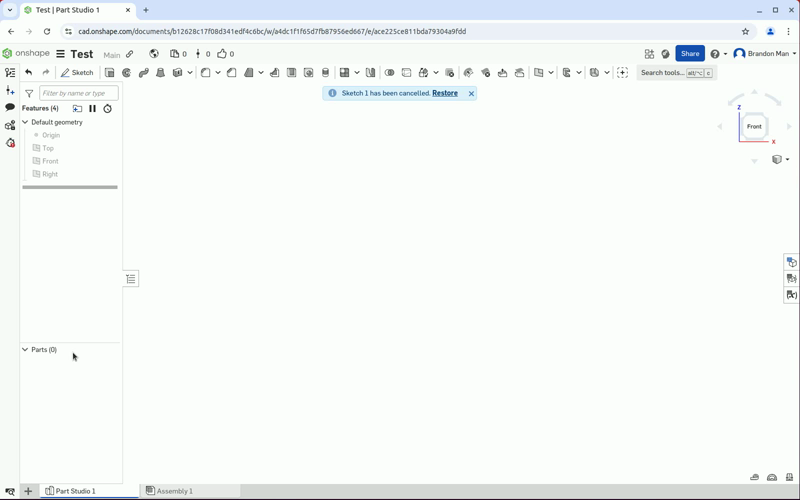
key(shift+s)
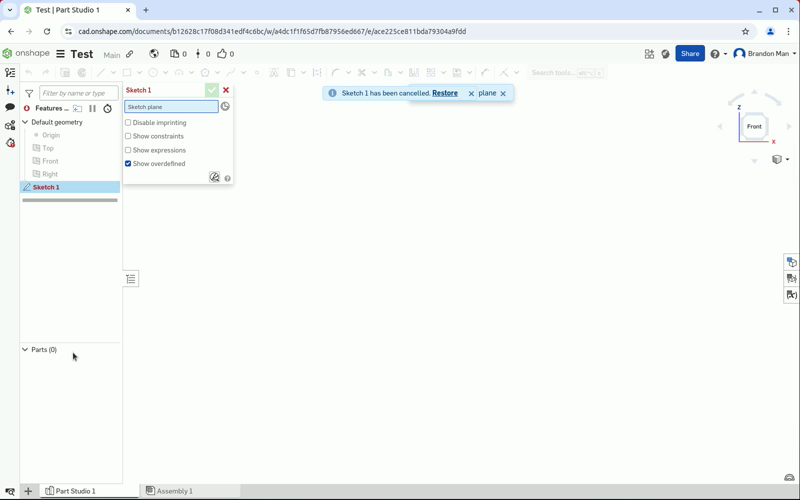
mouse_move(73, 163)
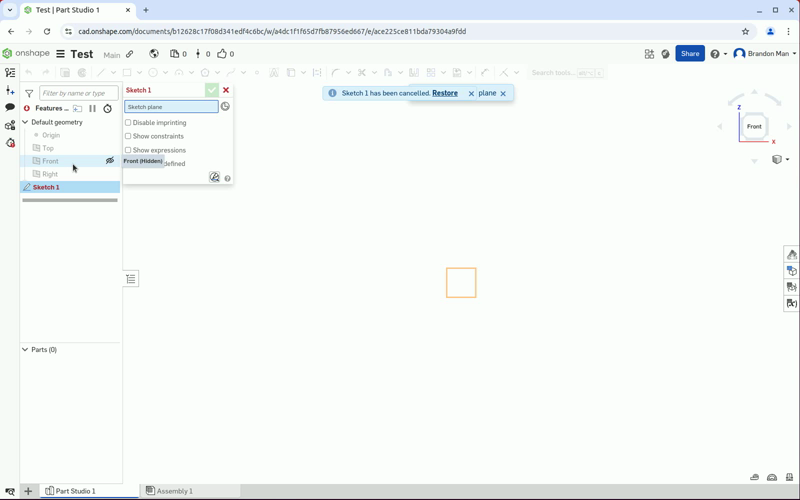
click(73, 163)
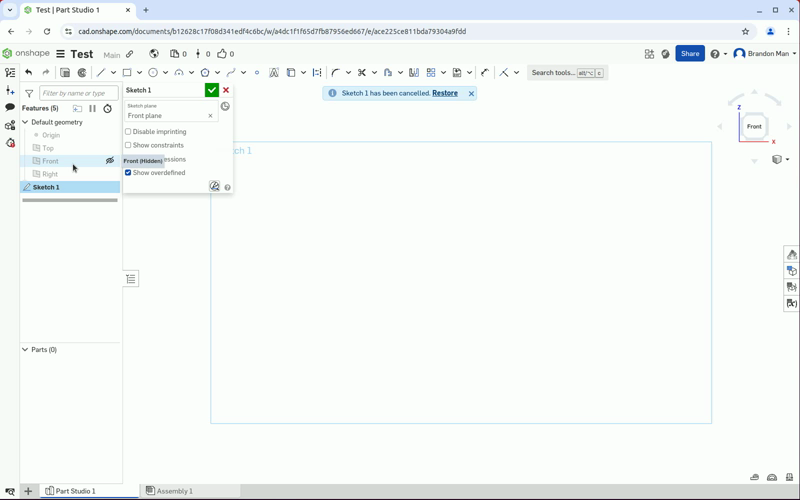
mouse_move(73, 352)
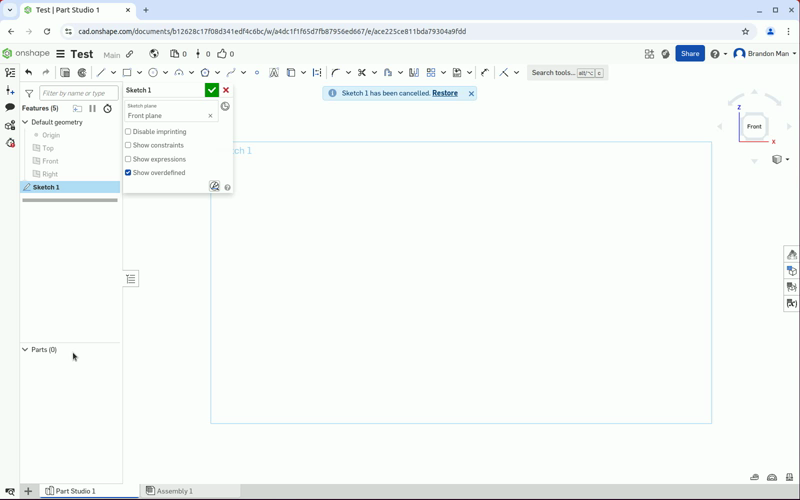
key(y)
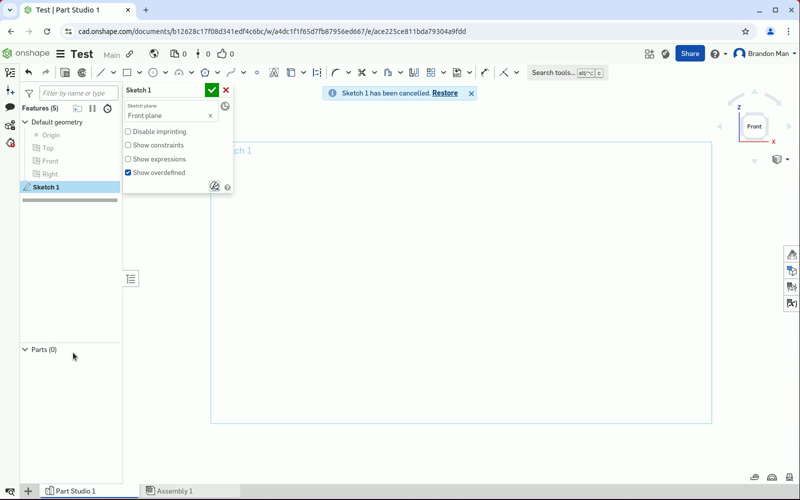
key(c)
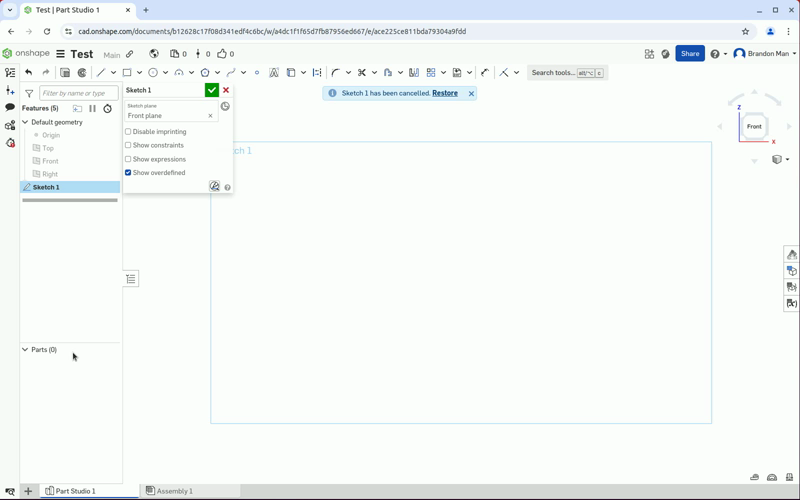
key_down(shift)
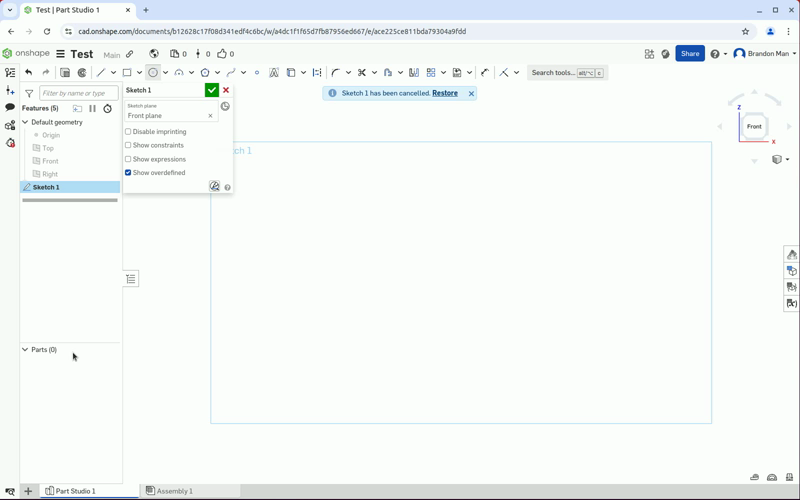
mouse_move(461, 282)
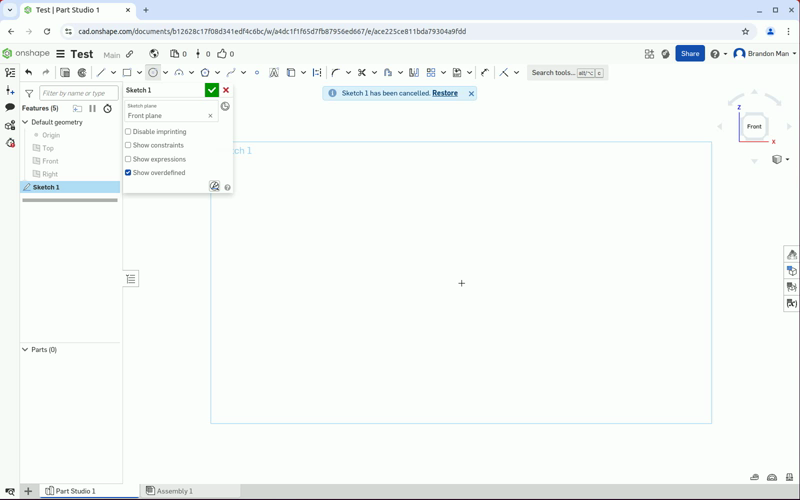
click(461, 282)
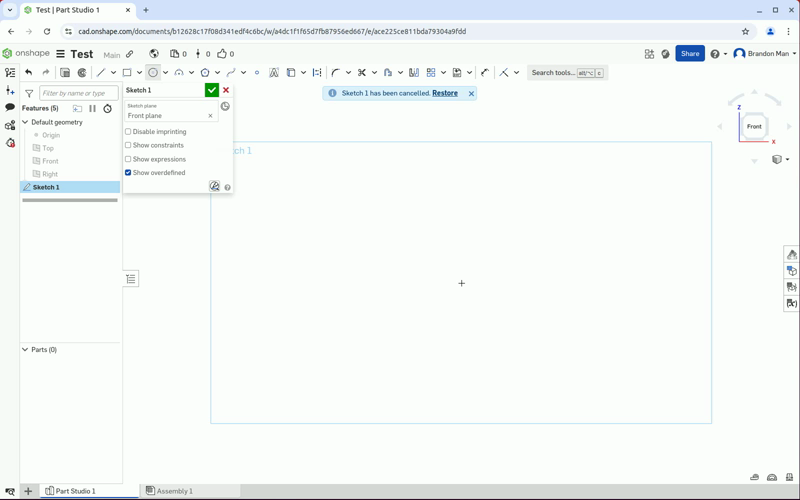
key_up(shift)
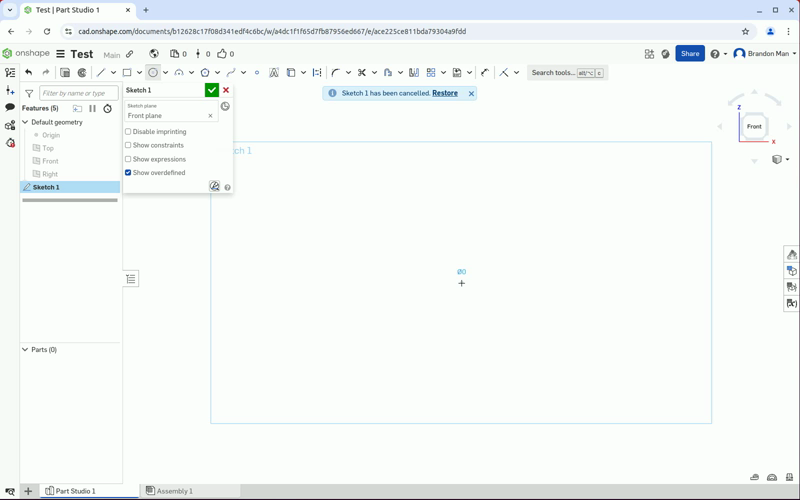
mouse_move(479, 282)
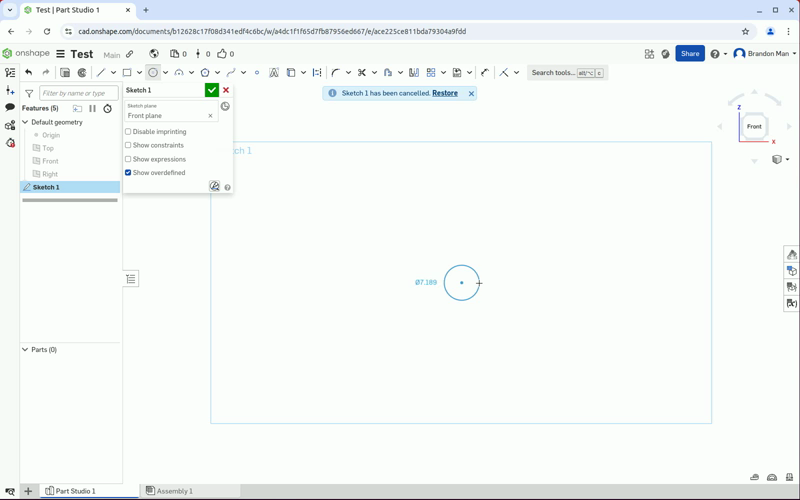
click(479, 282)
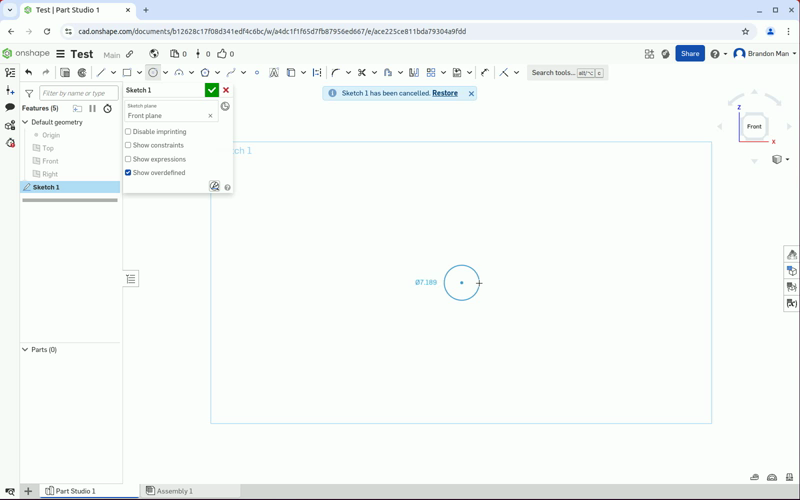
key(esc)
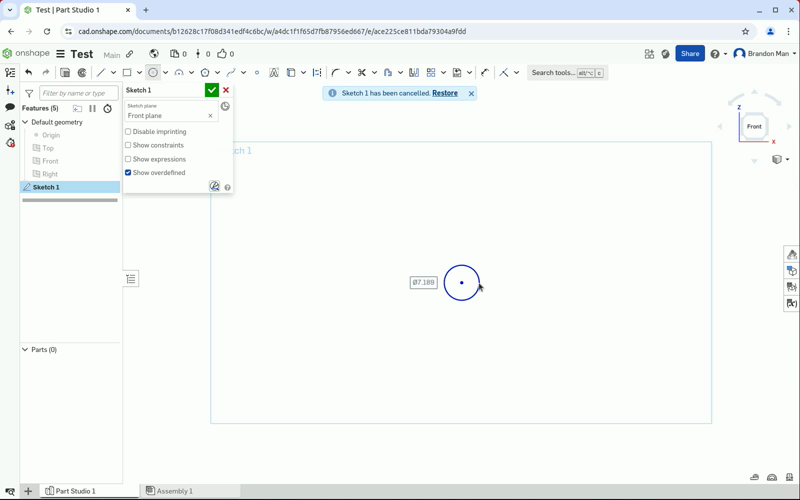
mouse_move(448, 285)
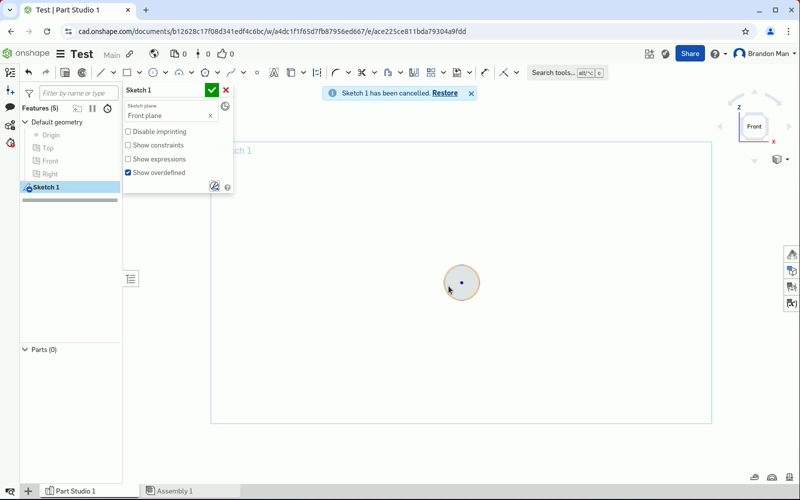
scroll(6)
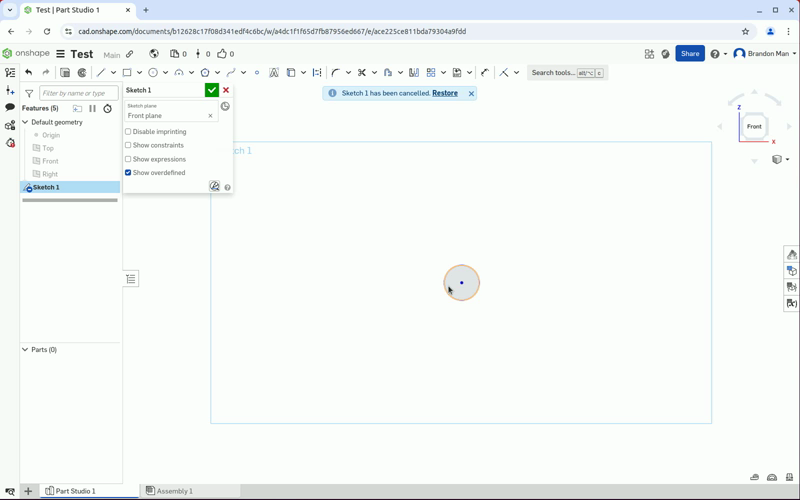
scroll(6)
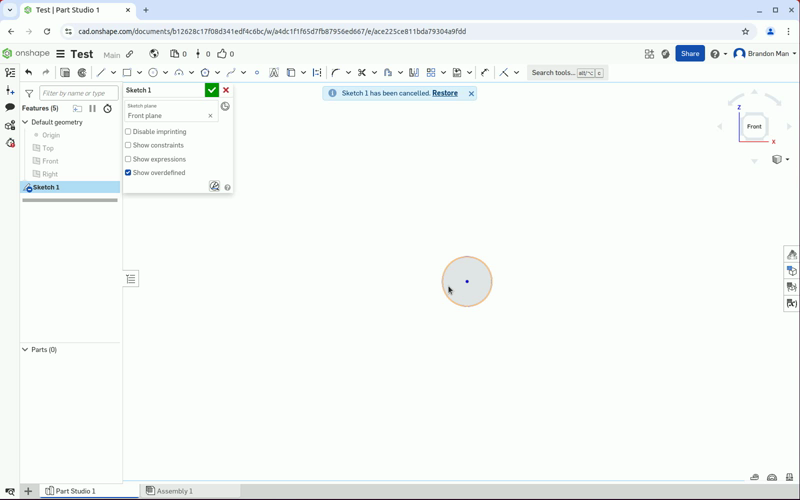
scroll(6)
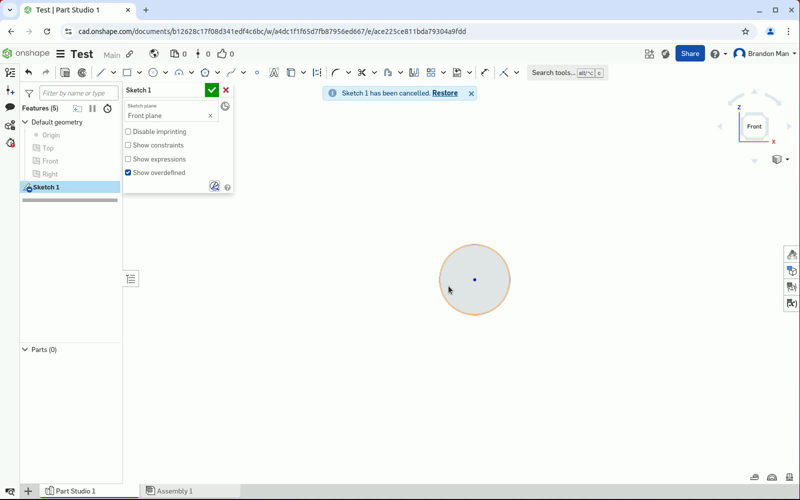
scroll(6)
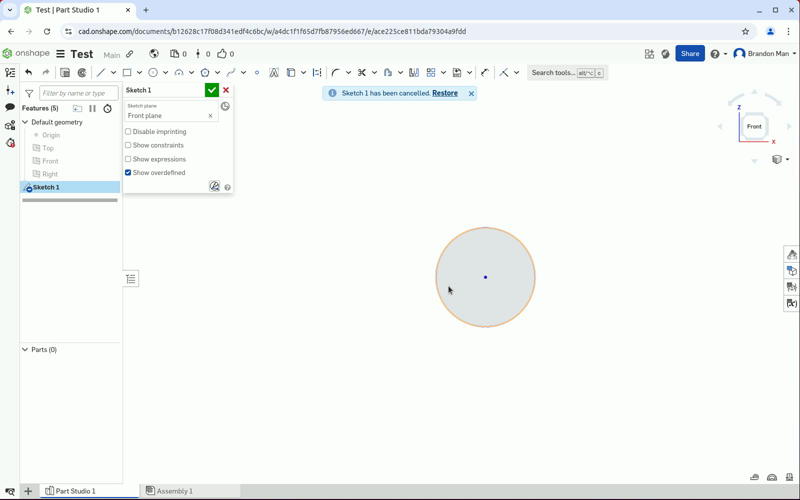
scroll(6)
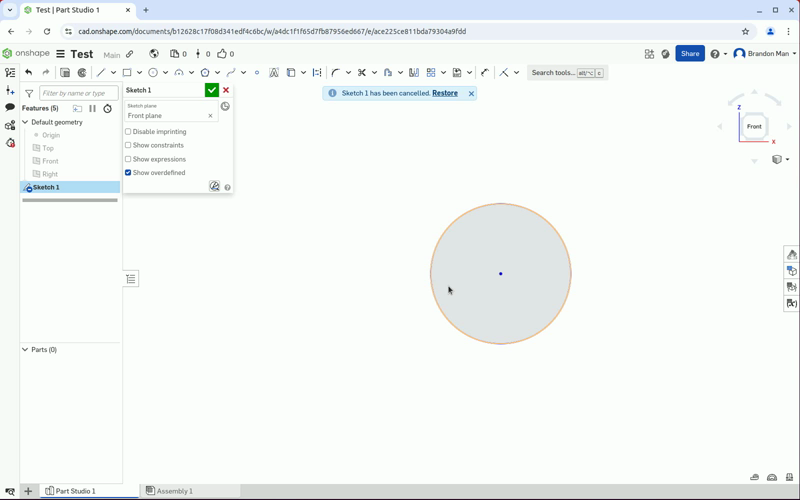
scroll(6)
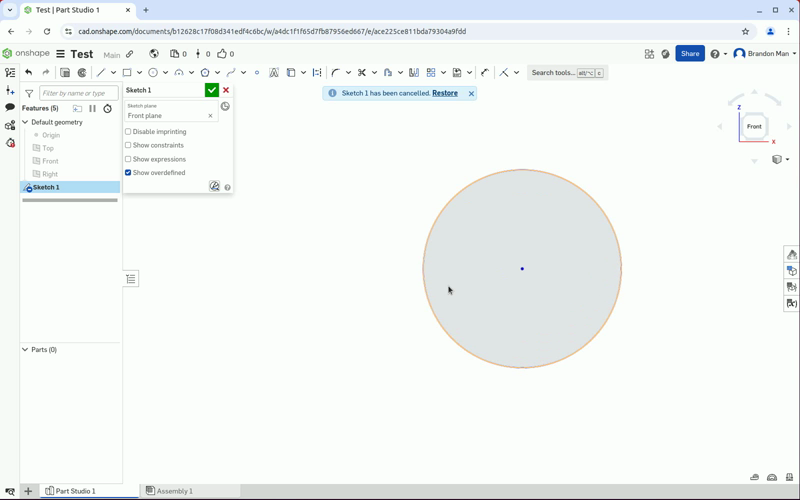
scroll(6)
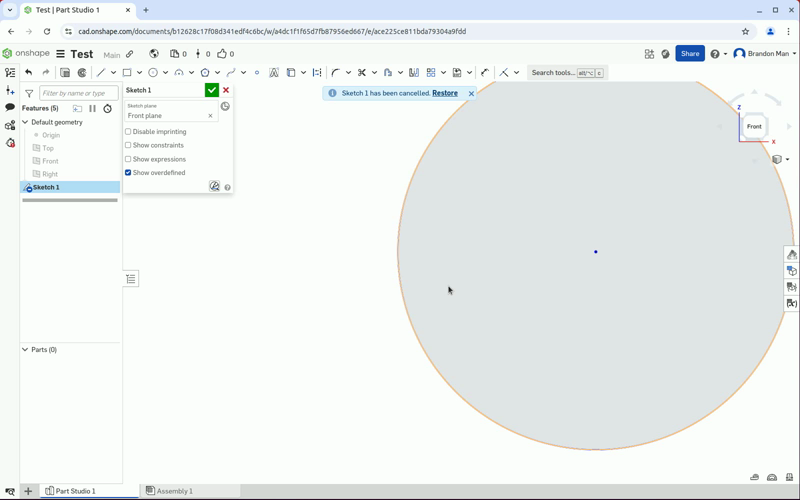
click(448, 285)
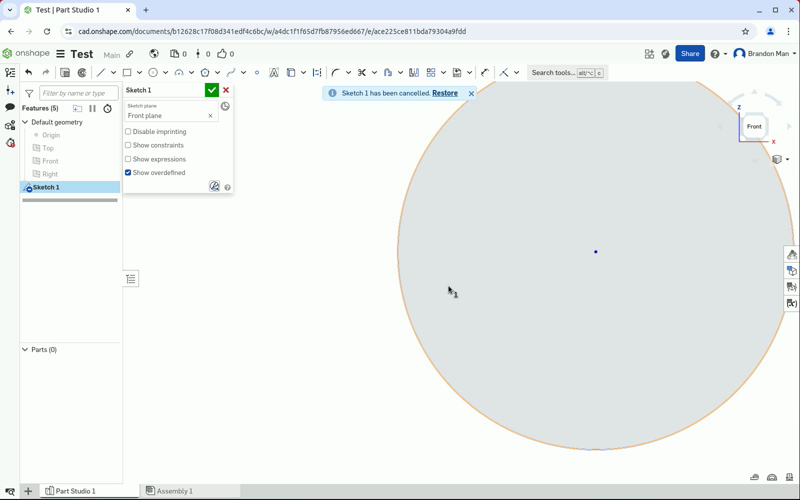
scroll(-6)
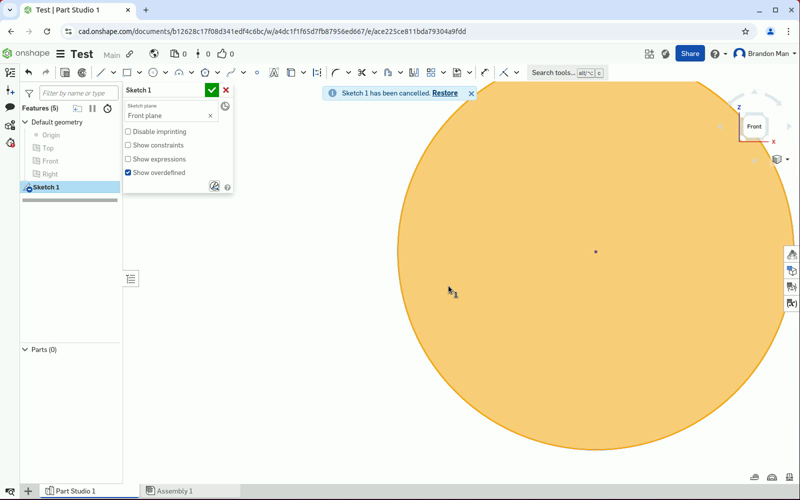
scroll(-6)
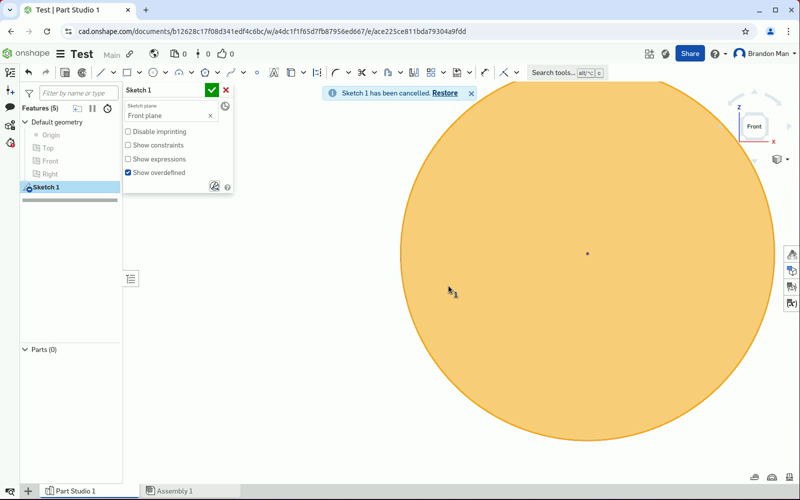
scroll(-6)
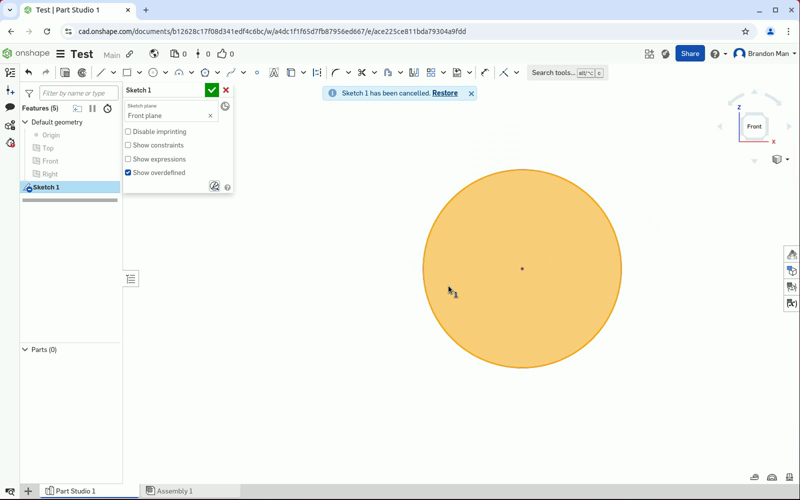
scroll(-6)
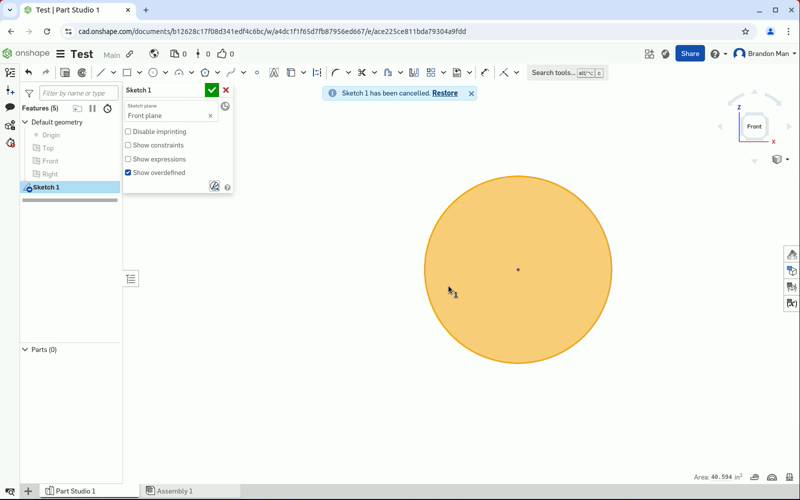
scroll(-6)
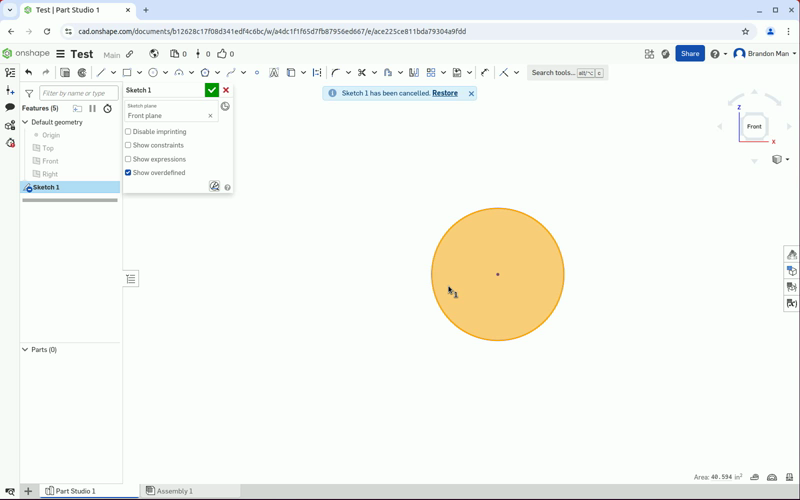
scroll(-6)
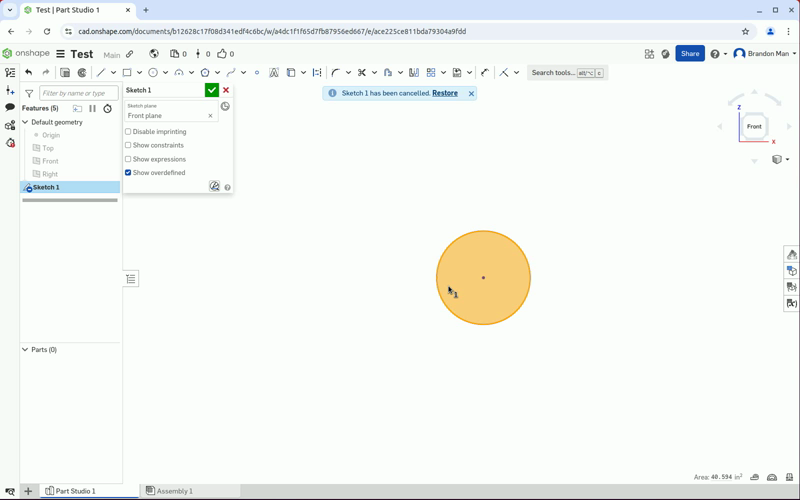
scroll(-6)
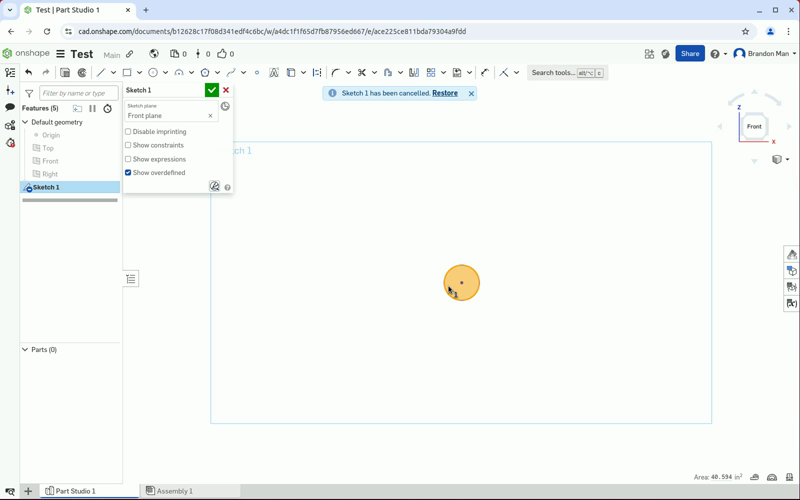
mouse_move(73, 352)
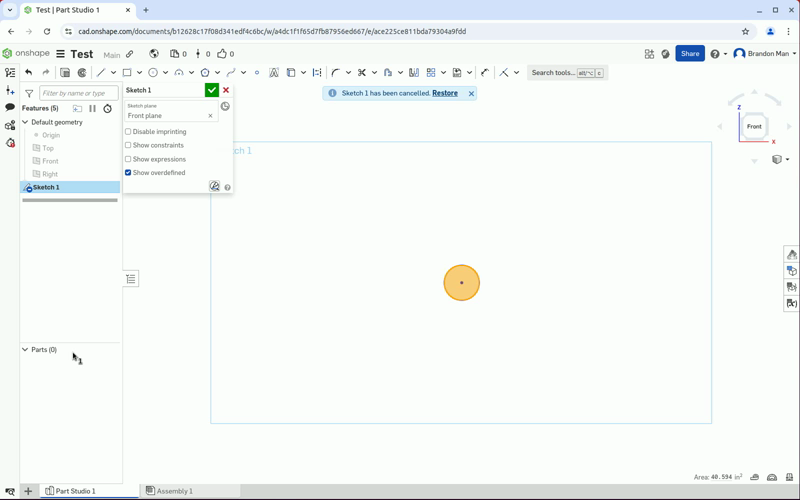
key(shift+y)
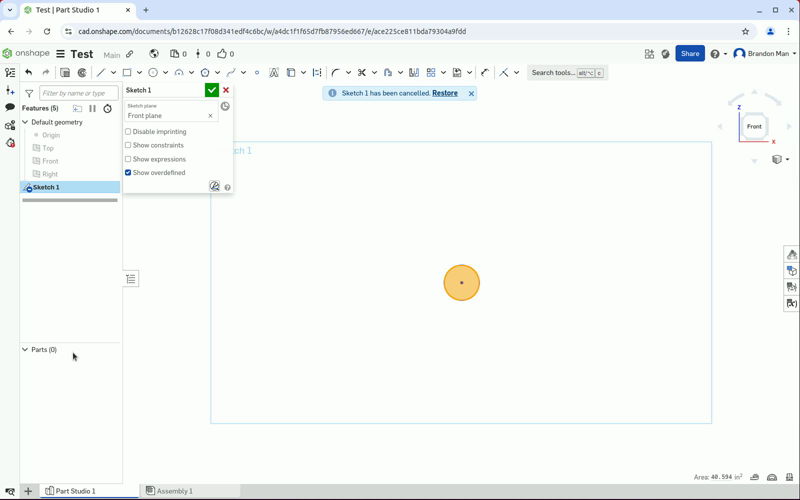
key(shift+e)
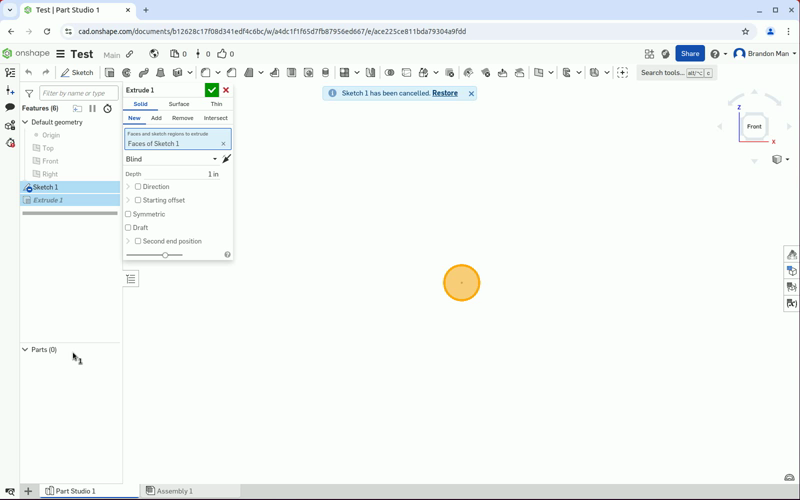
mouse_move(143, 106)
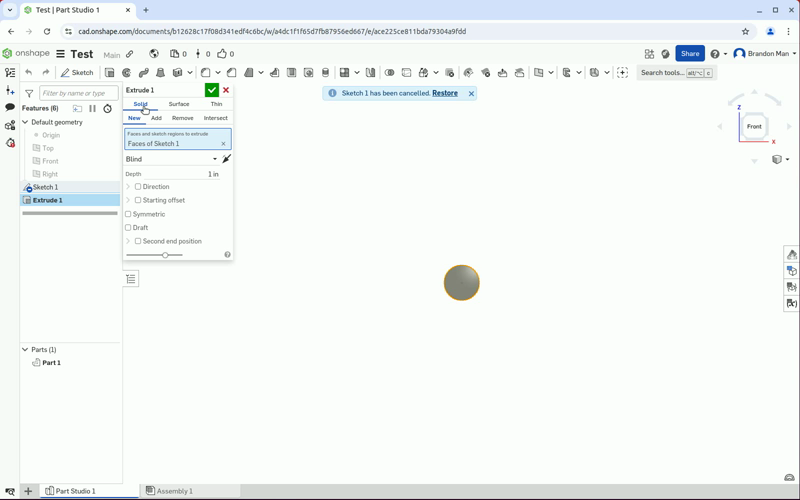
click(143, 106)
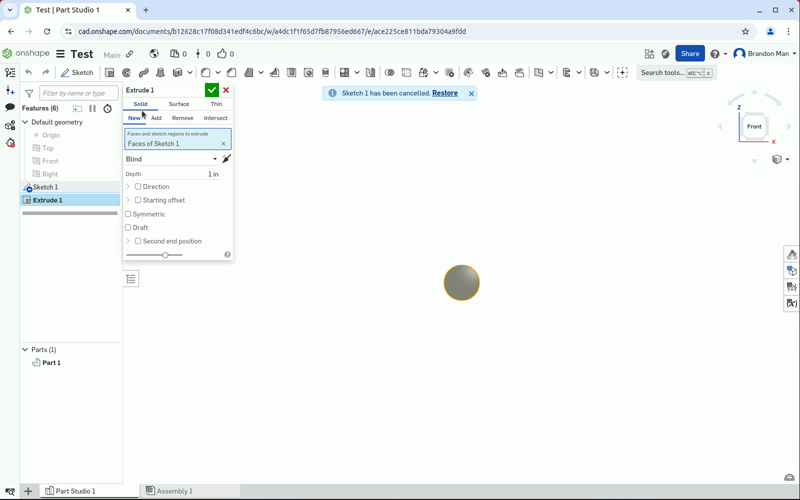
mouse_move(137, 120)
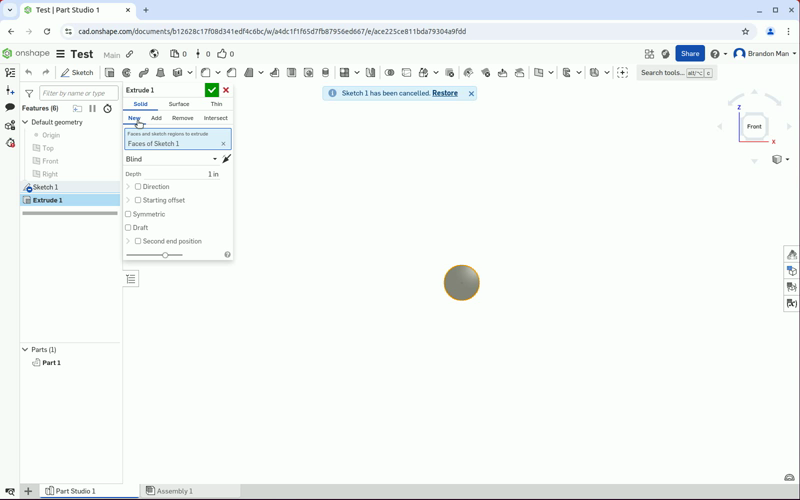
click(137, 120)
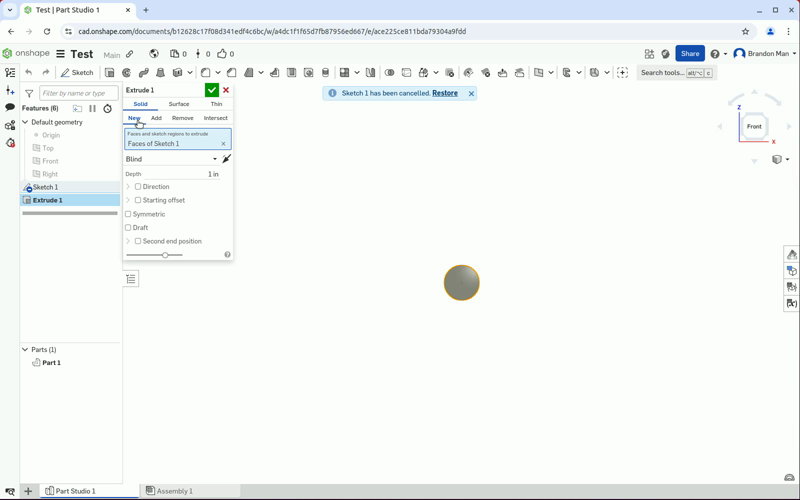
key(tab, 4)
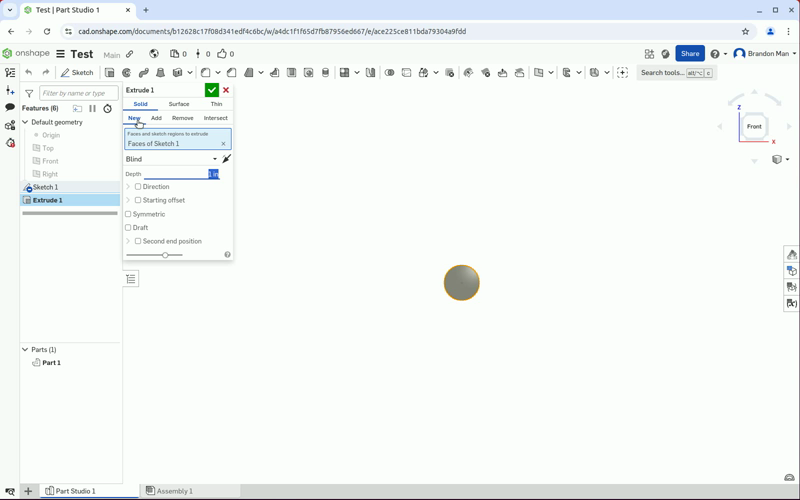
text(-23.108)
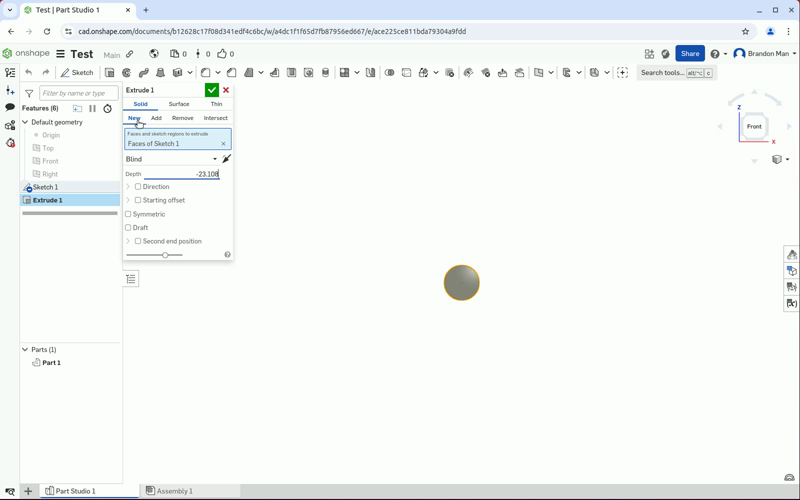
key(enter)
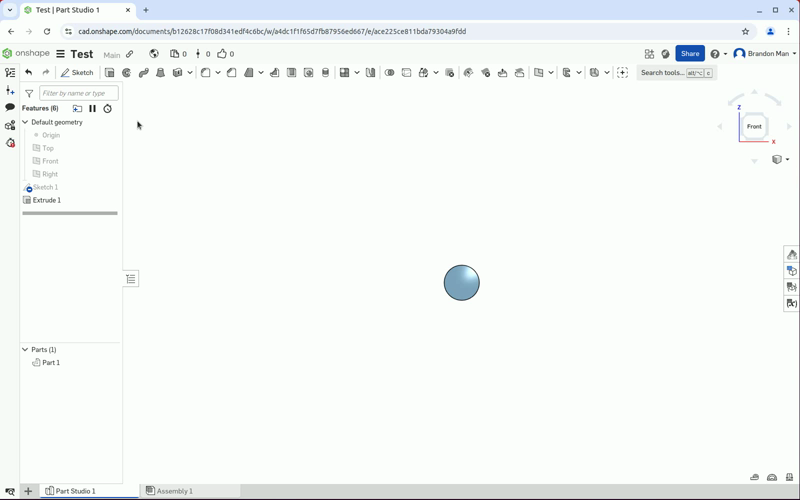
key(shift+h)
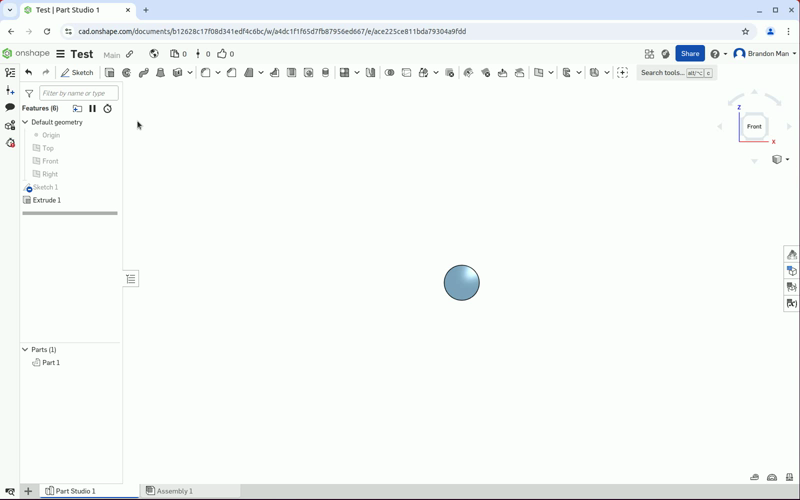
key(shift+h)
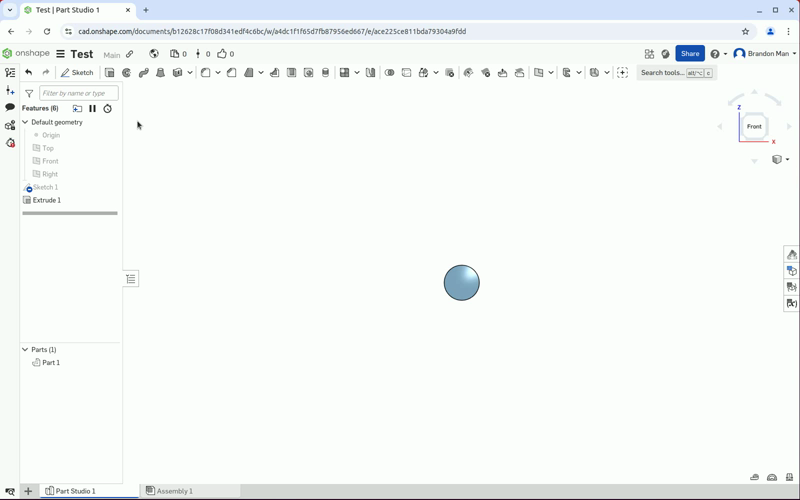
mouse_move(73, 189)
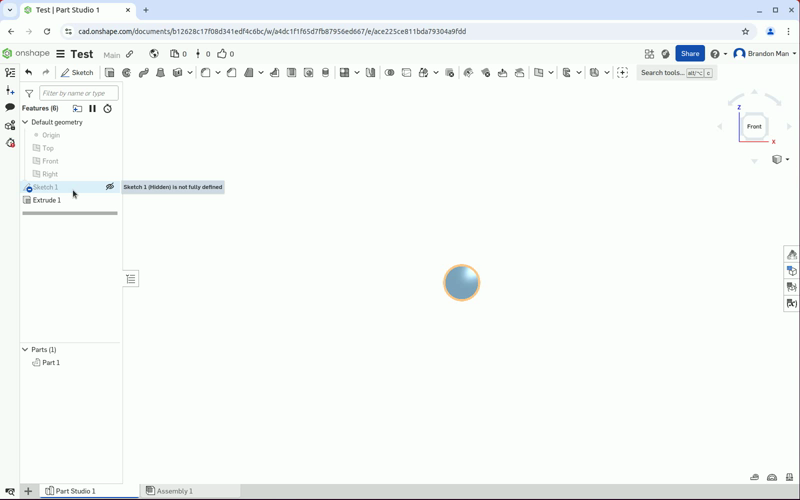
click(73, 189)
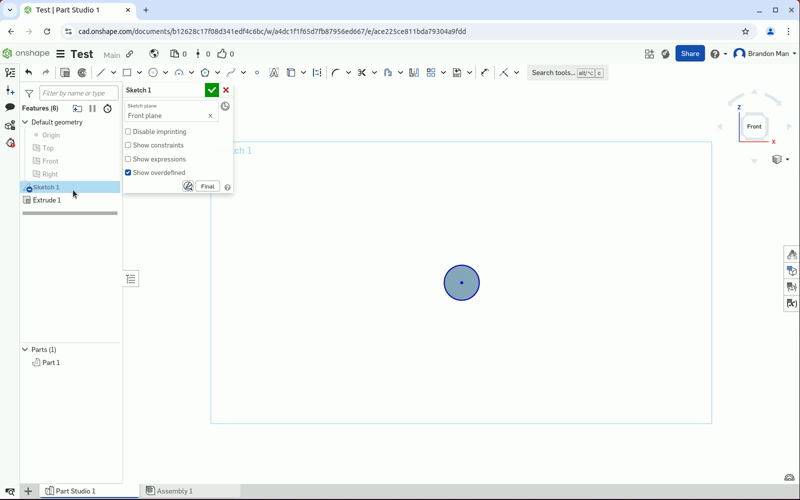
mouse_move(229, 92)
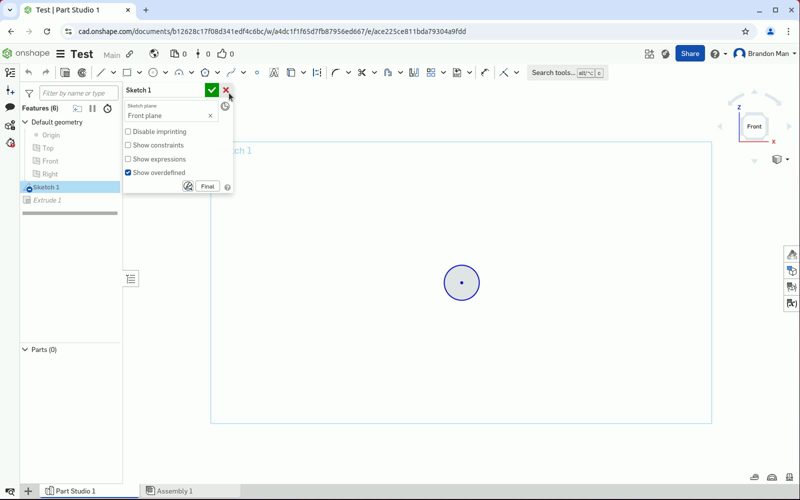
click(229, 92)
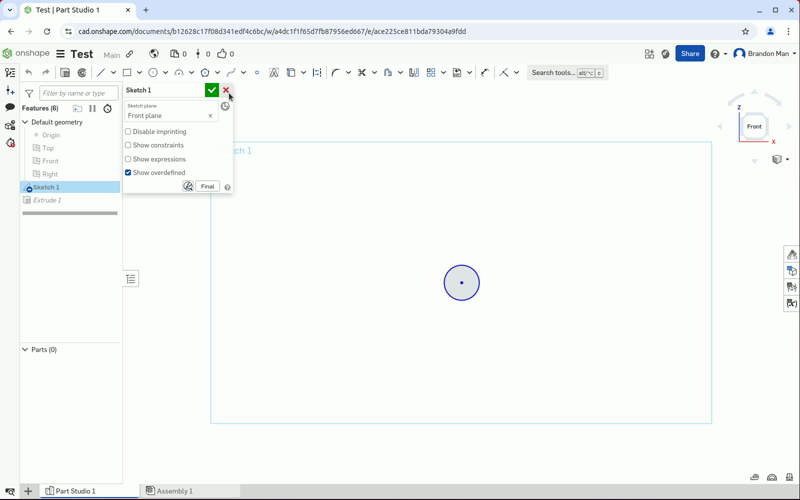
key(shift+s)
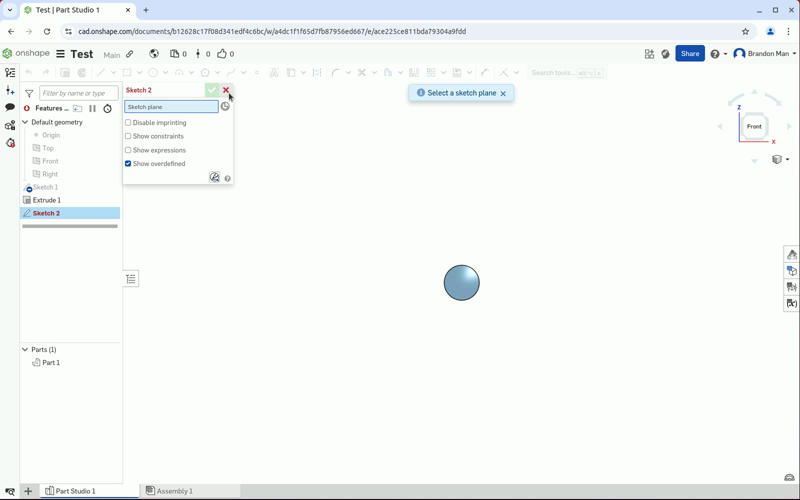
mouse_move(73, 163)
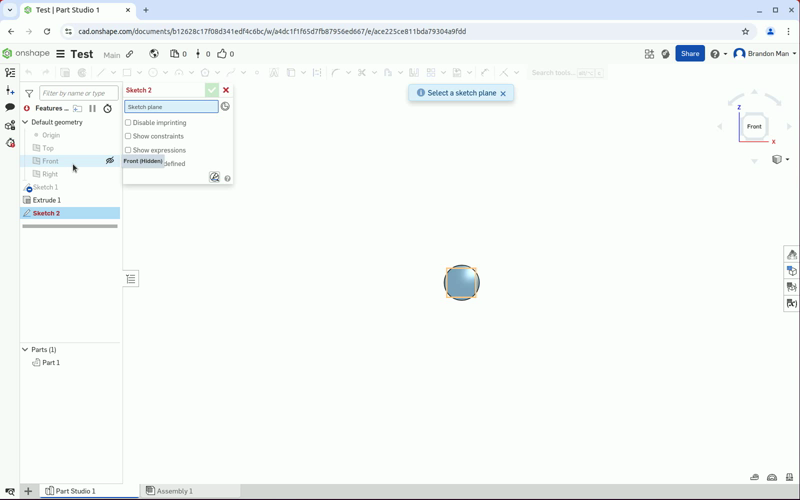
click(73, 163)
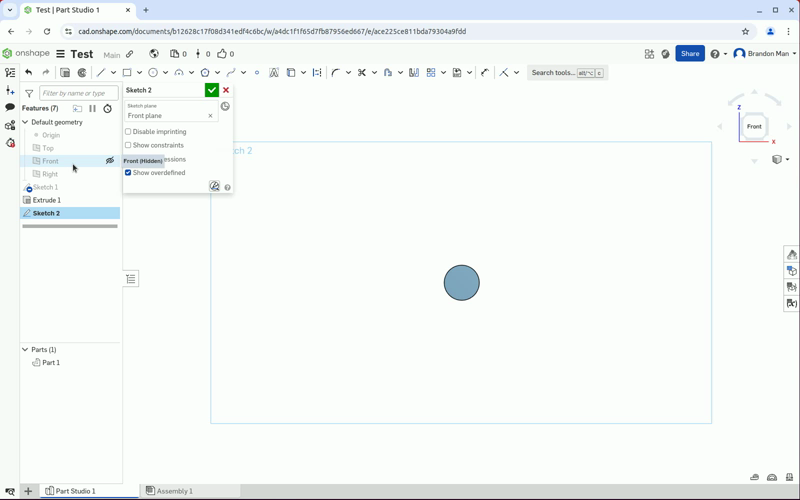
mouse_move(73, 352)
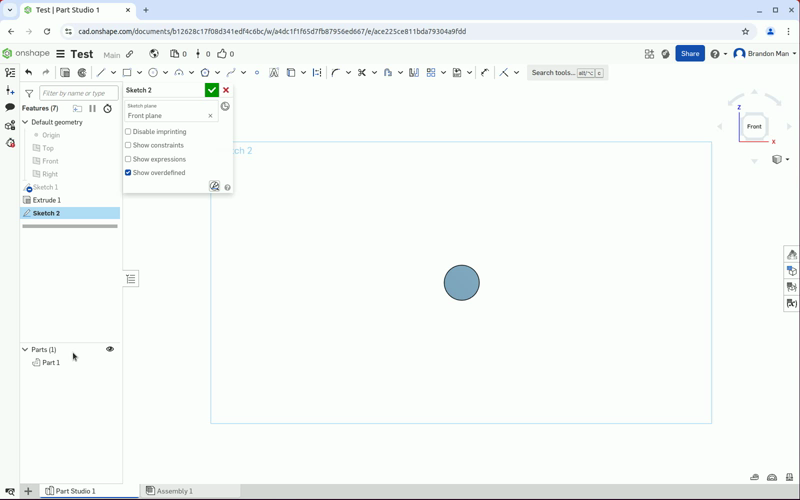
key(y)
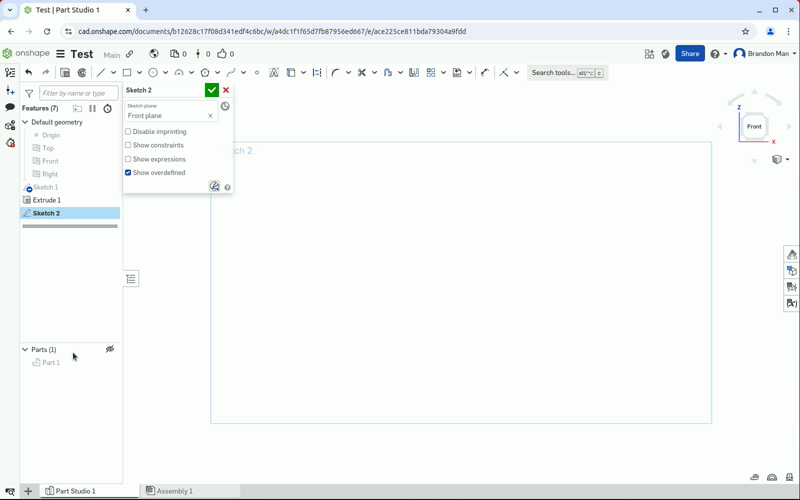
key(c)
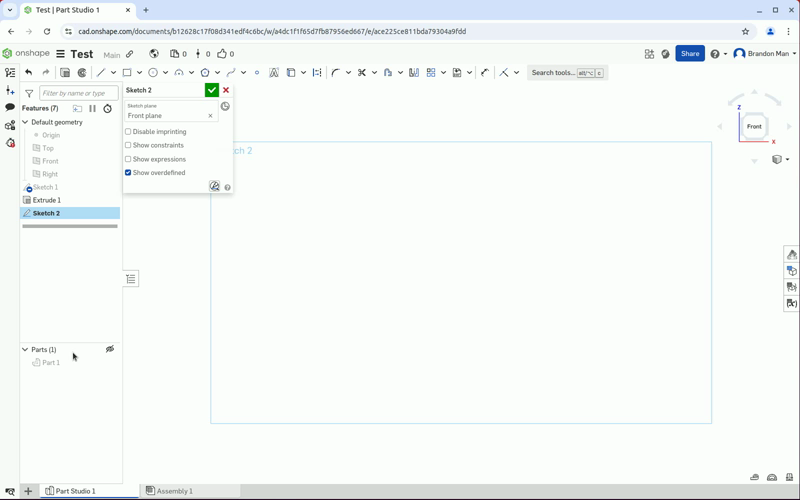
key_down(shift)
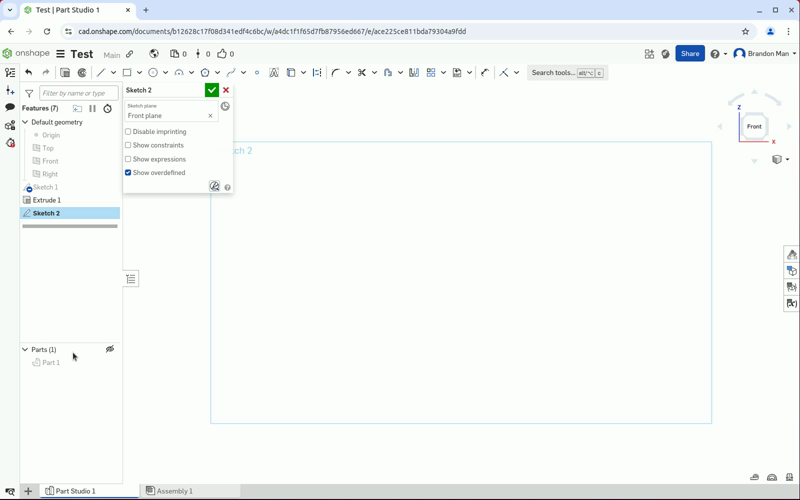
mouse_move(460, 273)
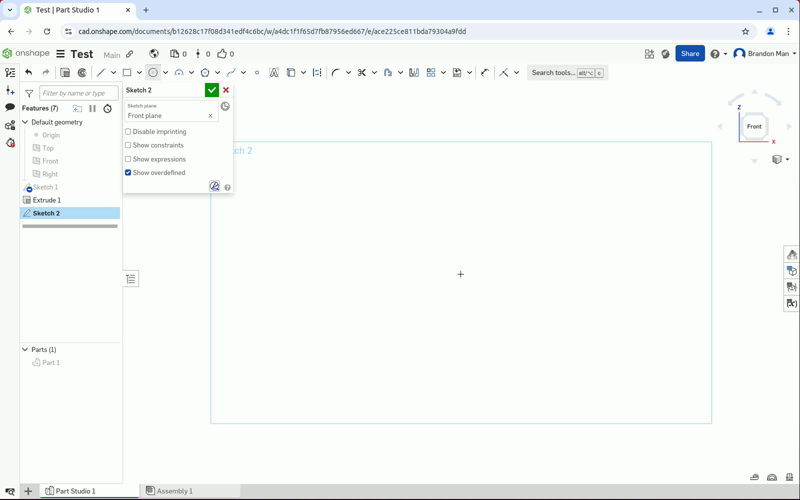
click(460, 273)
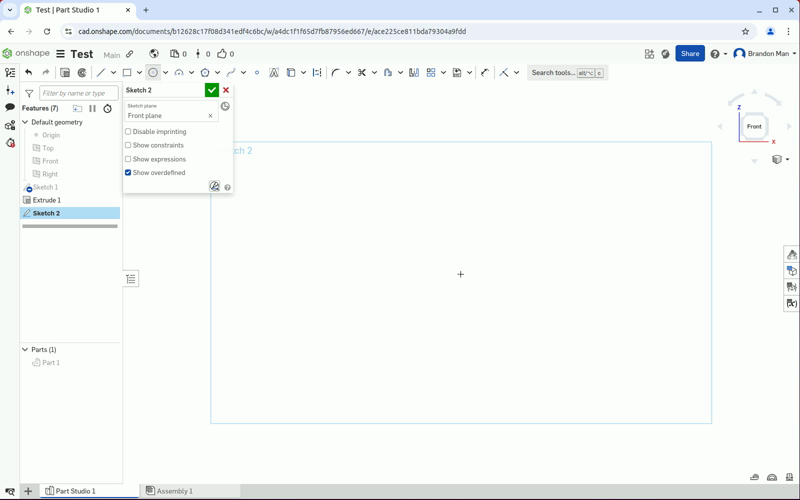
key_up(shift)
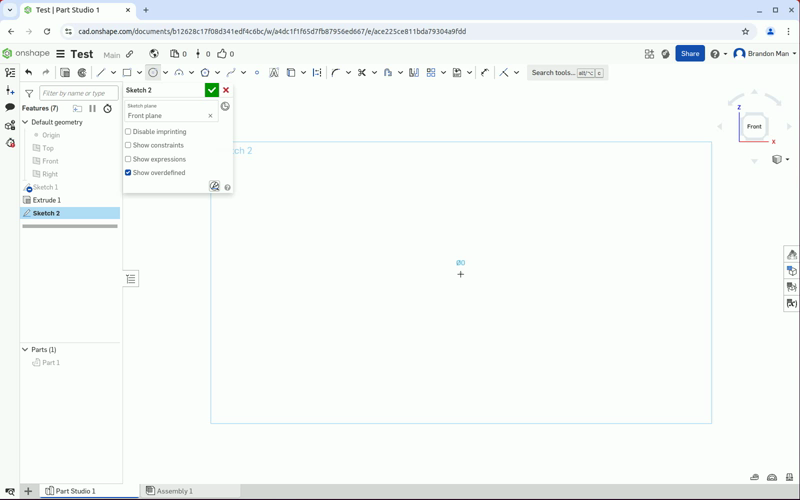
mouse_move(461, 273)
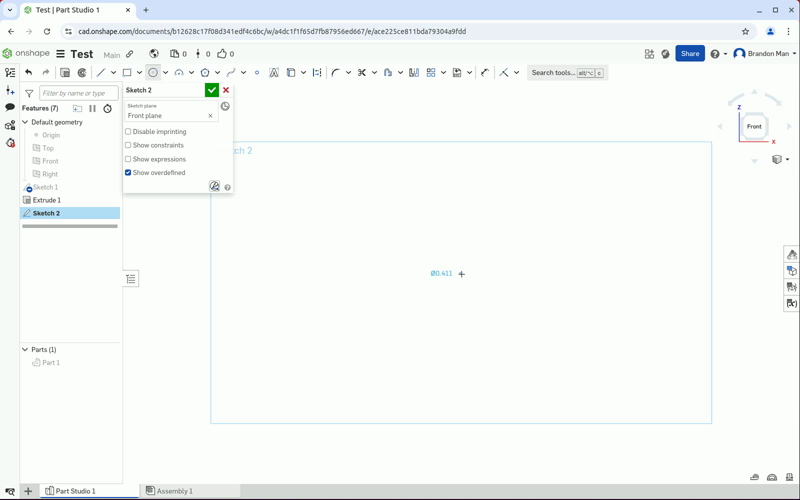
scroll(6)
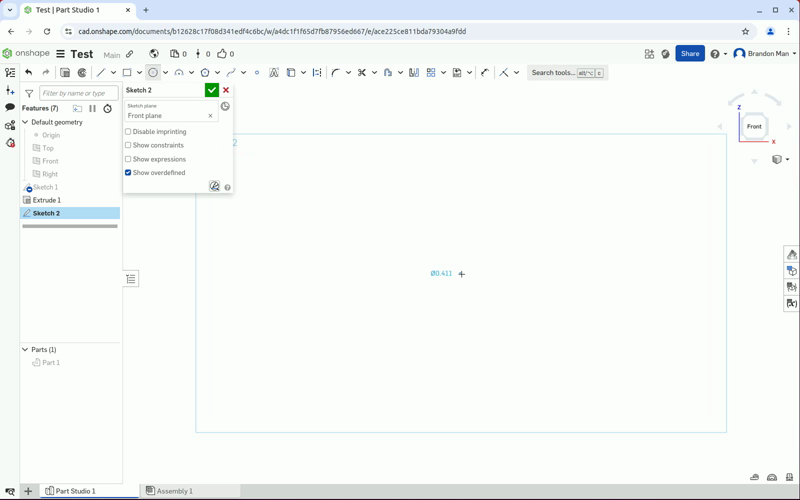
scroll(6)
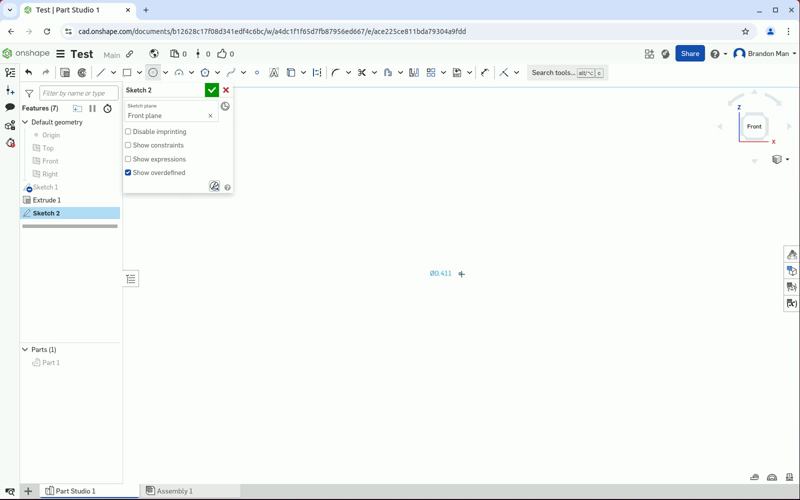
scroll(6)
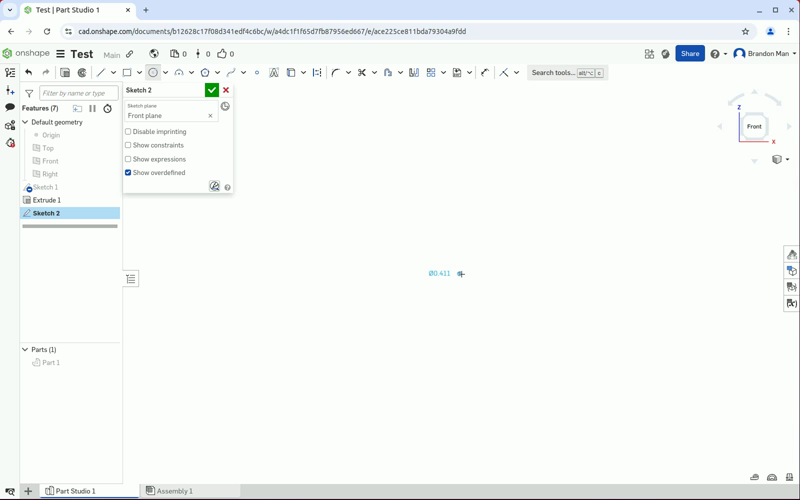
scroll(6)
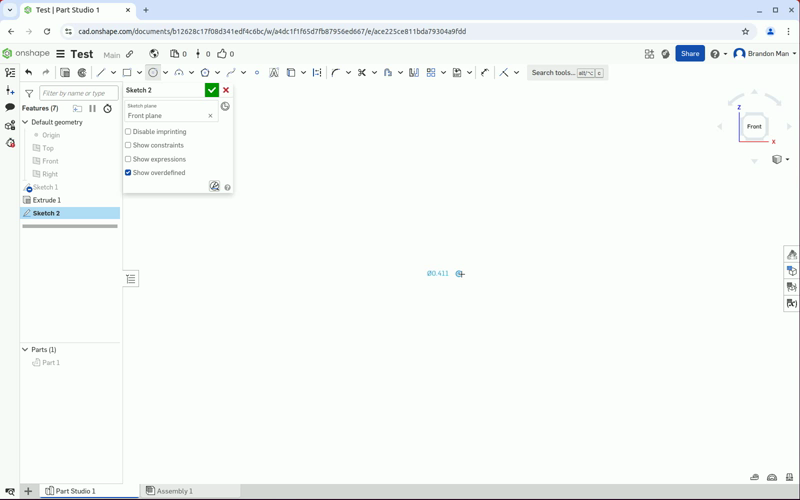
scroll(6)
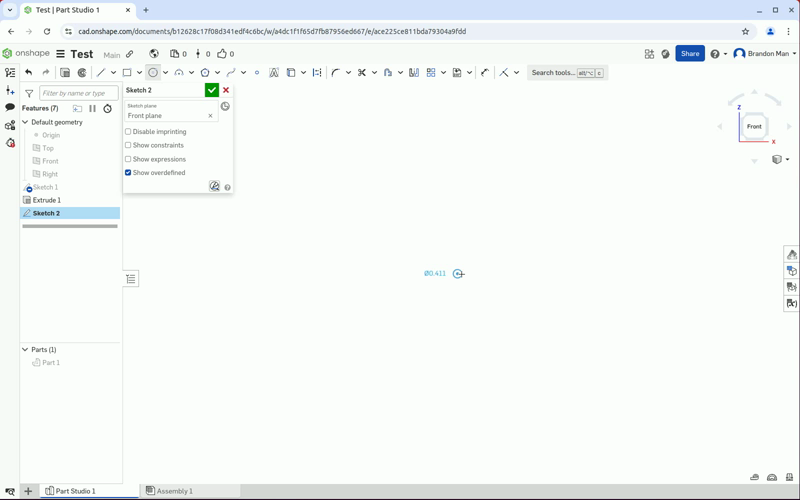
scroll(6)
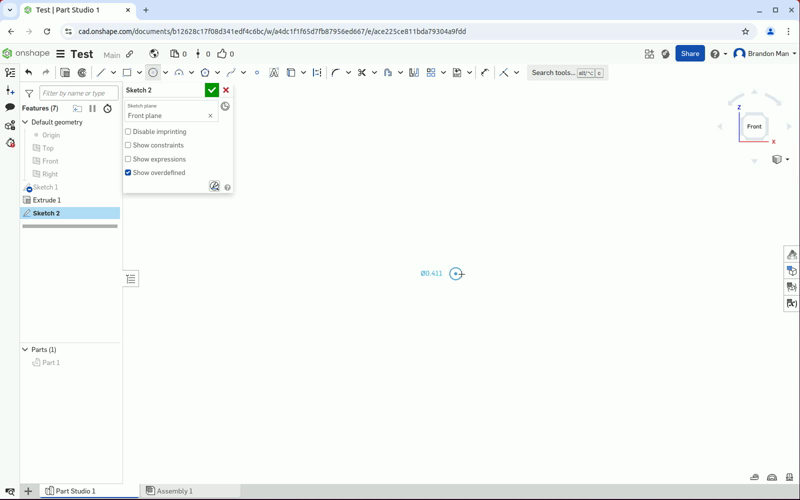
scroll(6)
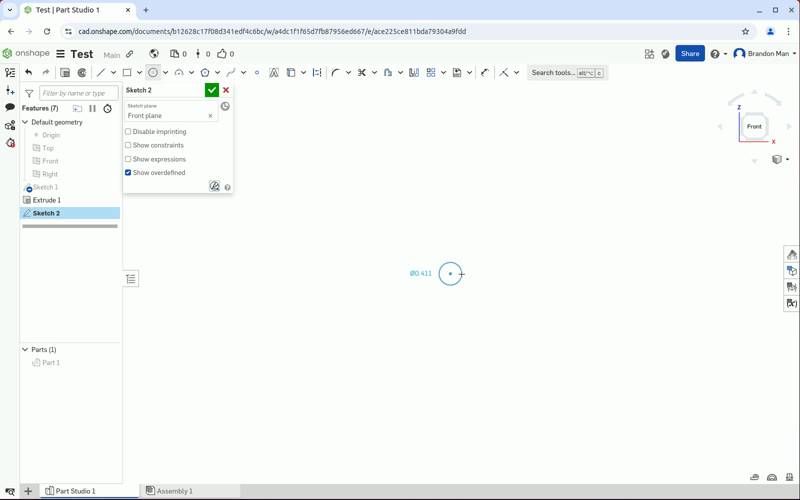
click(461, 273)
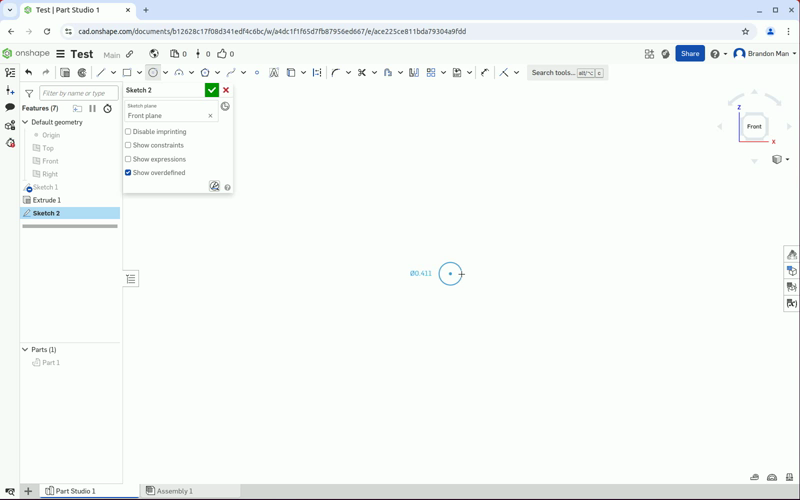
scroll(-6)
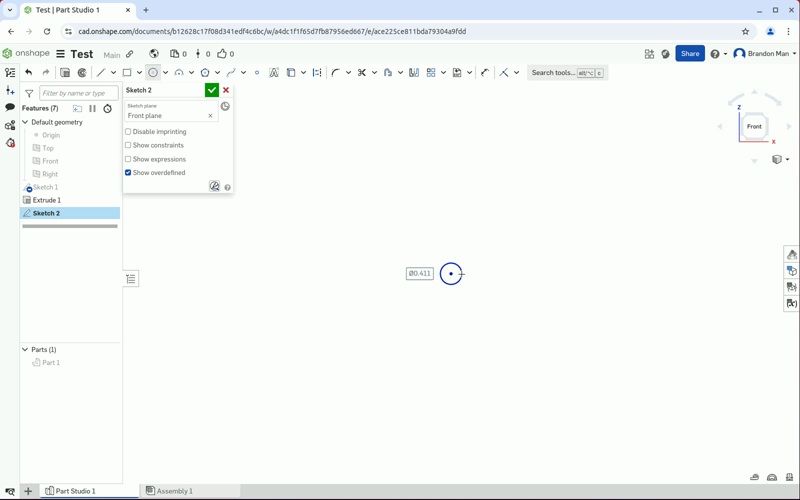
scroll(-6)
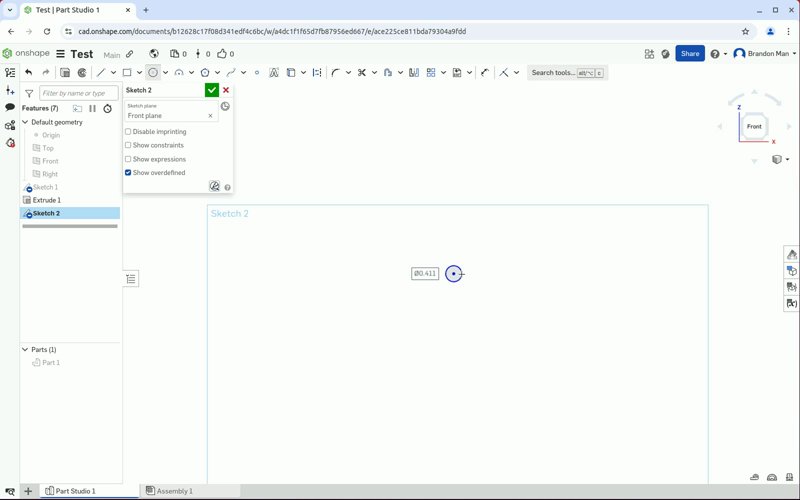
scroll(-6)
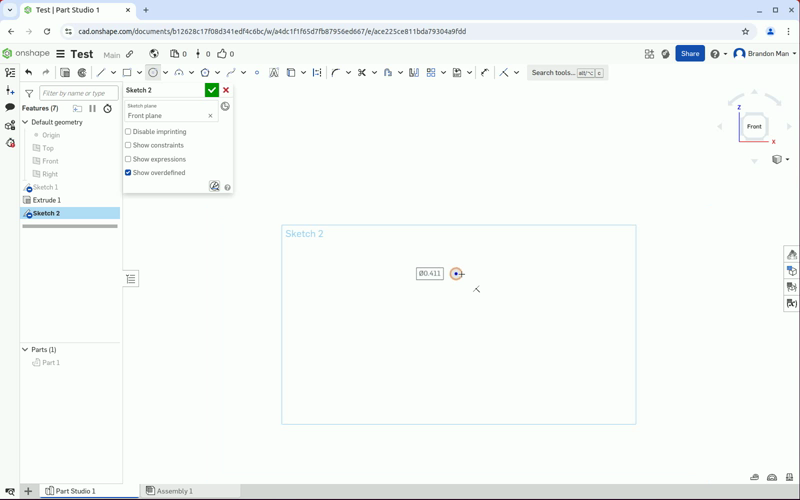
scroll(-6)
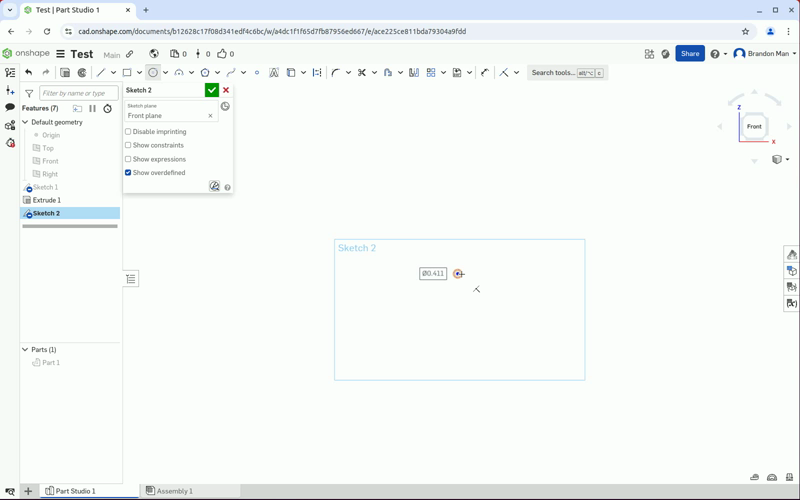
scroll(-6)
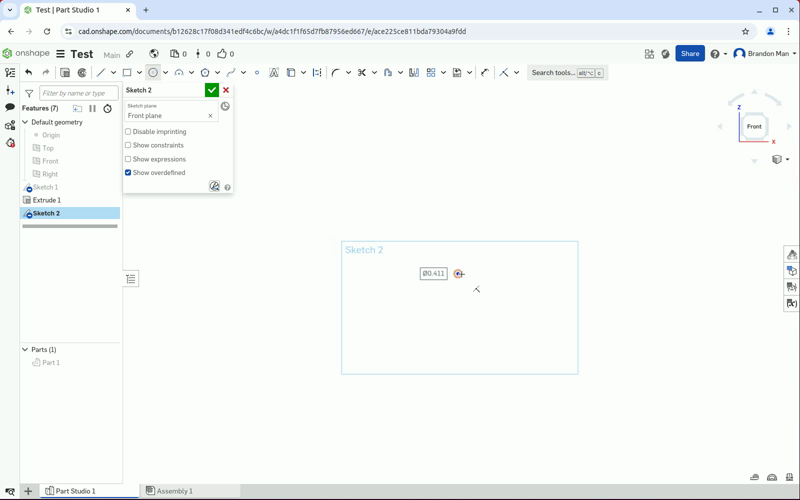
scroll(-6)
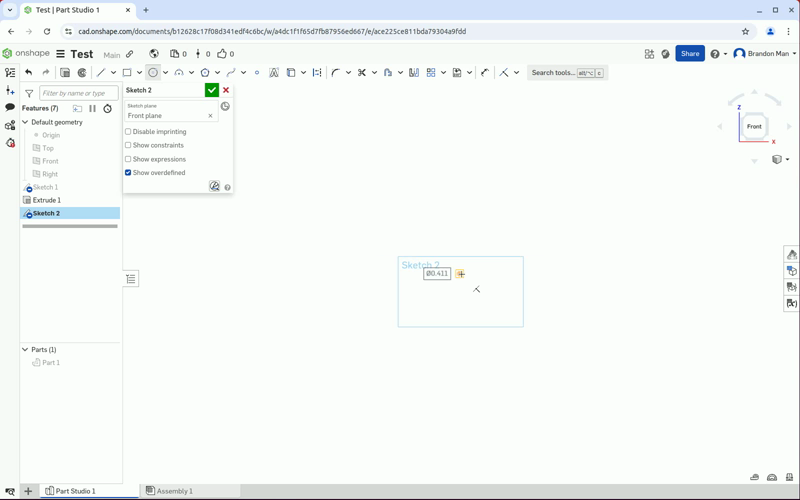
scroll(-6)
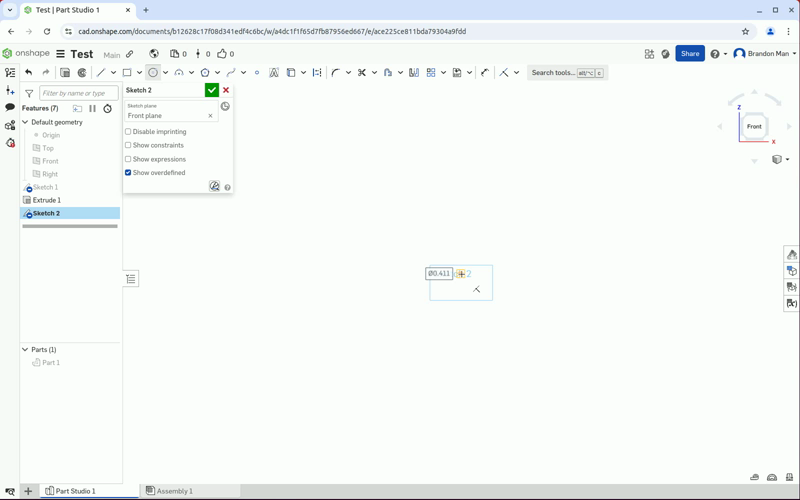
key(esc)
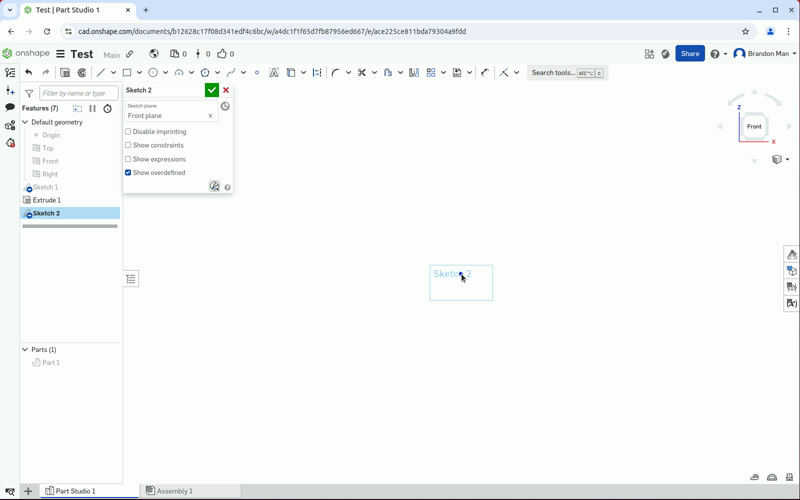
mouse_move(461, 273)
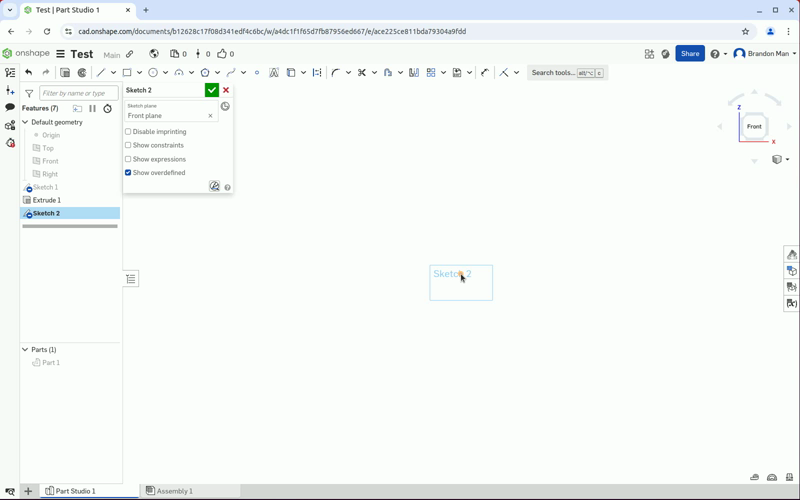
scroll(6)
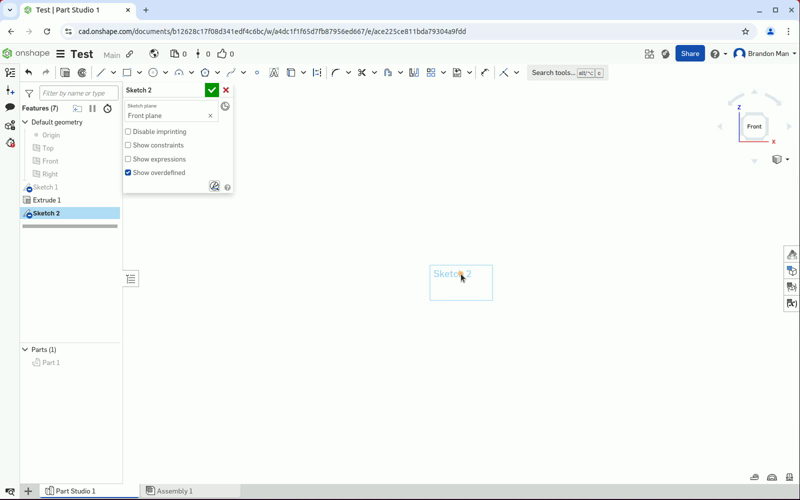
scroll(6)
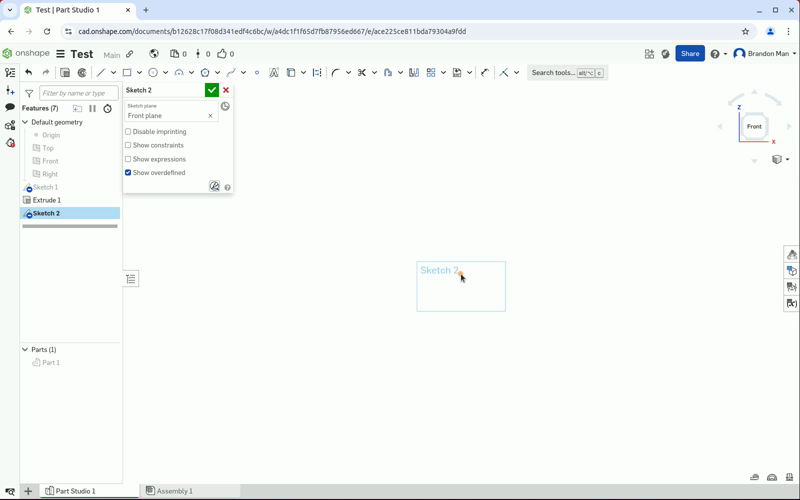
scroll(6)
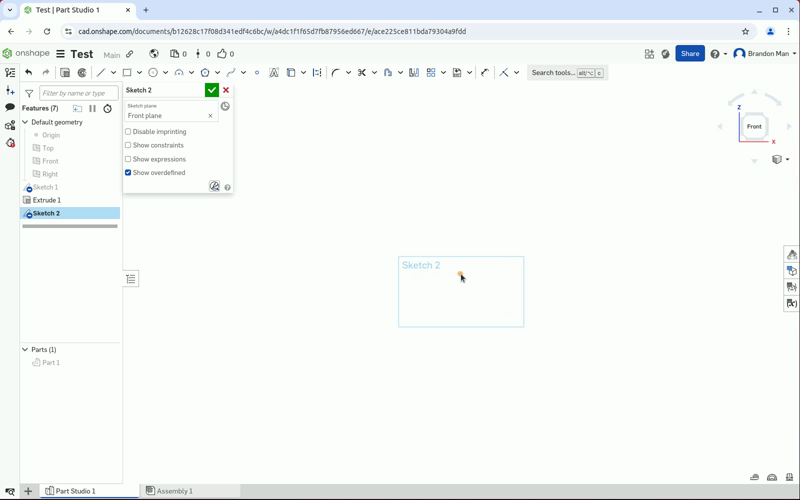
scroll(6)
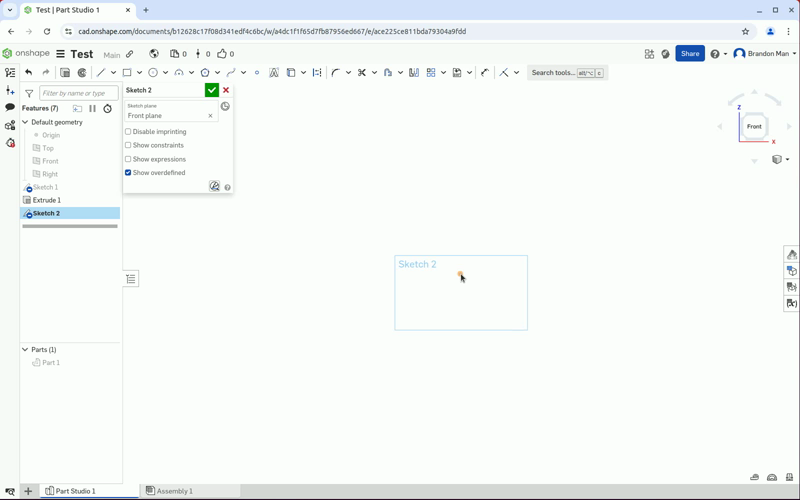
scroll(6)
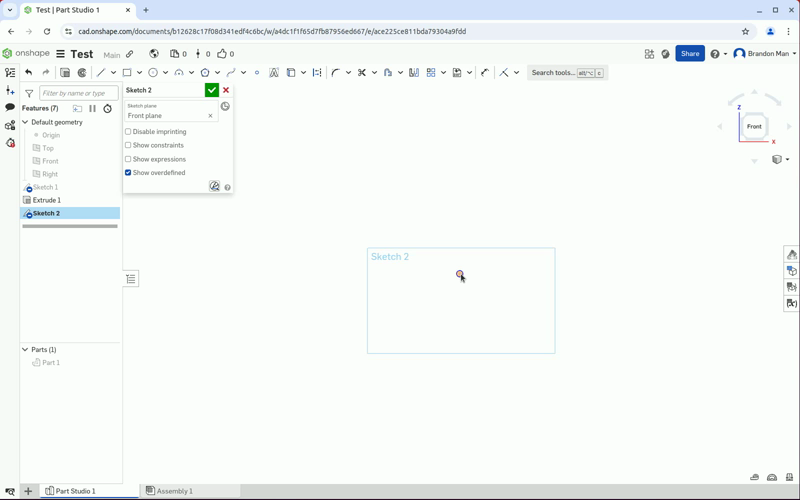
scroll(6)
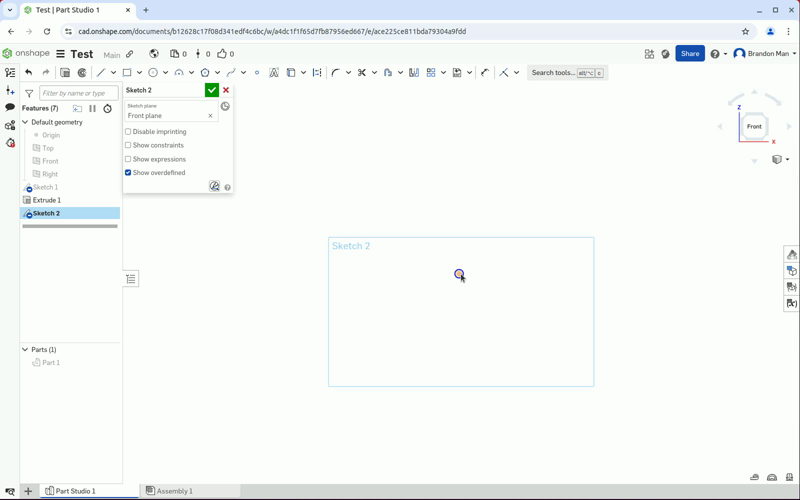
scroll(6)
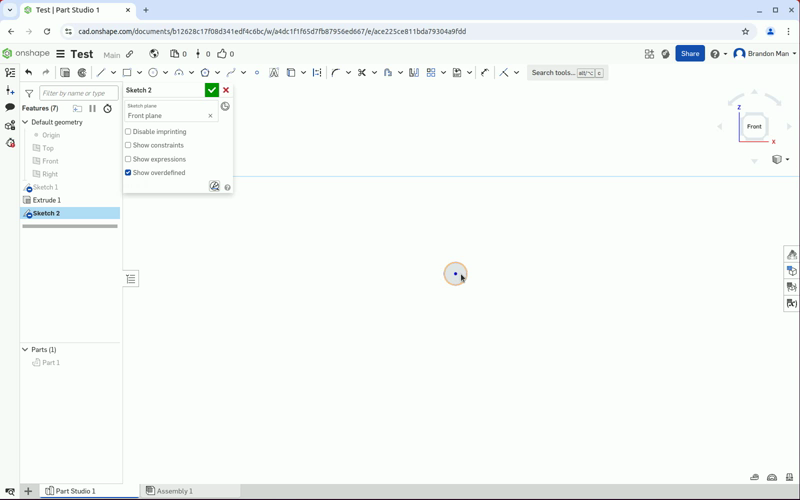
click(461, 273)
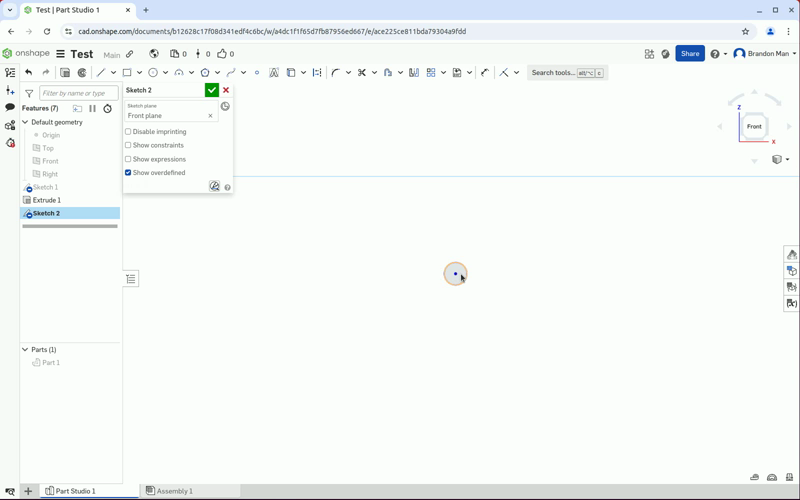
scroll(-6)
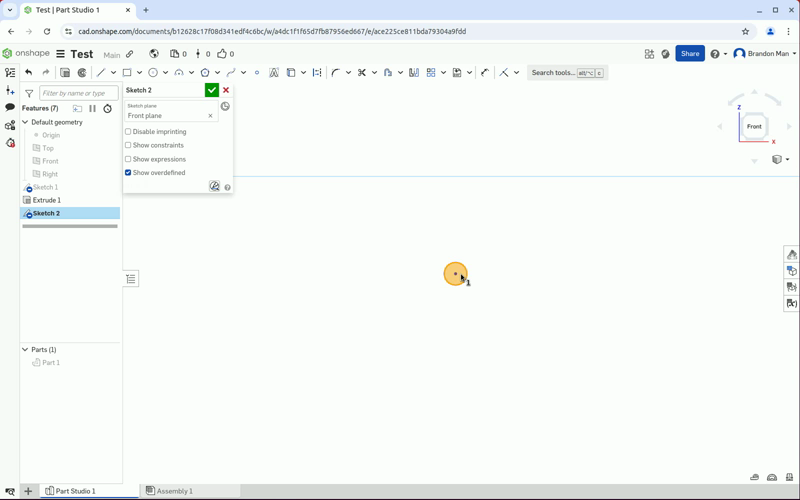
scroll(-6)
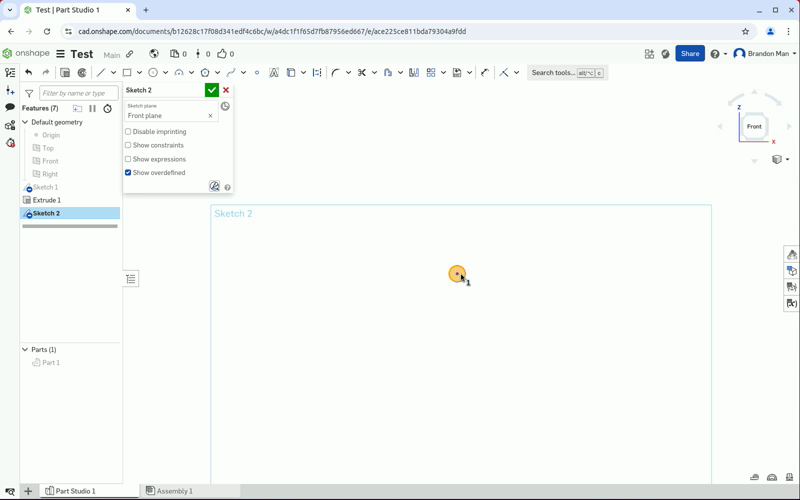
scroll(-6)
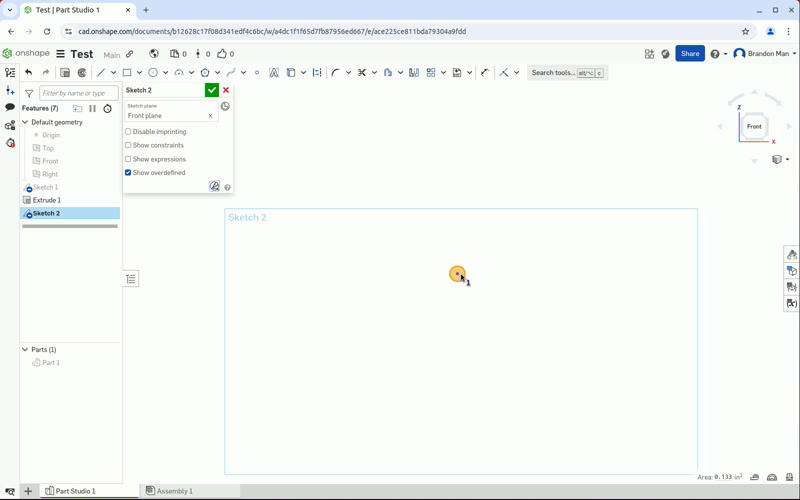
scroll(-6)
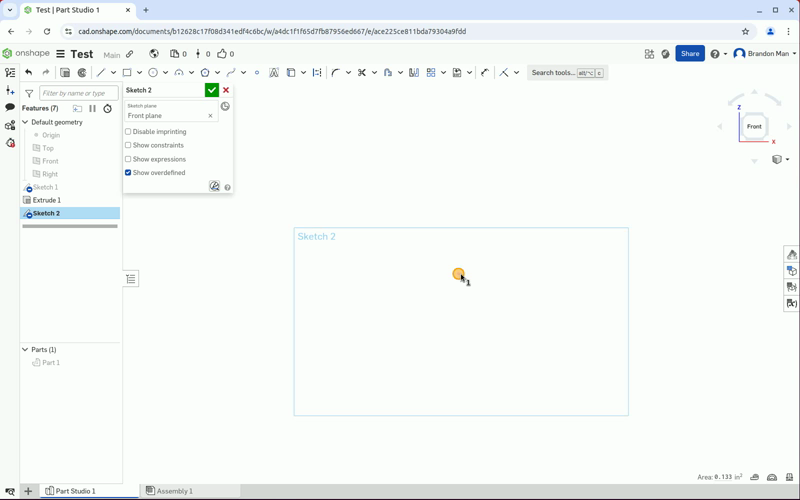
scroll(-6)
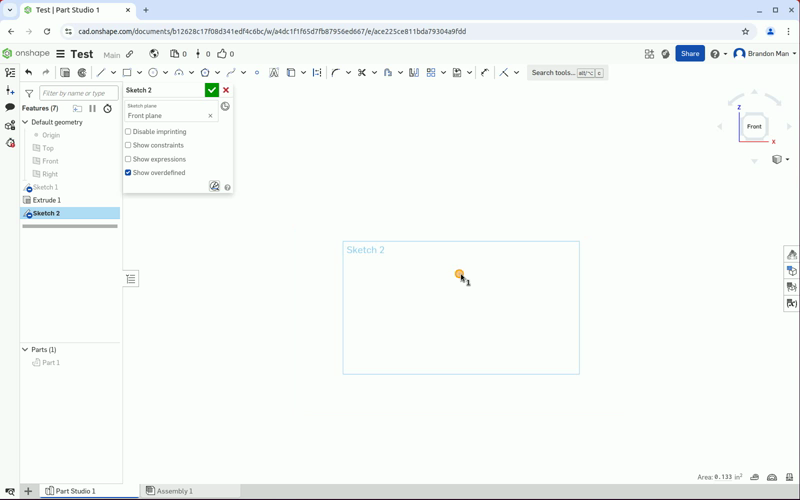
scroll(-6)
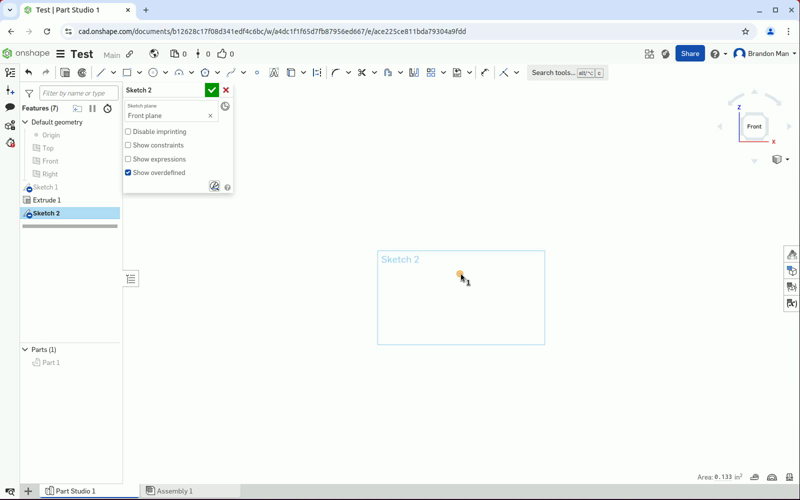
scroll(-6)
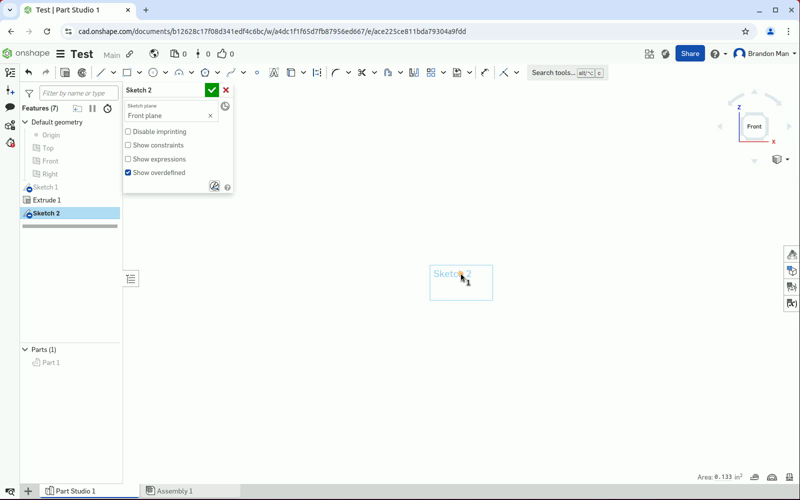
mouse_move(73, 352)
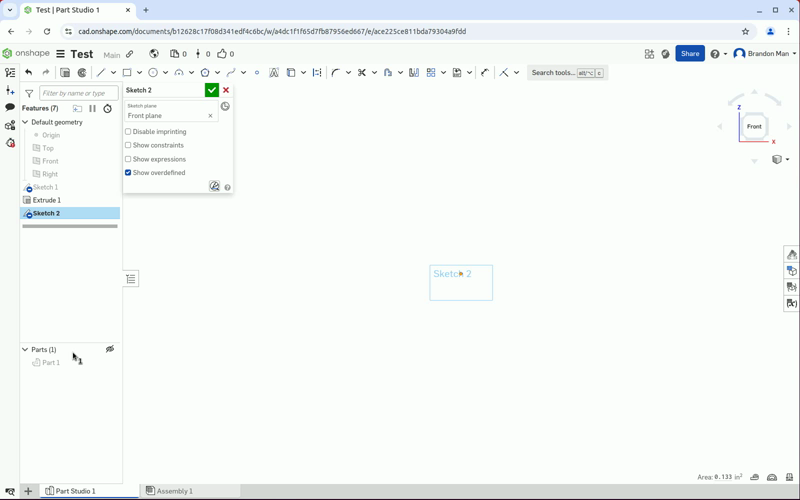
key(shift+y)
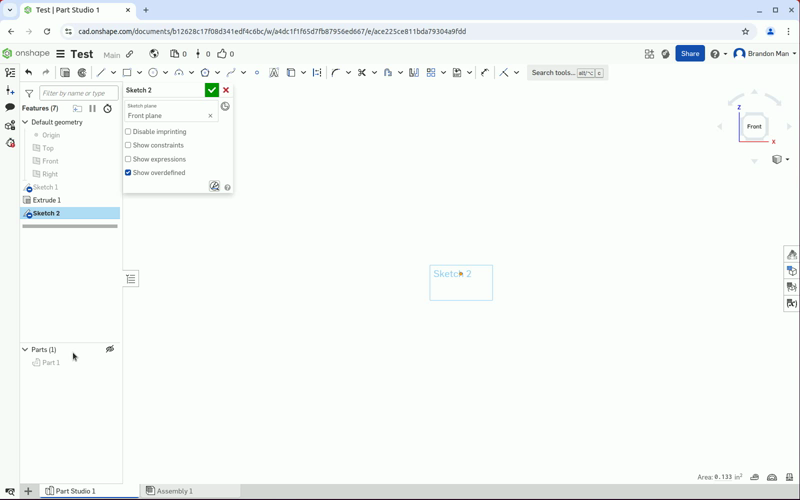
key(shift+e)
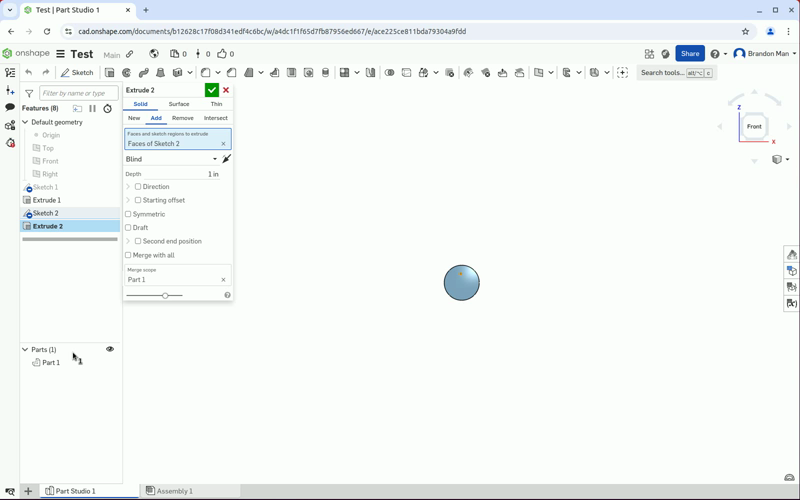
mouse_move(143, 106)
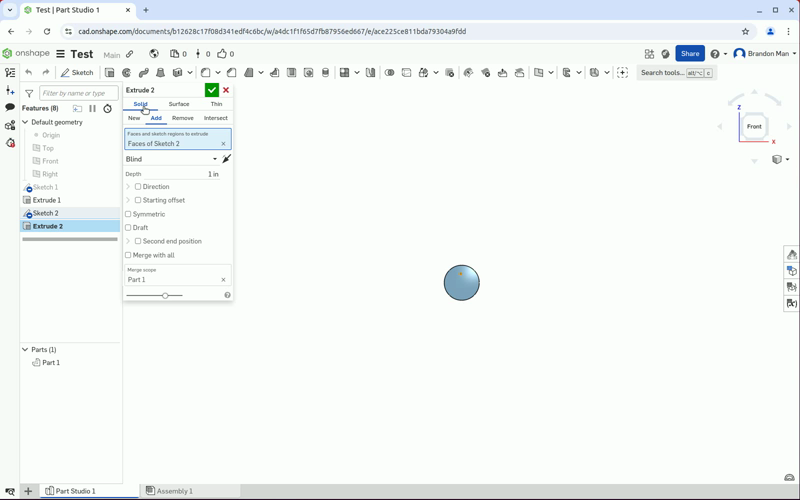
click(143, 106)
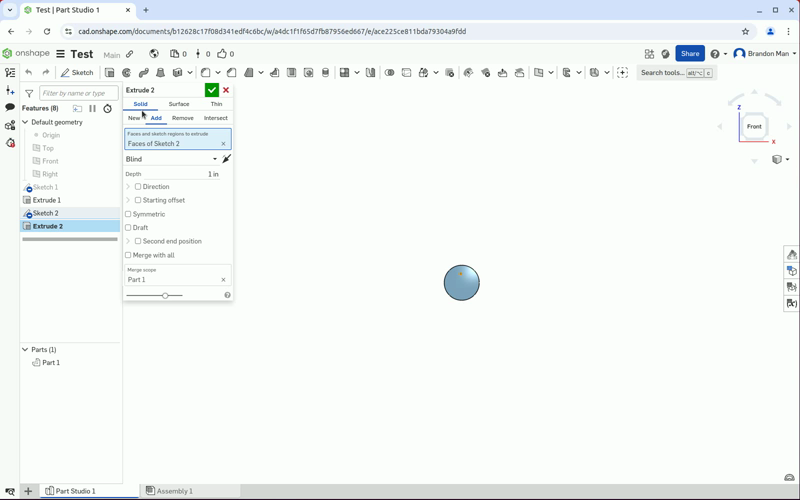
mouse_move(137, 120)
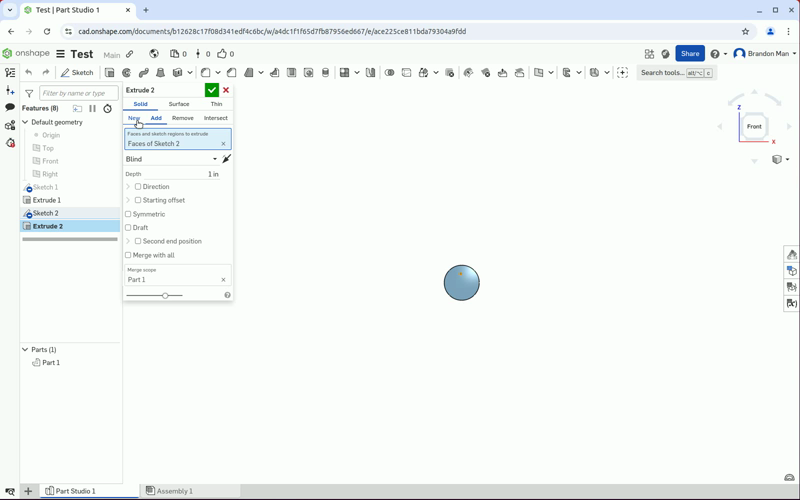
click(137, 120)
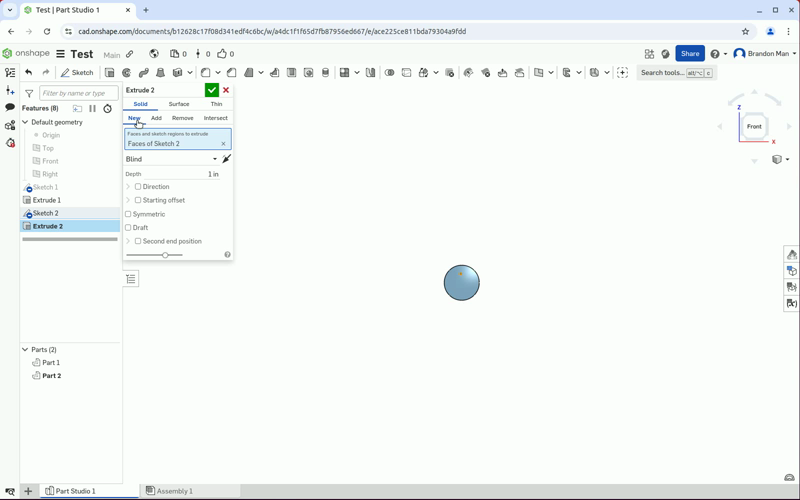
key(tab, 4)
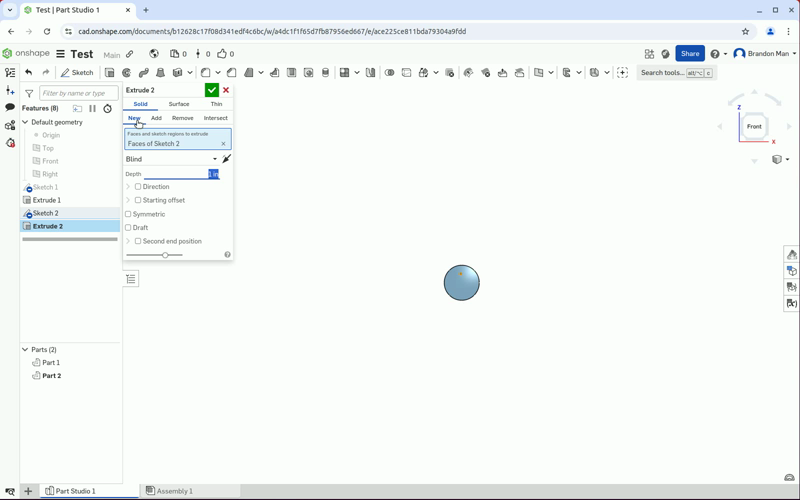
text(-23.108)
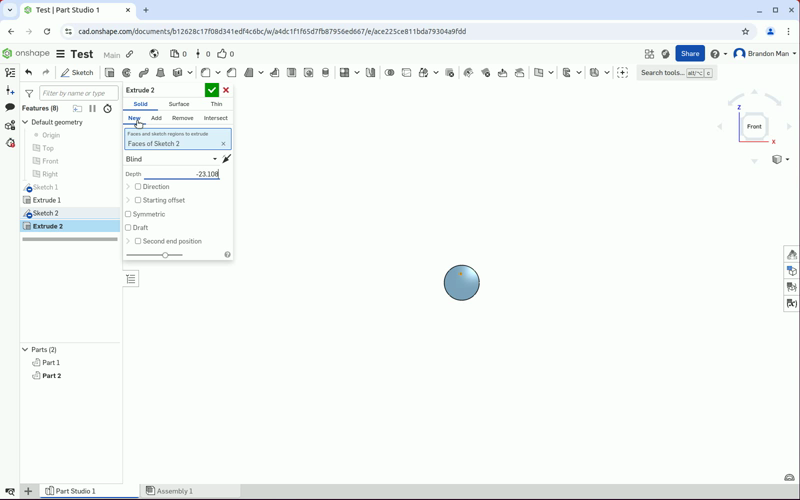
key(enter)
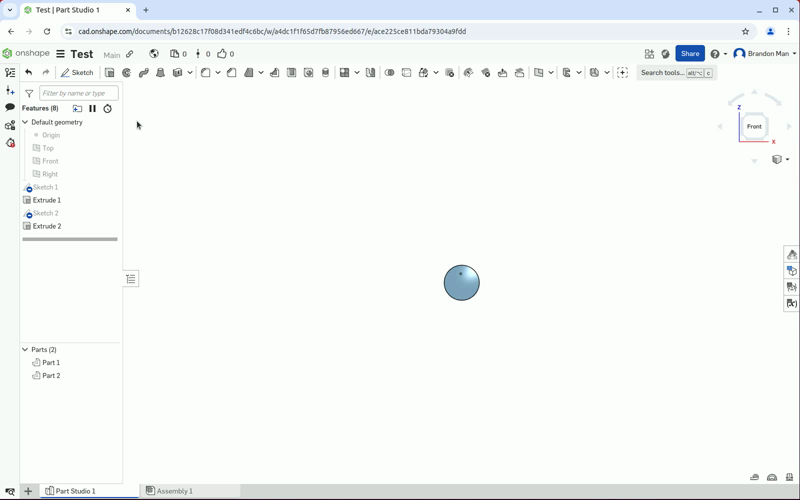
key(shift+h)
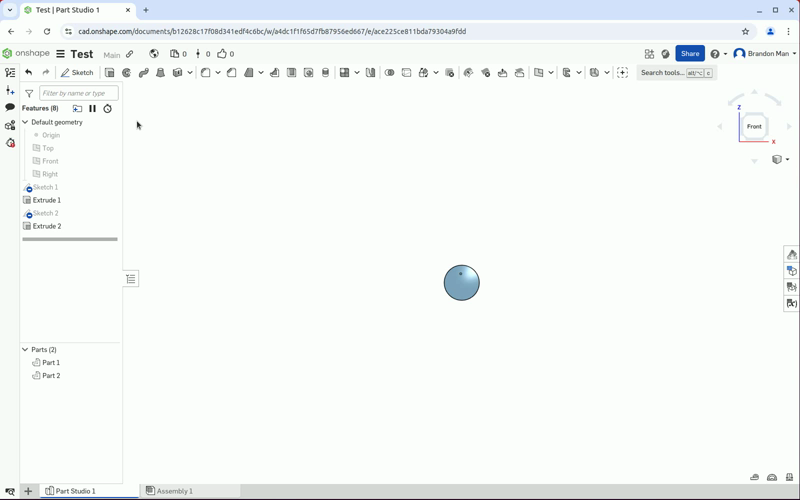
key(shift+h)
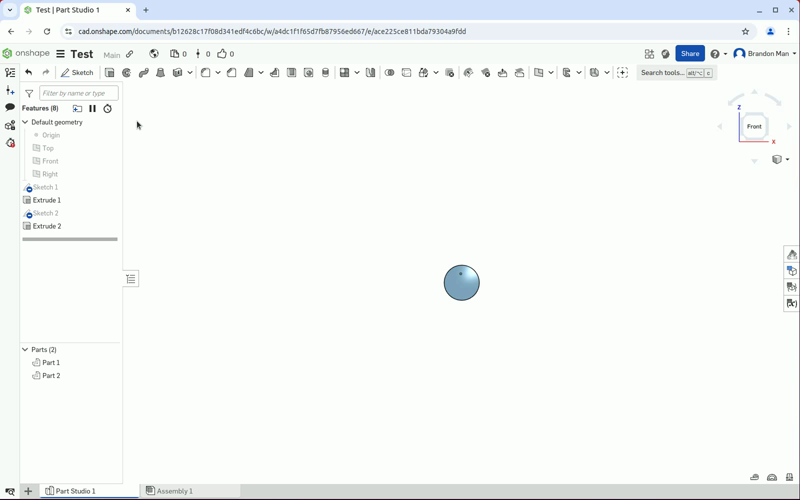
mouse_move(73, 189)
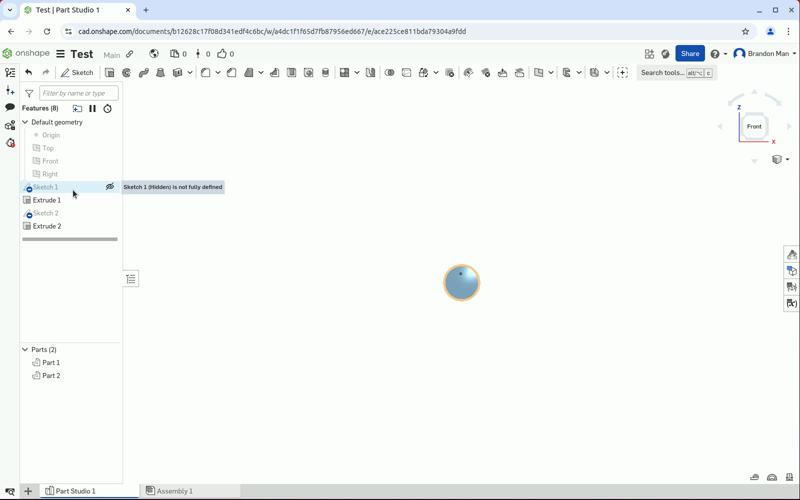
click(73, 189)
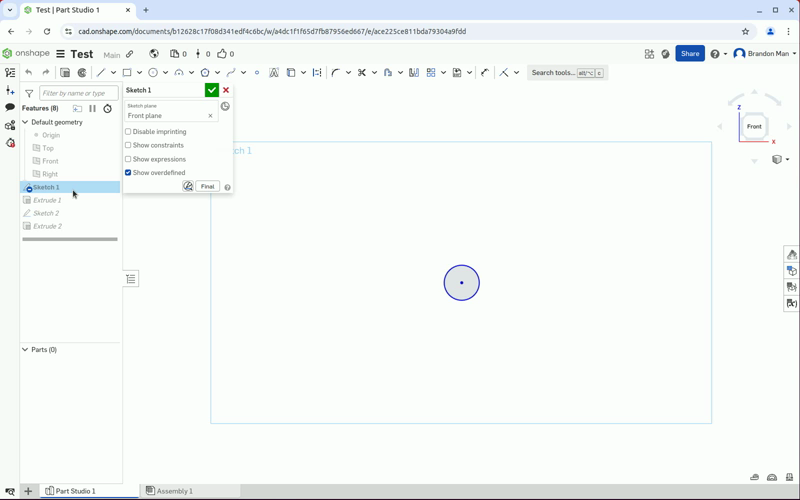
mouse_move(229, 92)
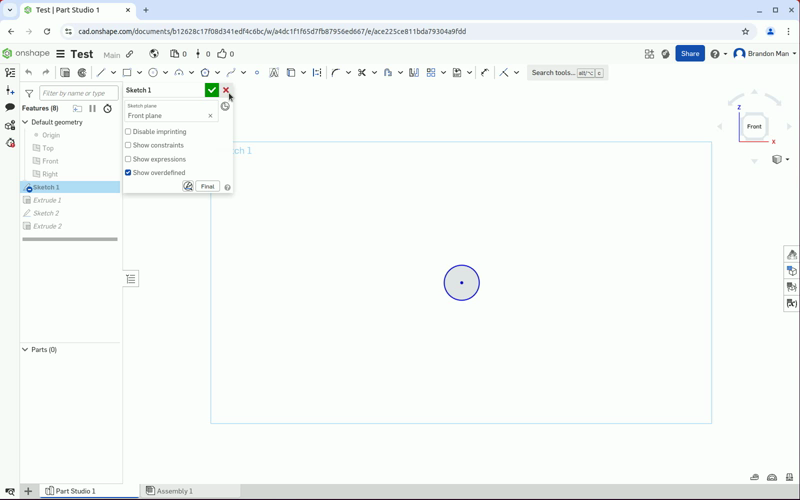
click(229, 92)
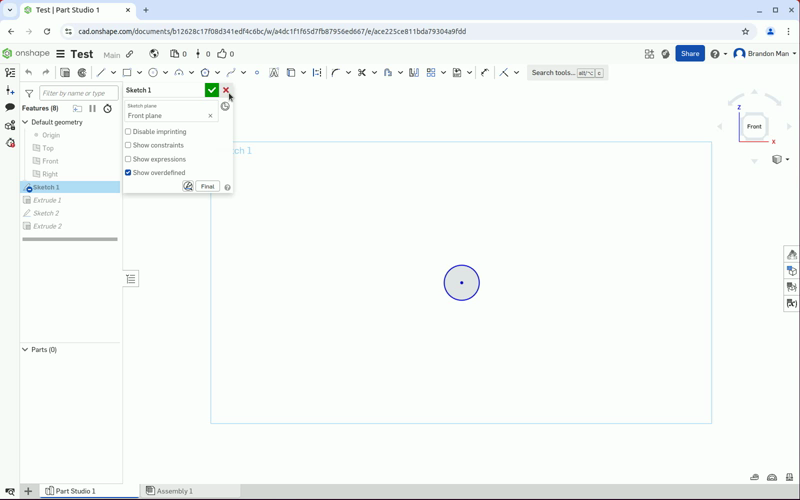
key(shift+s)
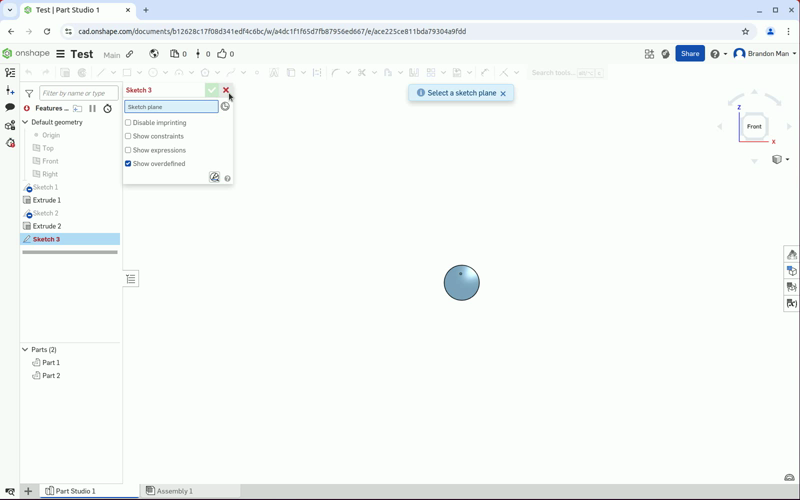
mouse_move(73, 163)
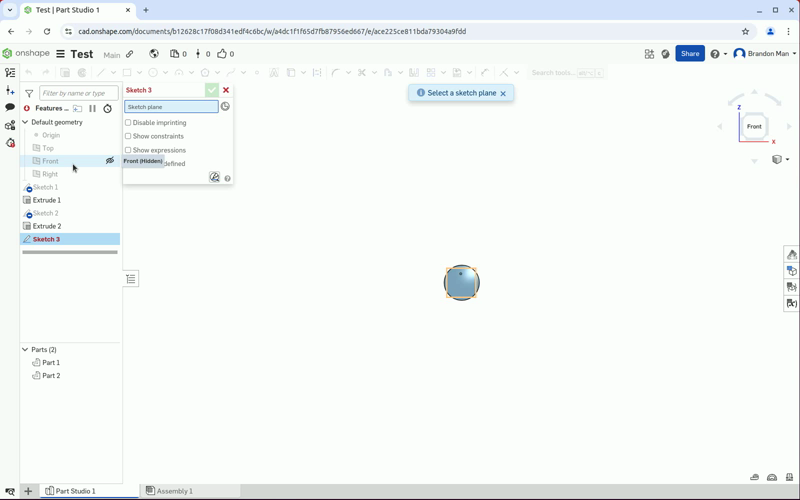
click(73, 163)
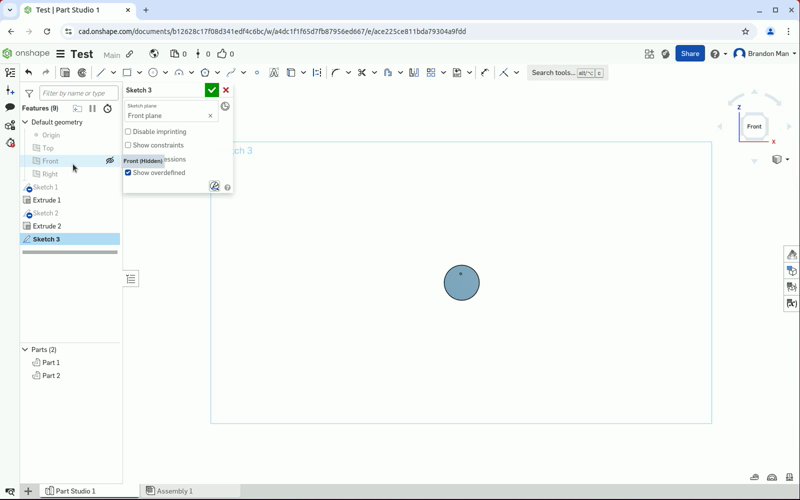
mouse_move(73, 352)
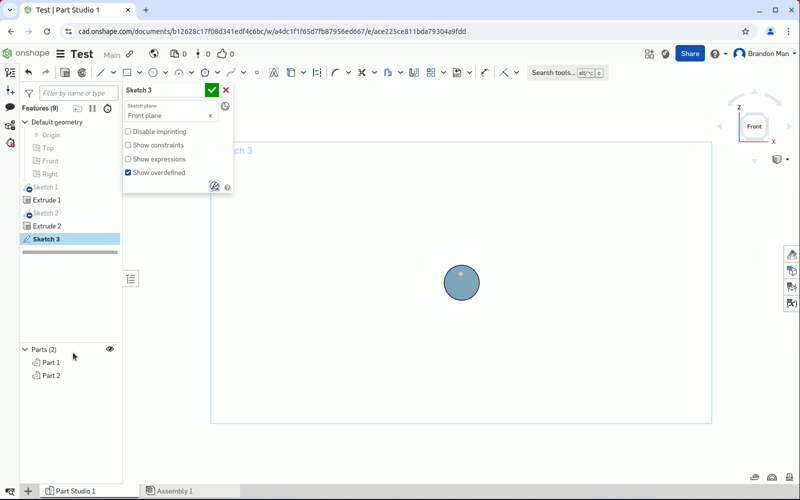
key(y)
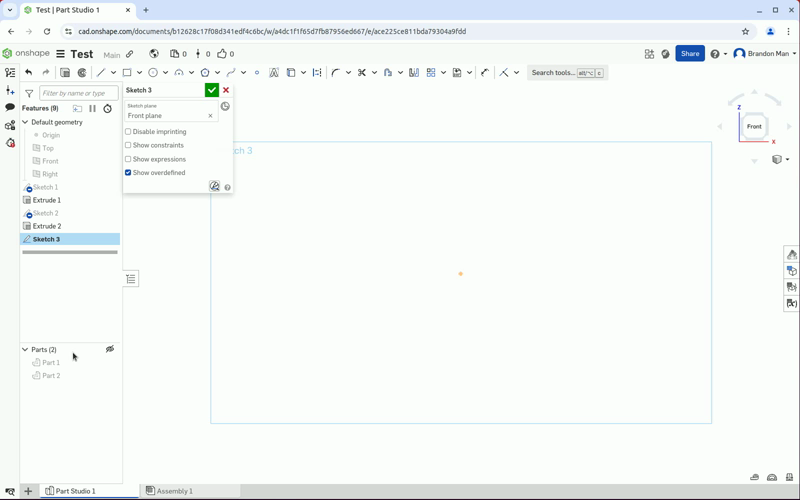
key(c)
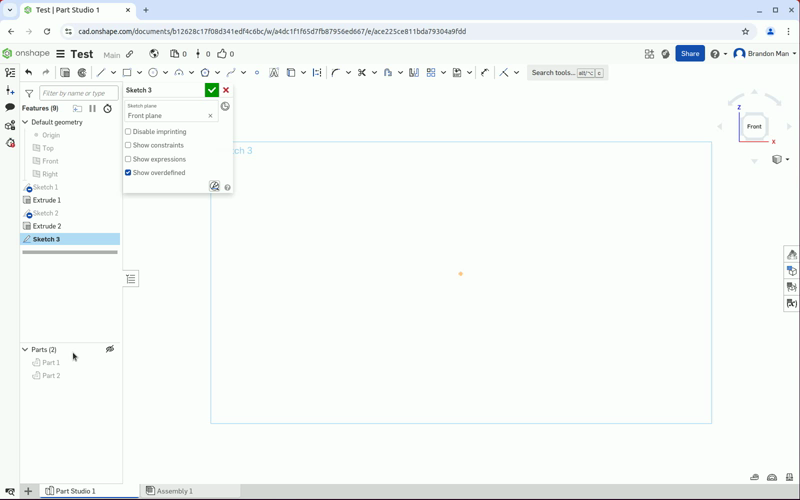
key_down(shift)
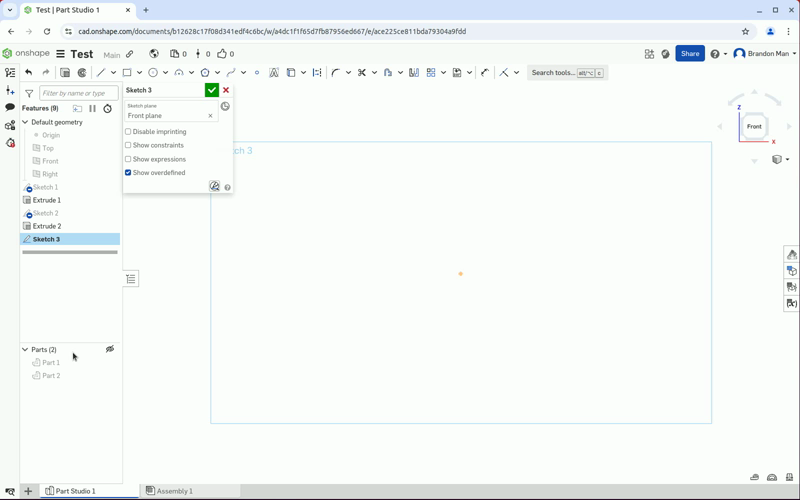
mouse_move(451, 282)
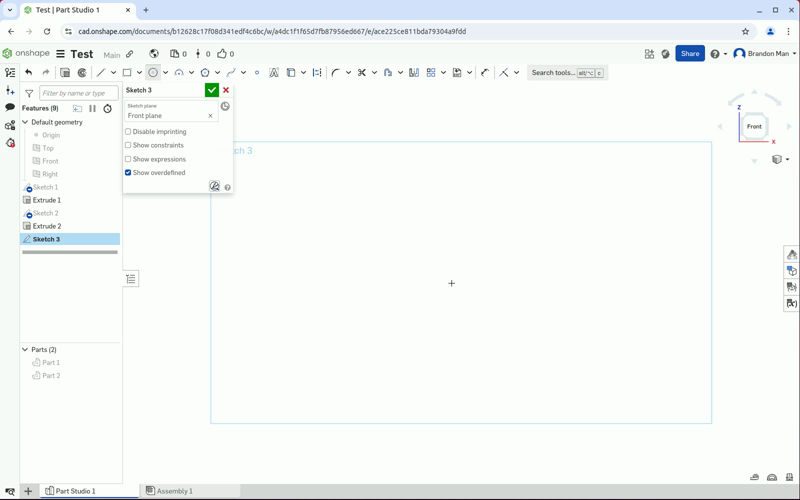
click(451, 282)
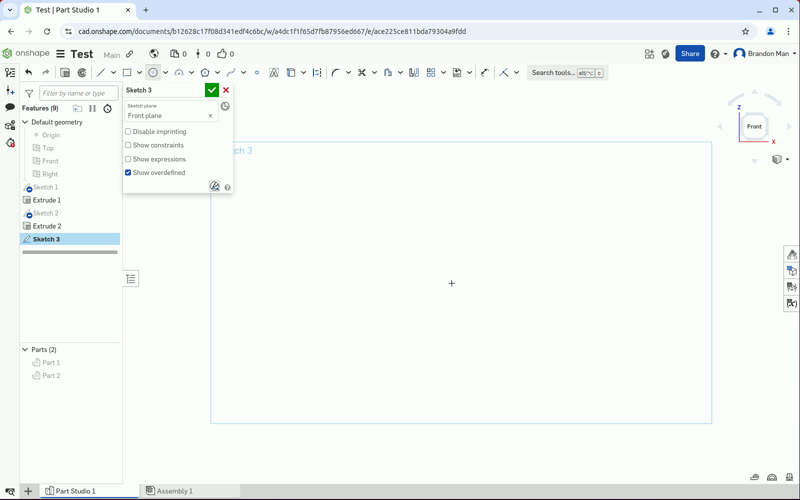
key_up(shift)
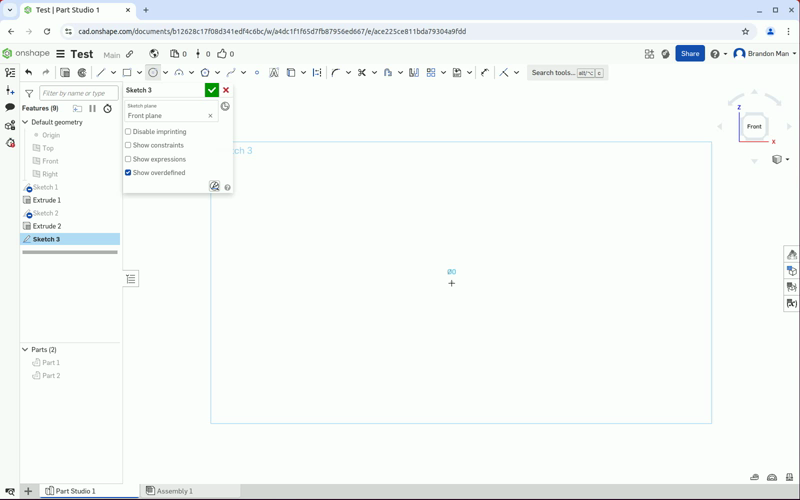
mouse_move(452, 282)
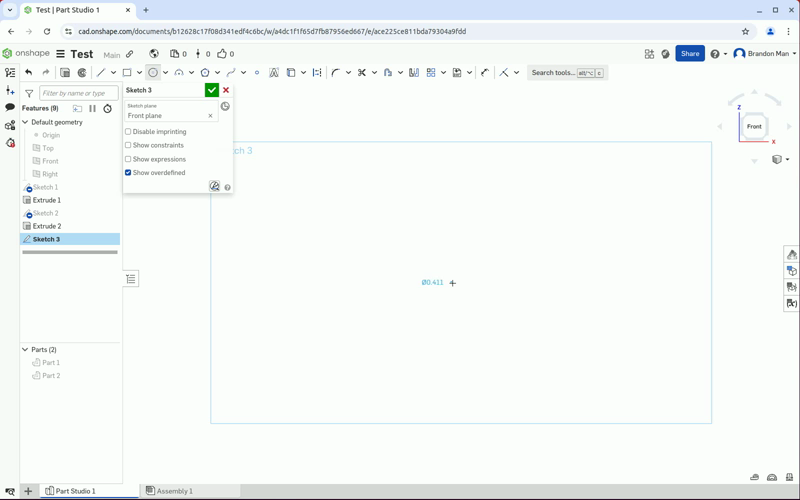
scroll(6)
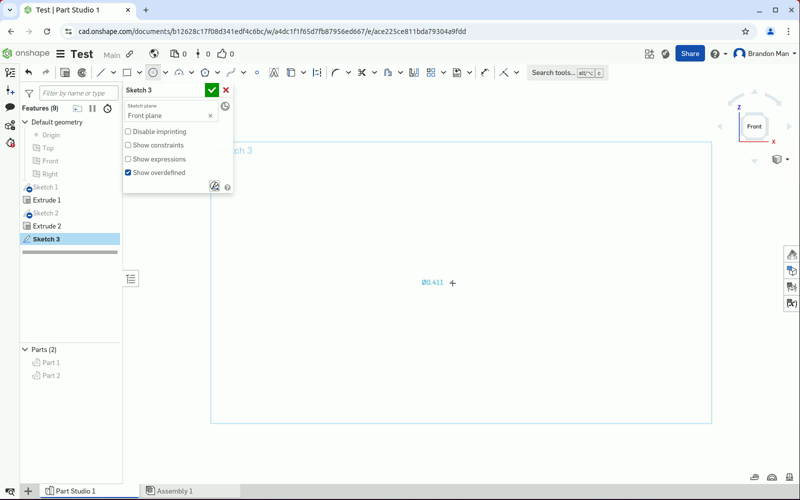
scroll(6)
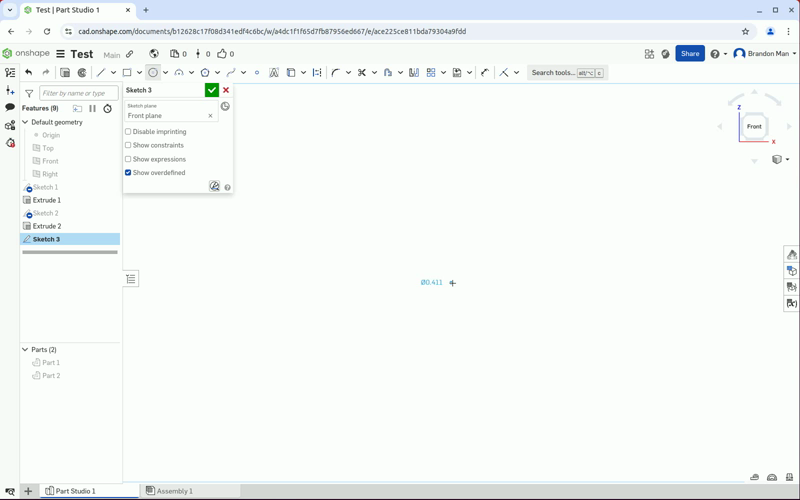
scroll(6)
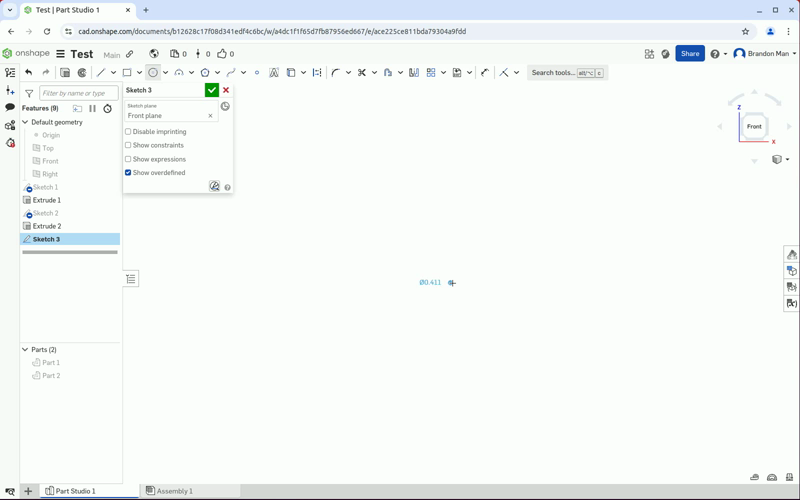
scroll(6)
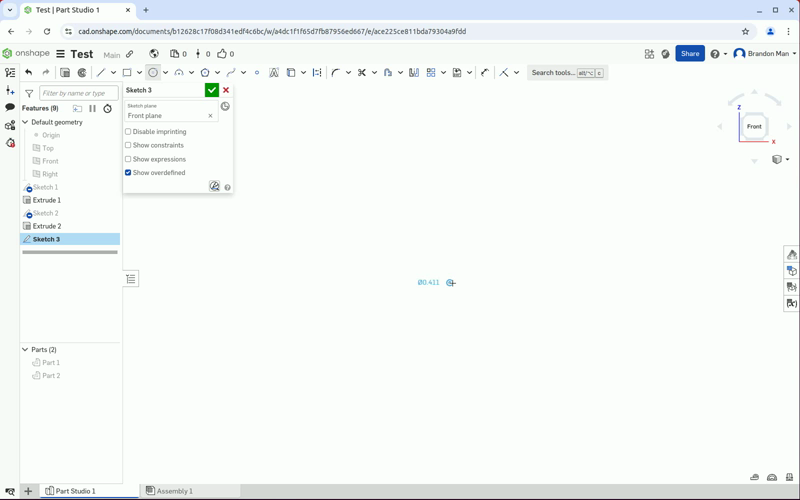
scroll(6)
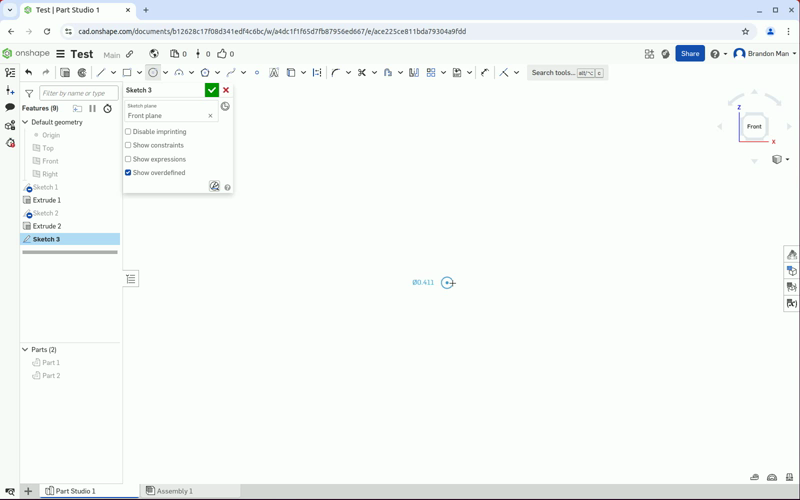
scroll(6)
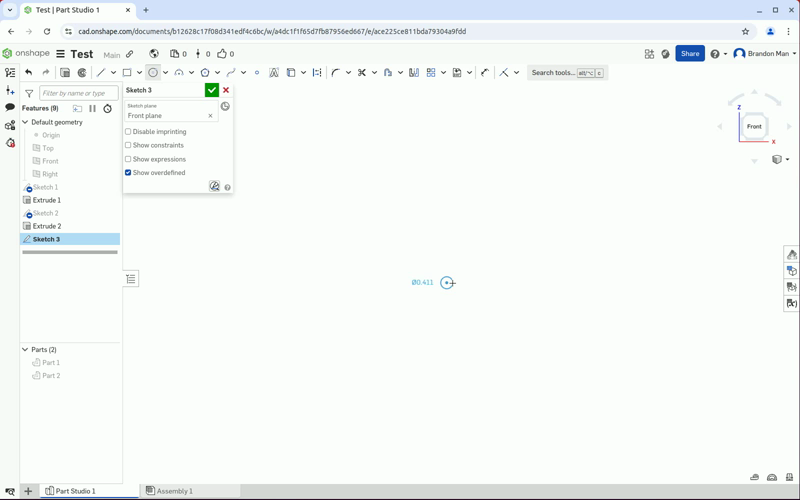
scroll(6)
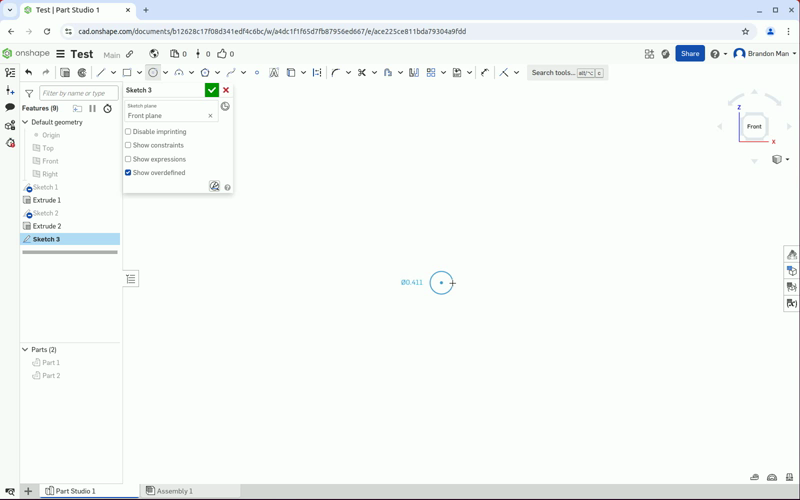
click(452, 282)
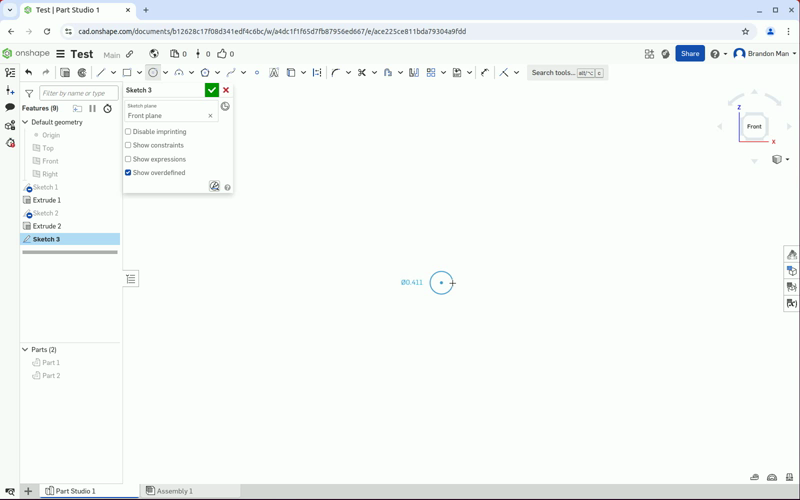
scroll(-6)
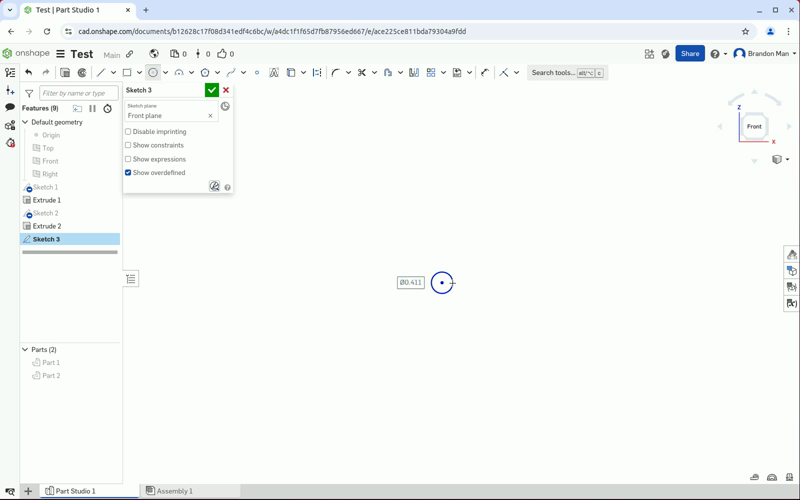
scroll(-6)
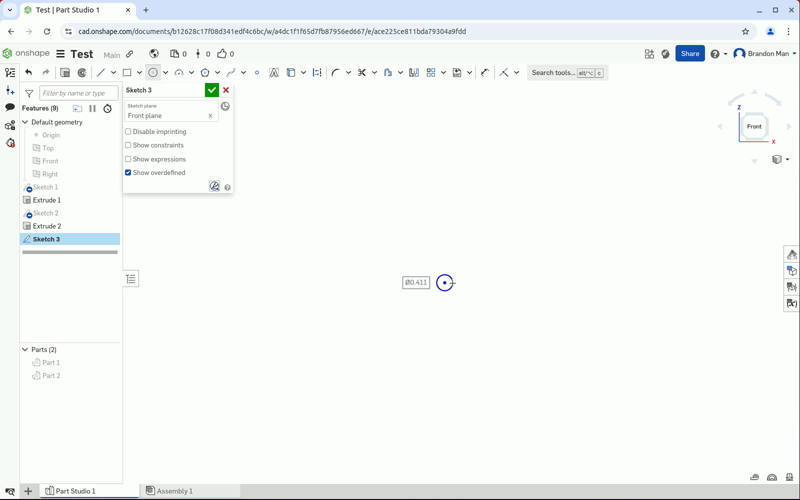
scroll(-6)
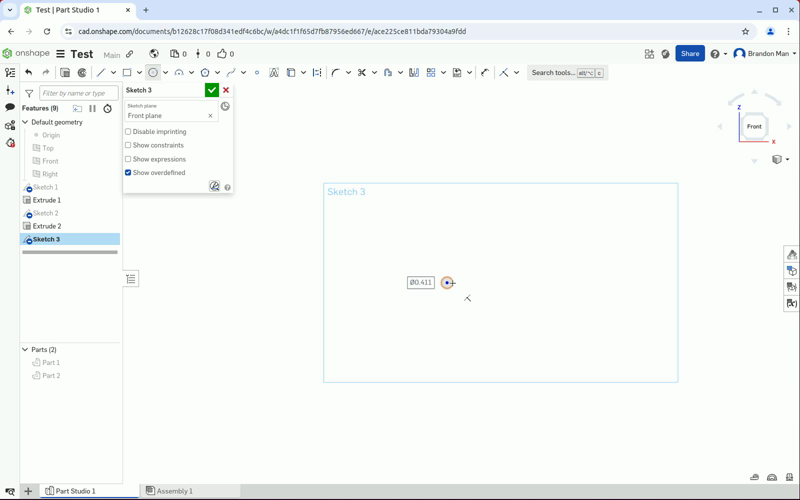
scroll(-6)
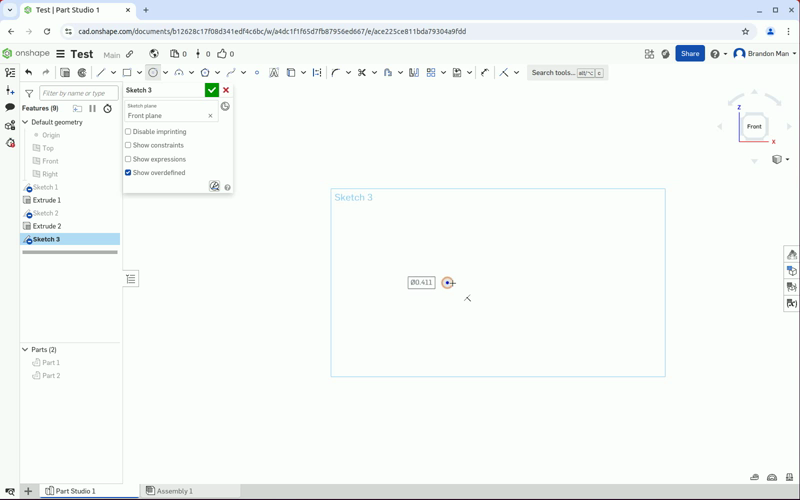
scroll(-6)
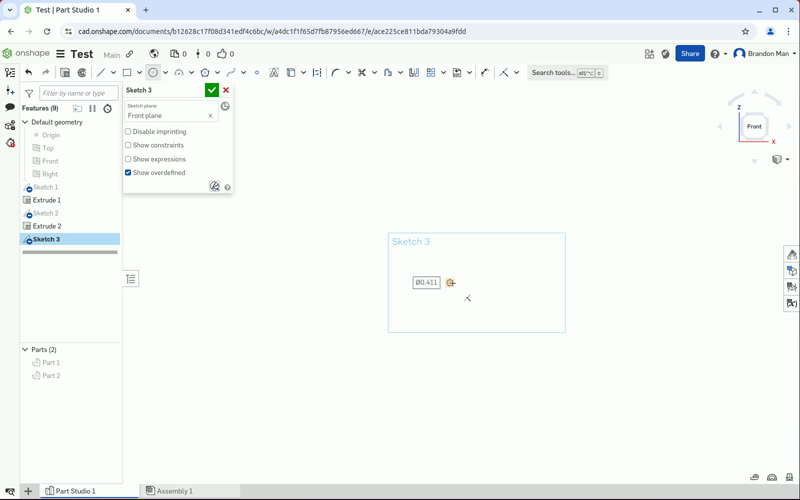
scroll(-6)
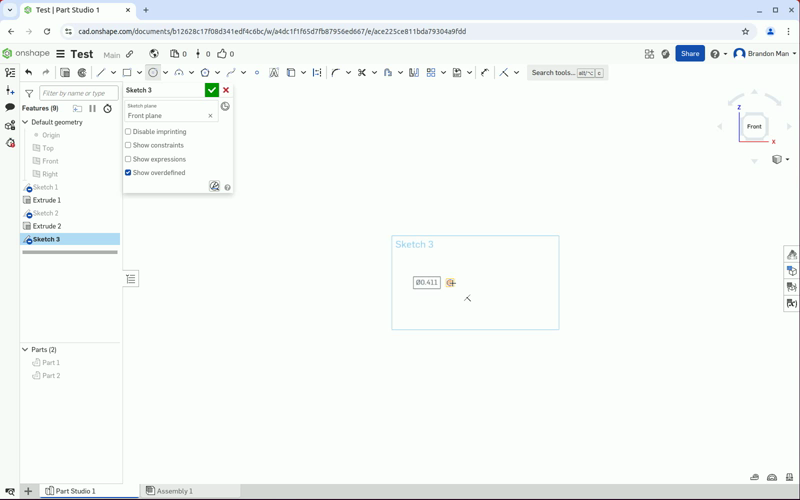
scroll(-6)
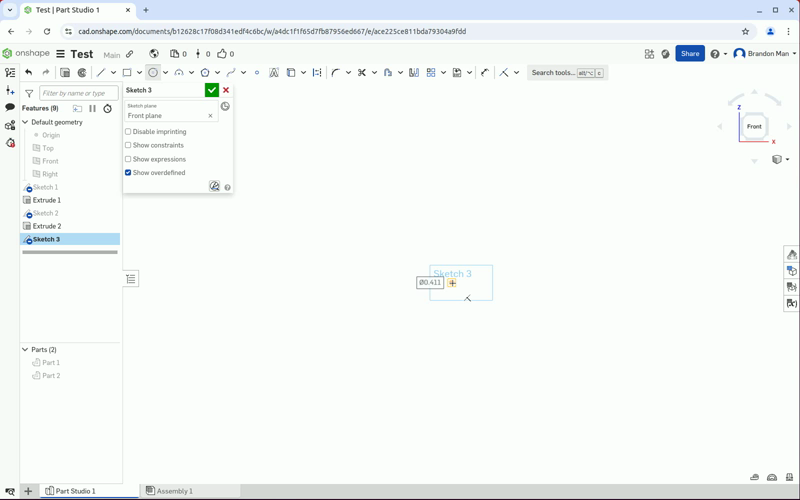
key(esc)
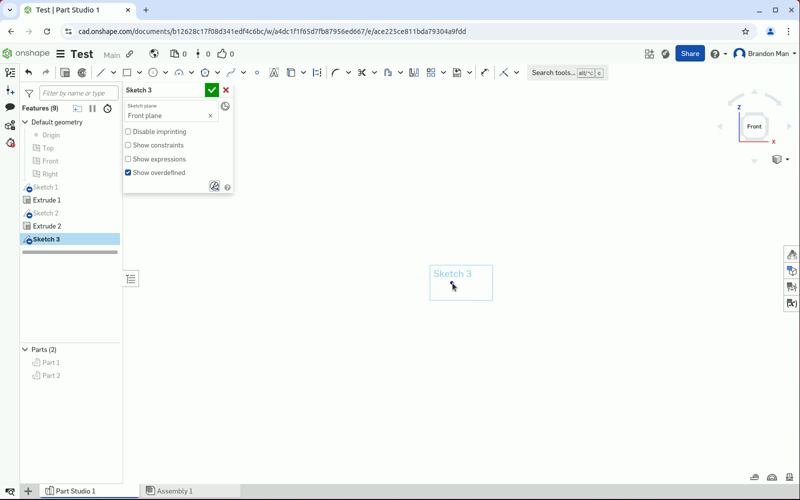
mouse_move(450, 282)
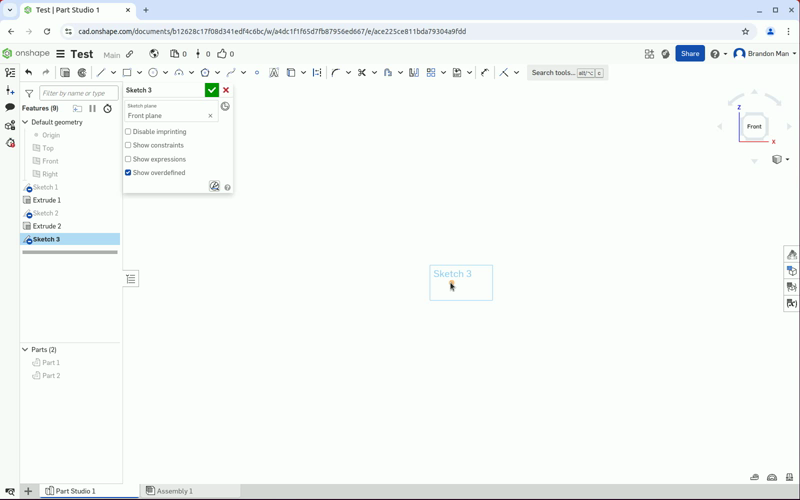
scroll(6)
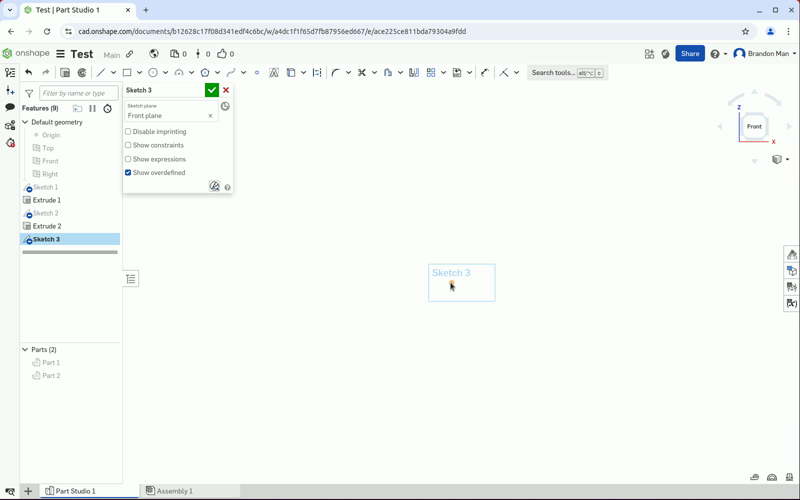
scroll(6)
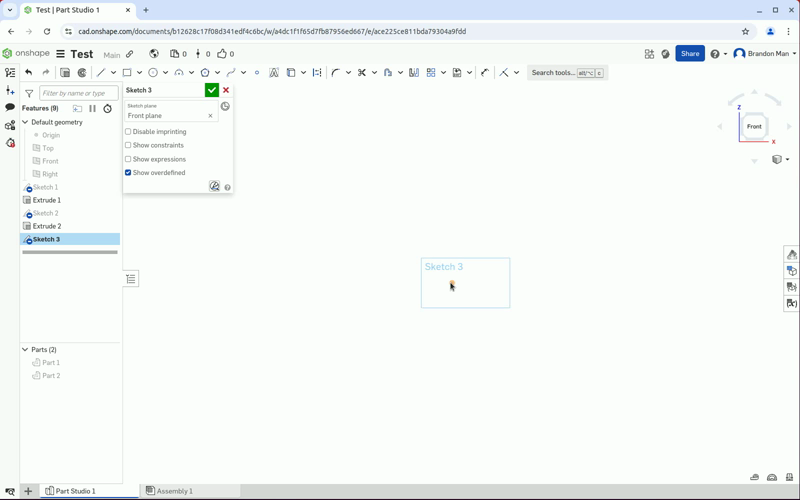
scroll(6)
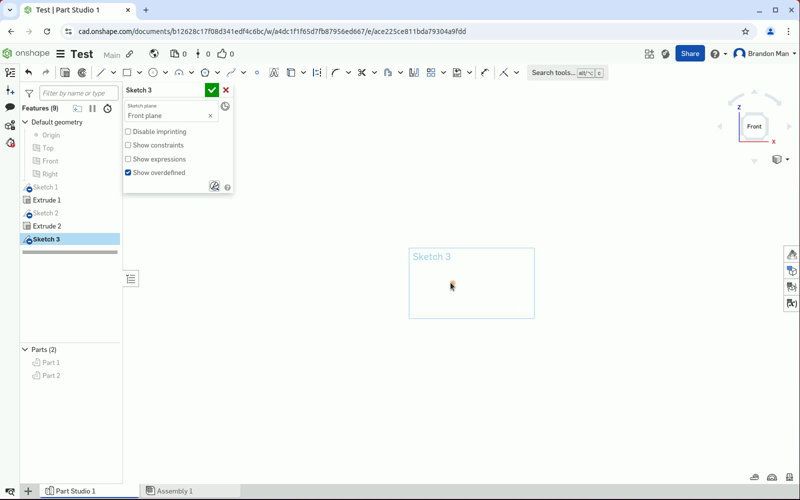
scroll(6)
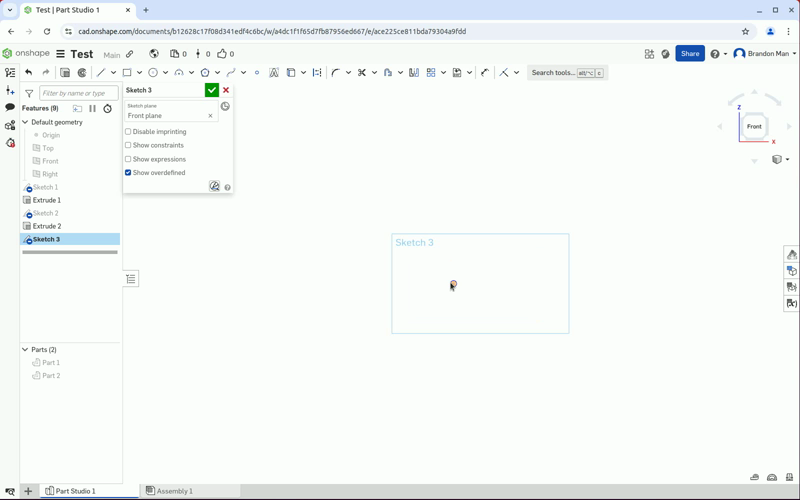
scroll(6)
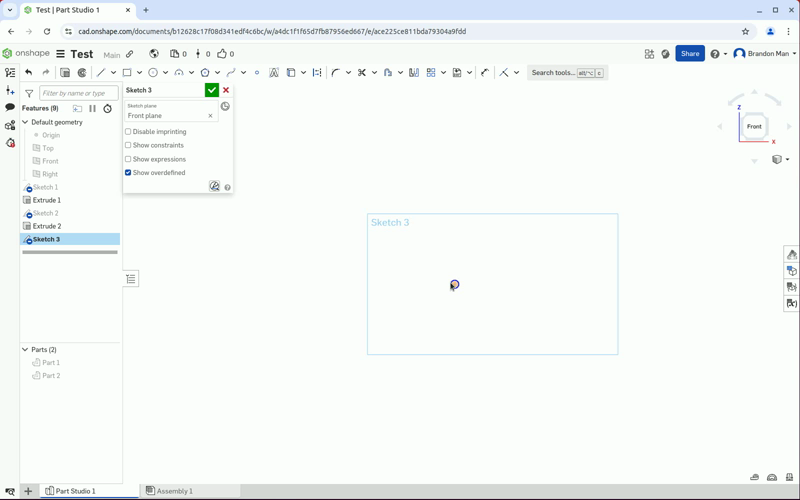
scroll(6)
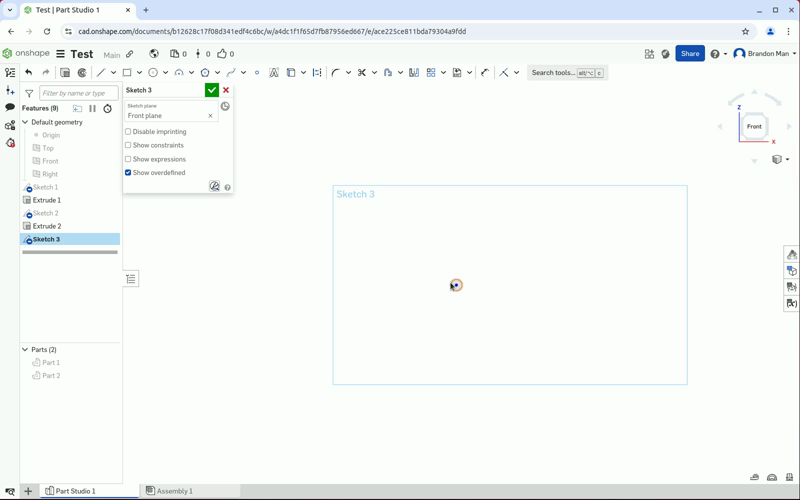
scroll(6)
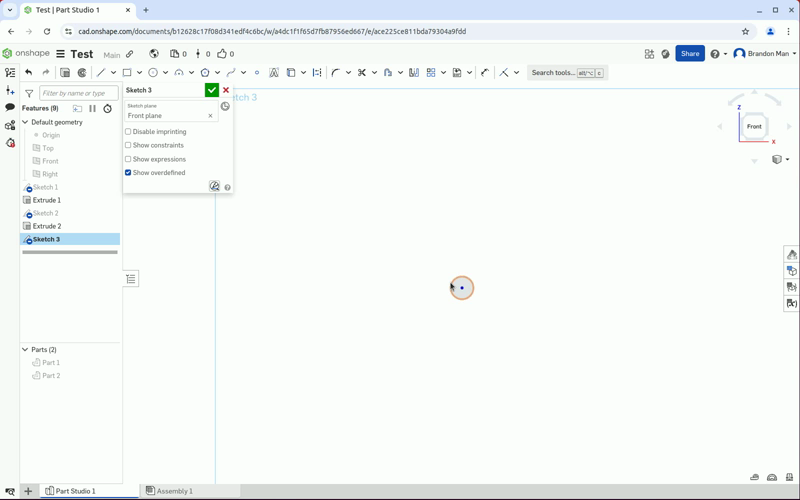
click(450, 282)
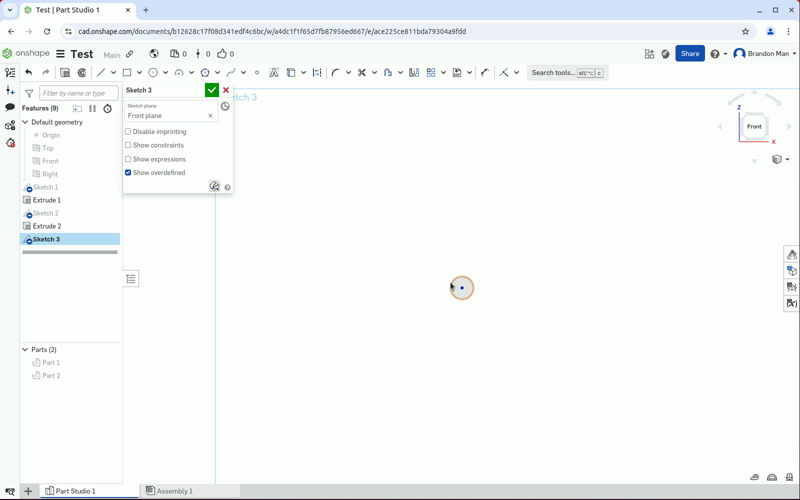
scroll(-6)
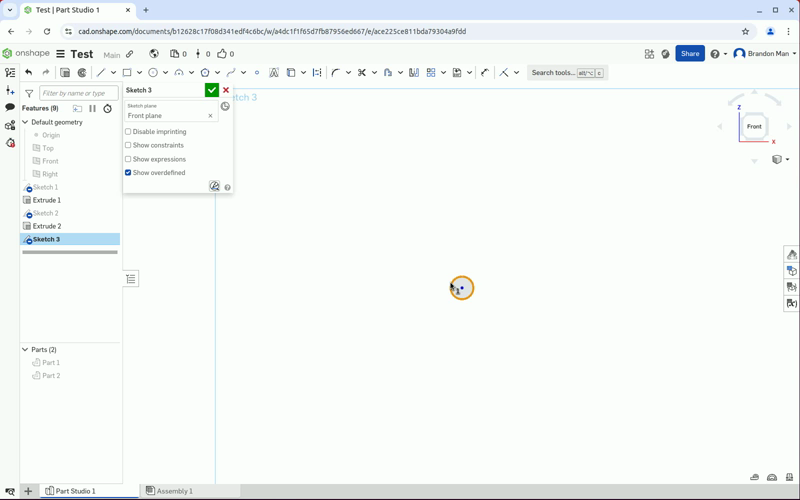
scroll(-6)
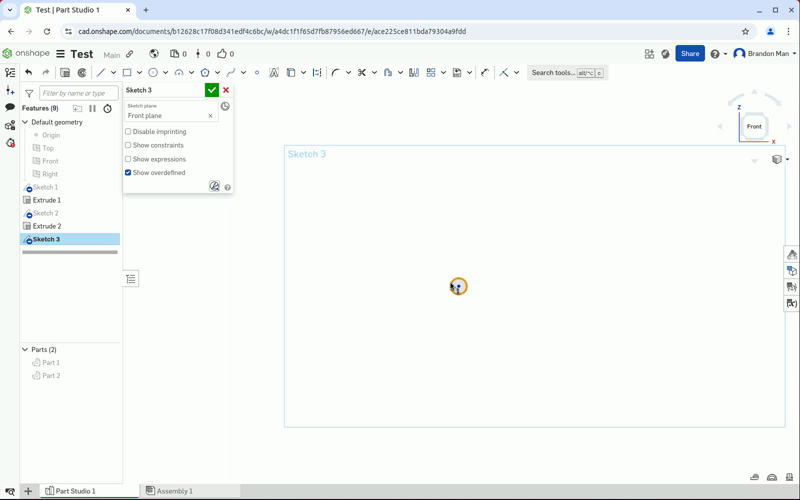
scroll(-6)
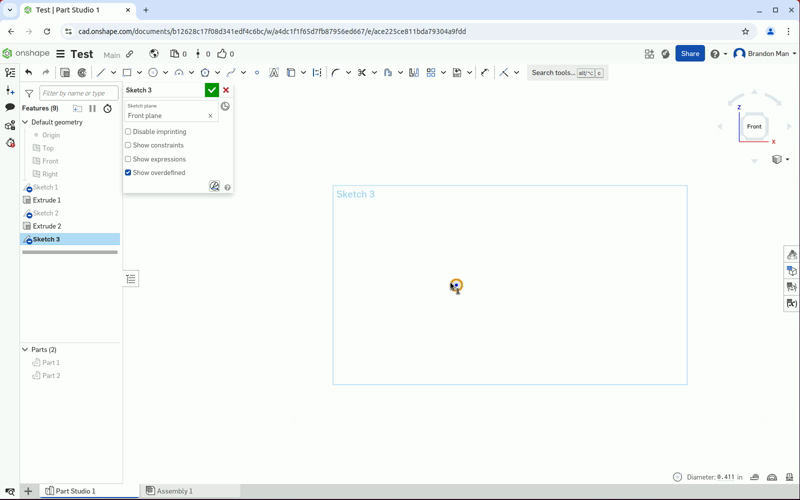
scroll(-6)
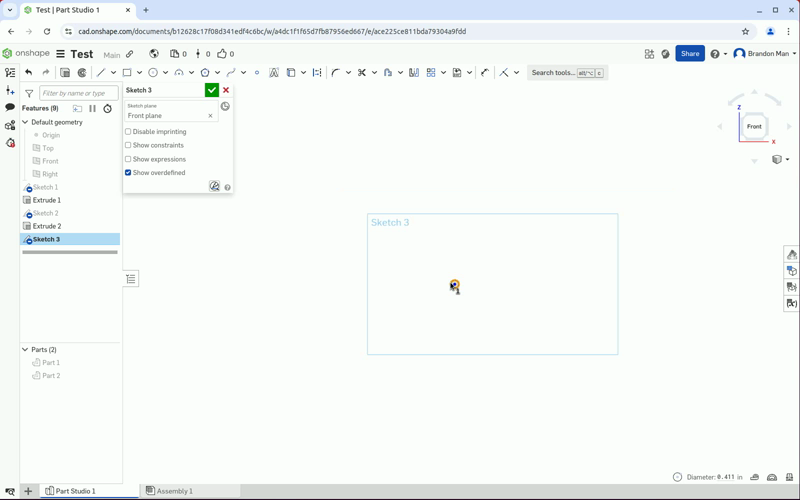
scroll(-6)
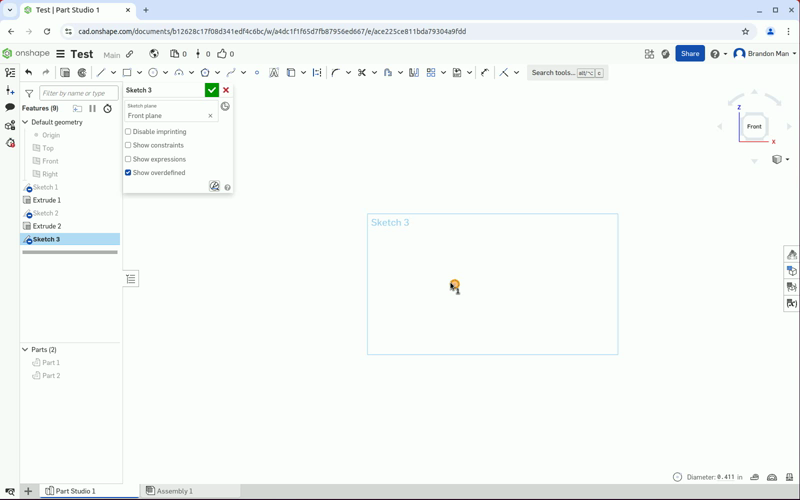
scroll(-6)
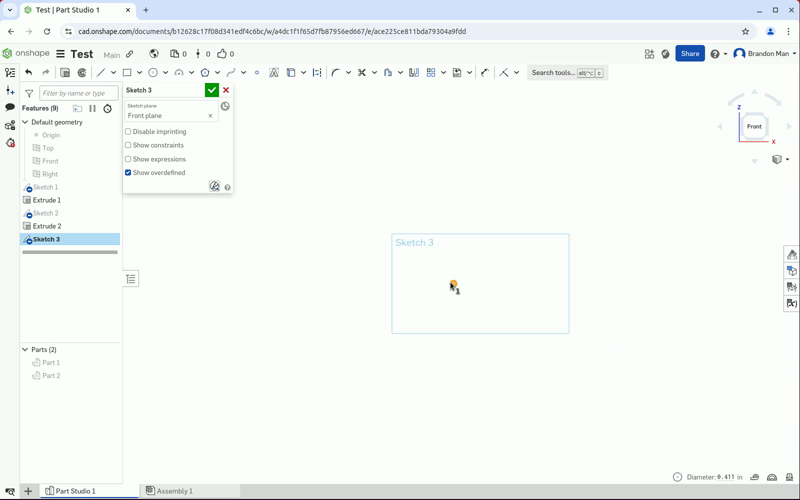
scroll(-6)
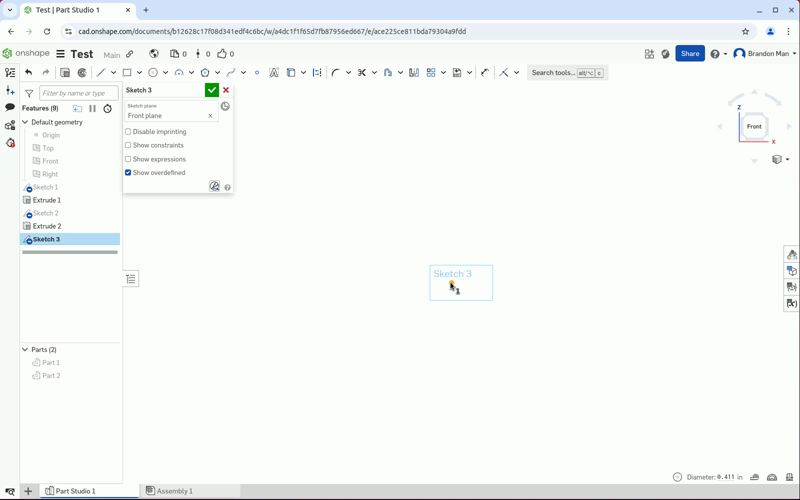
mouse_move(73, 352)
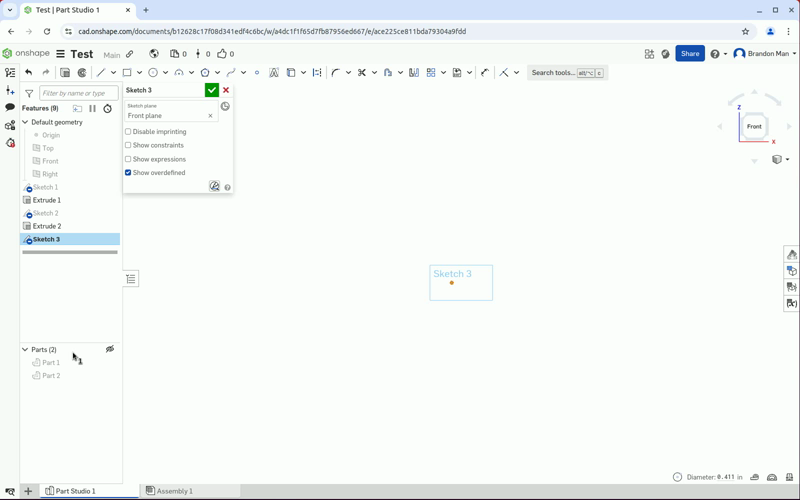
key(shift+y)
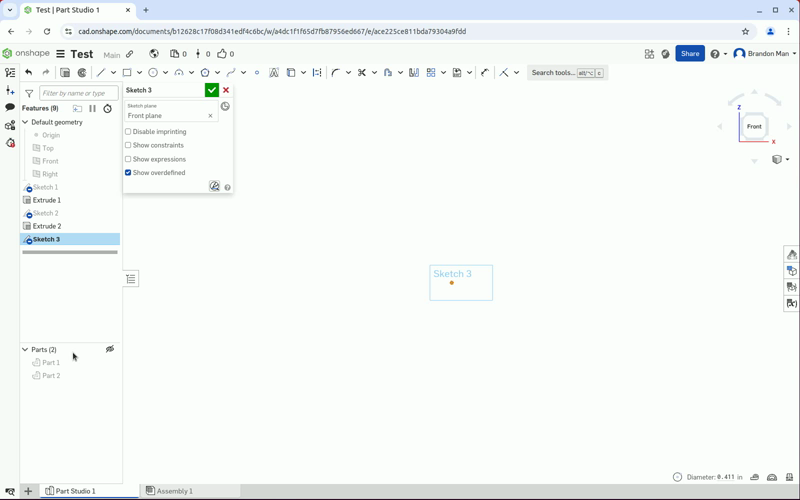
key(shift+e)
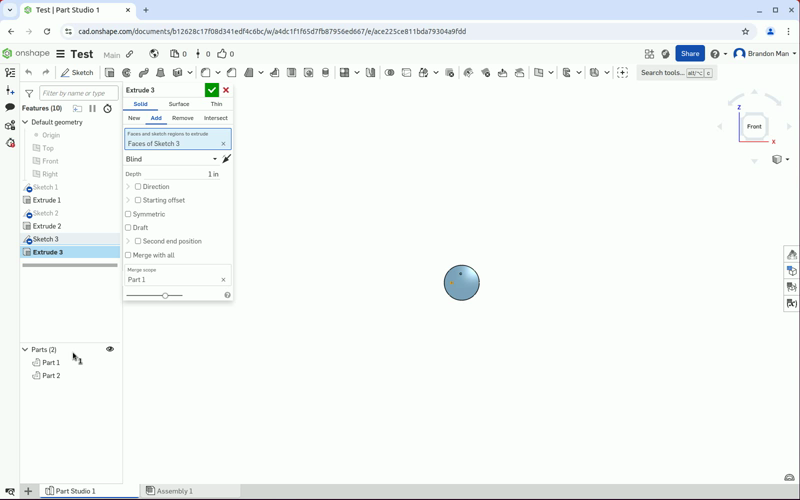
mouse_move(143, 106)
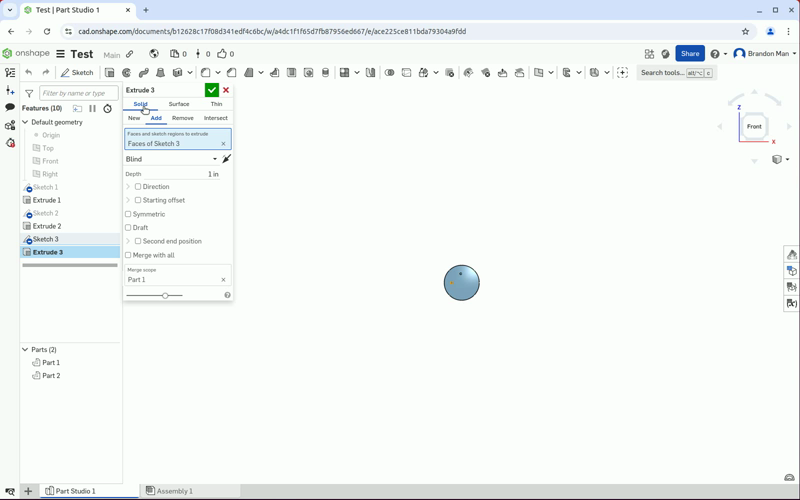
click(143, 106)
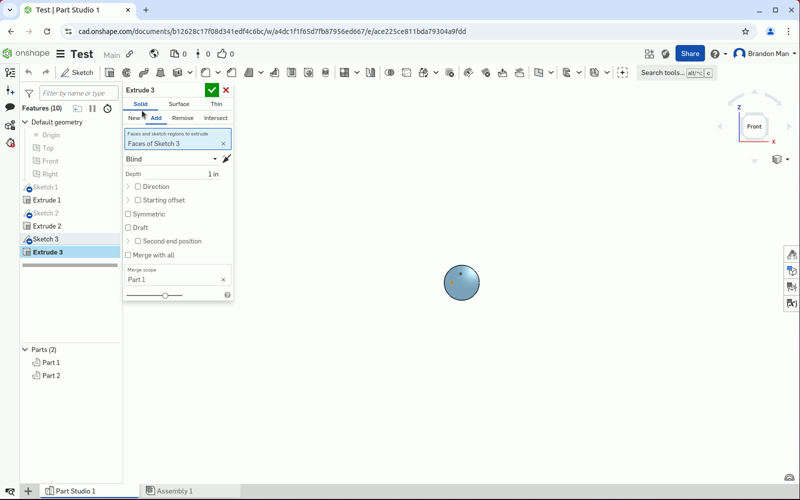
mouse_move(137, 120)
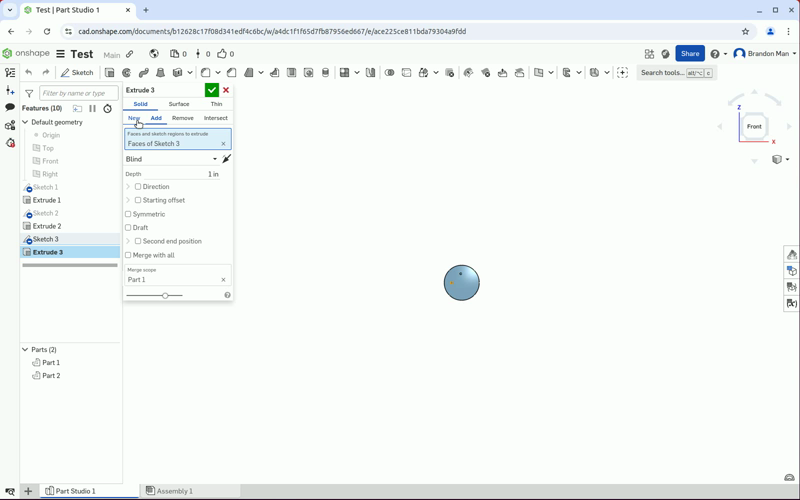
click(137, 120)
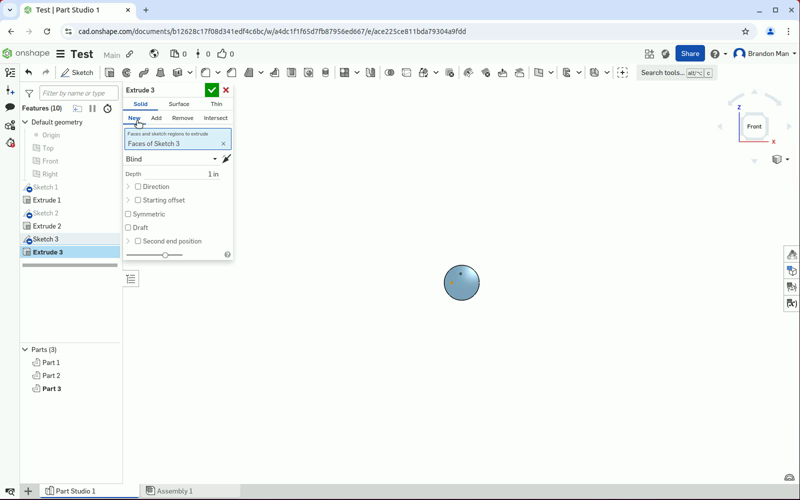
key(tab, 4)
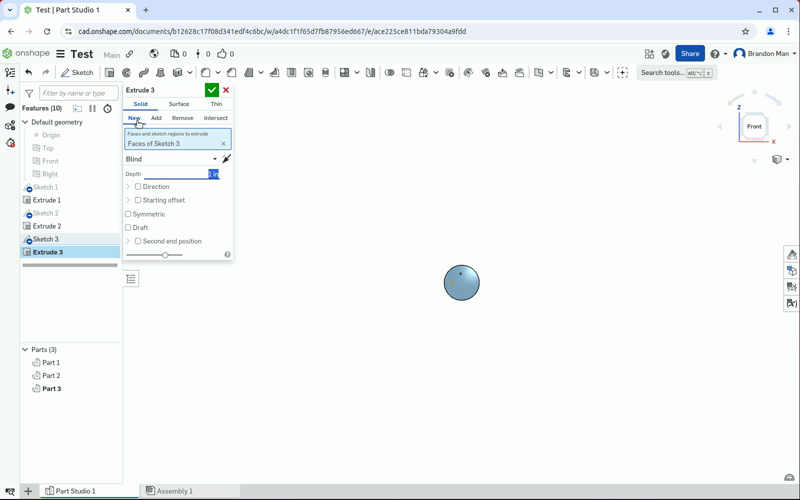
text(-23.108)
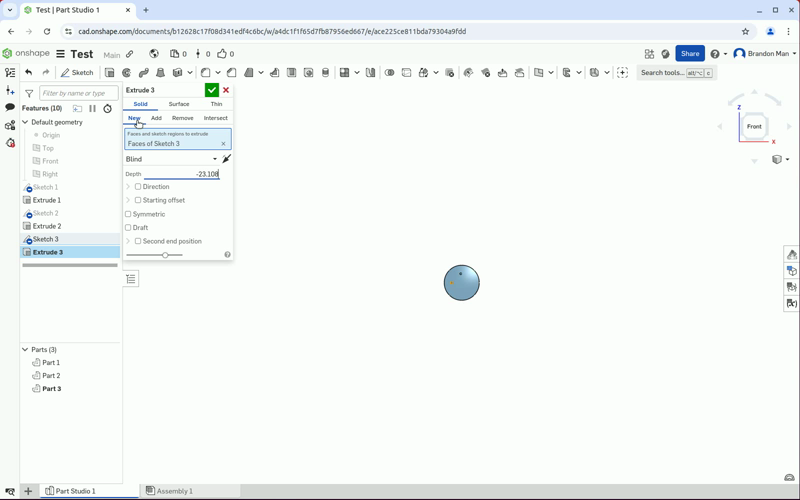
key(enter)
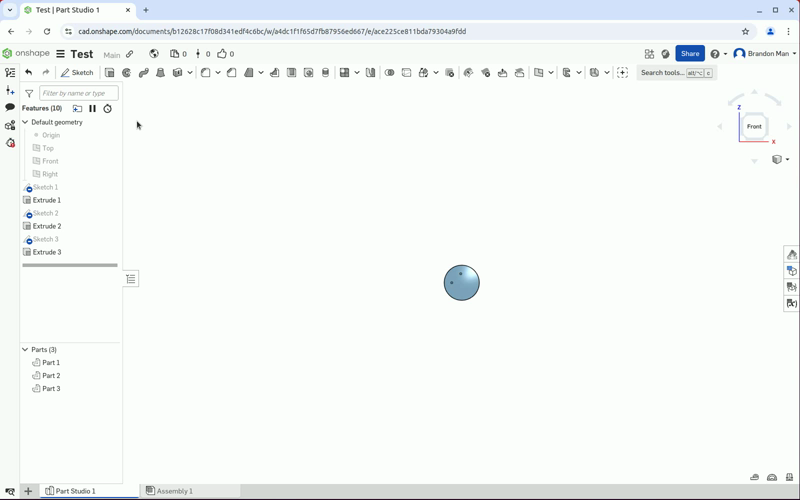
key(shift+h)
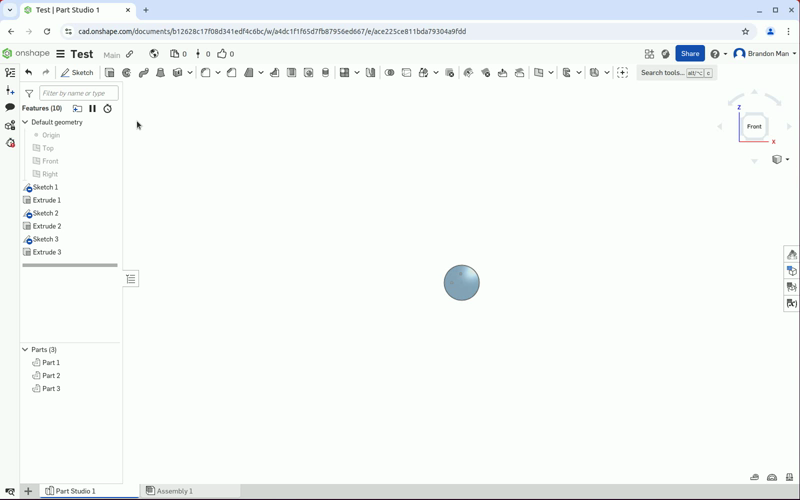
key(shift+h)
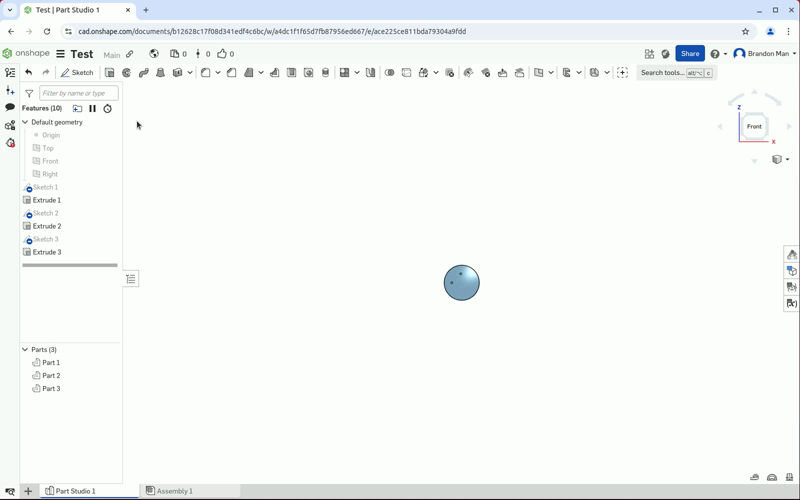
mouse_move(73, 189)
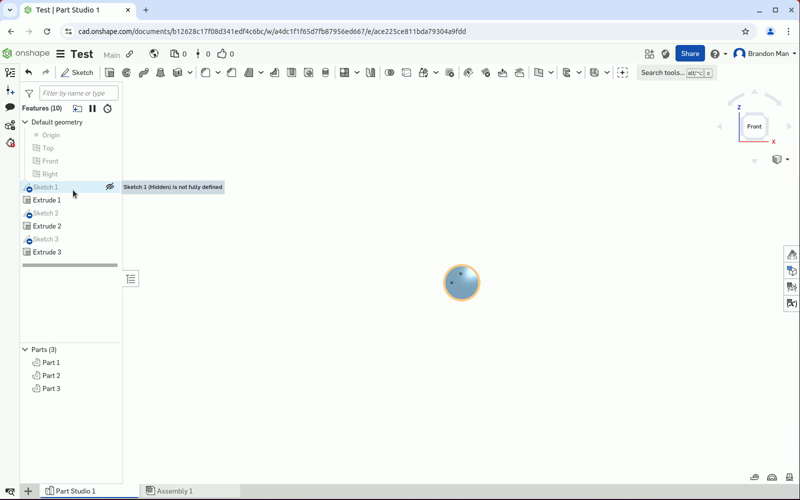
click(73, 189)
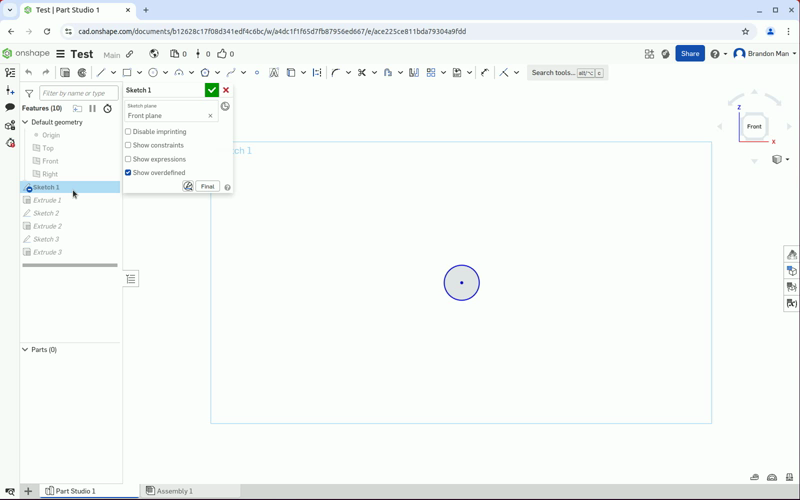
mouse_move(229, 92)
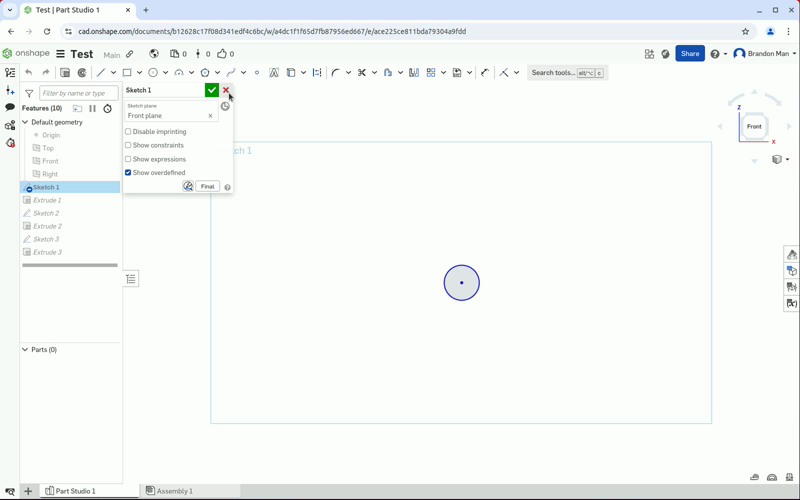
click(229, 92)
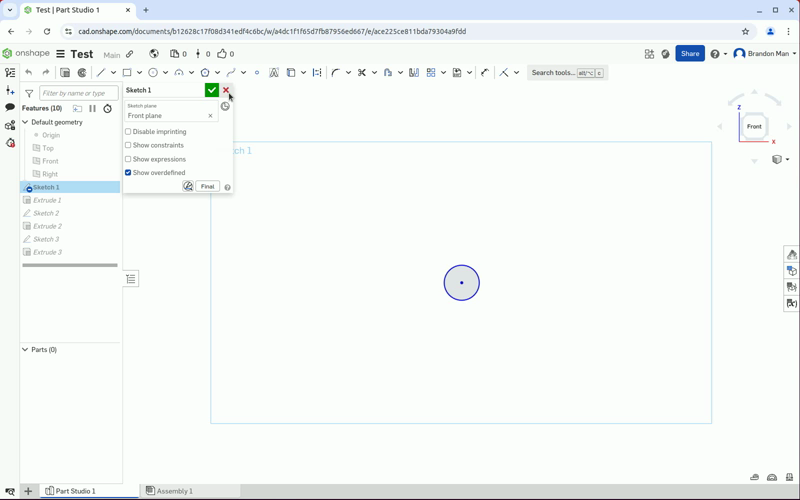
key(shift+s)
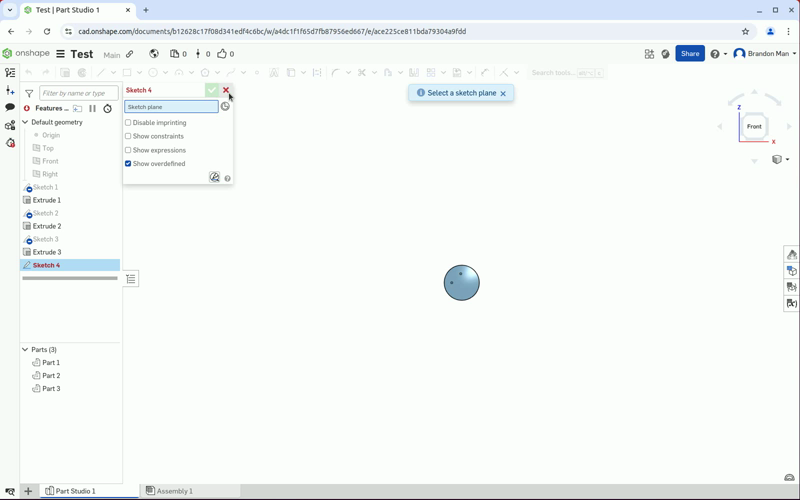
mouse_move(73, 163)
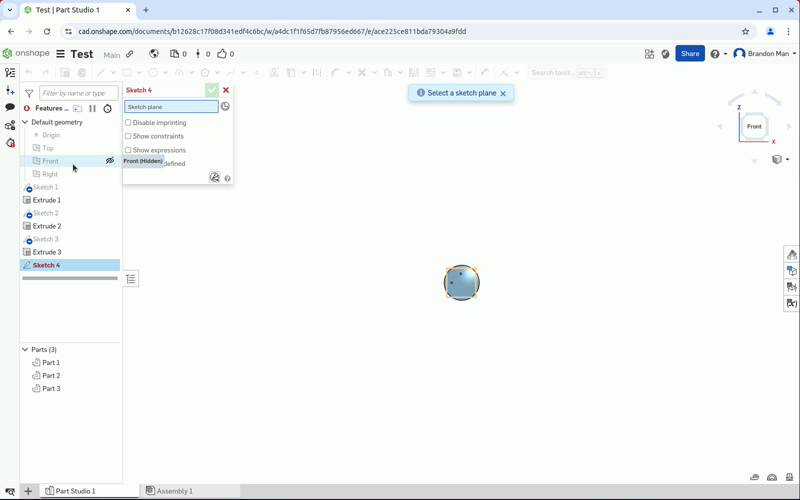
click(73, 163)
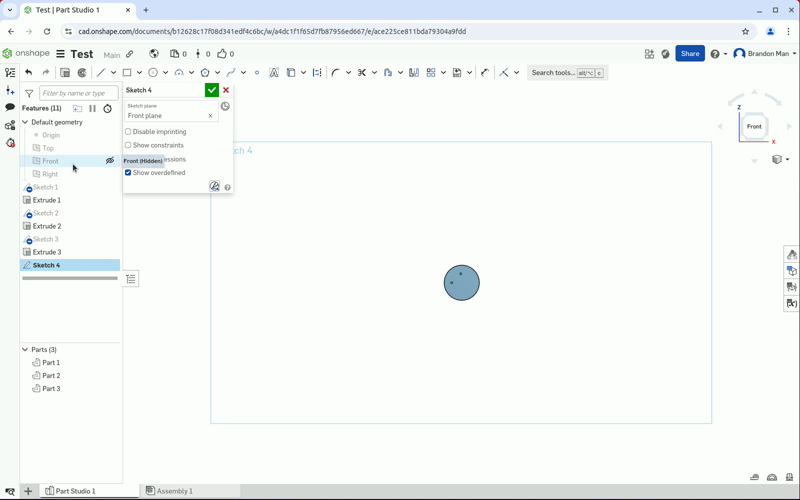
mouse_move(73, 352)
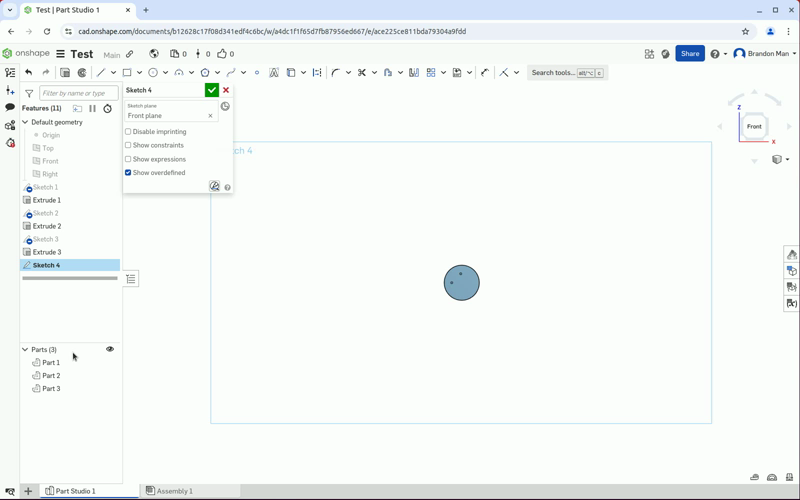
key(y)
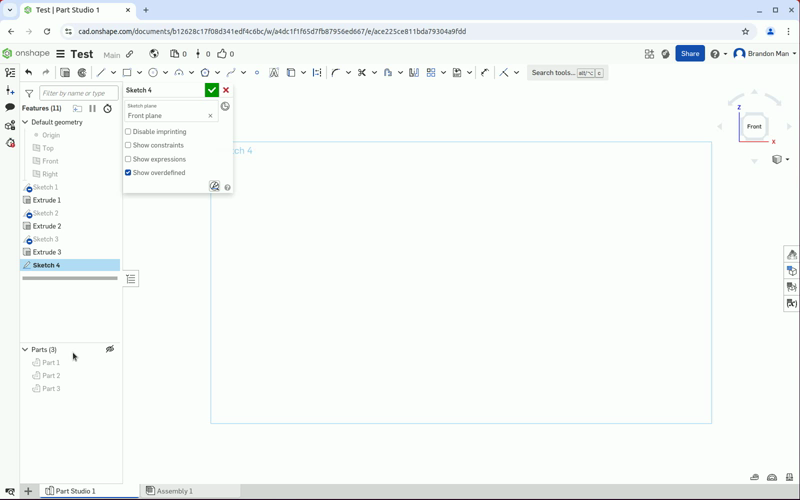
key(c)
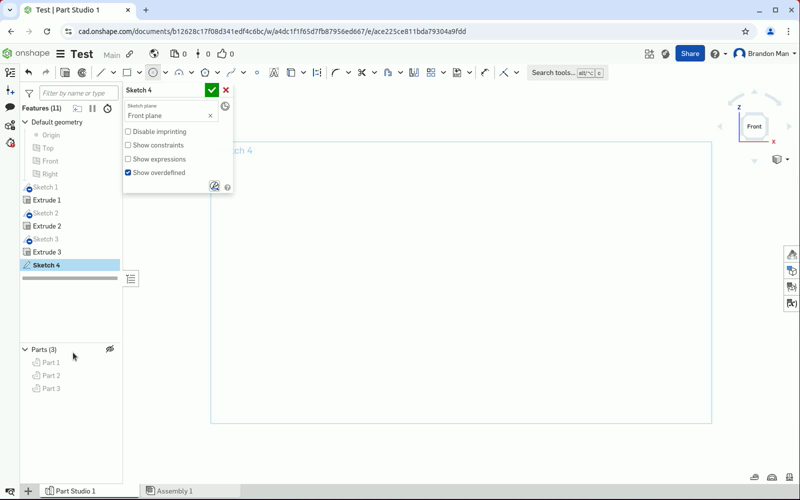
key_down(shift)
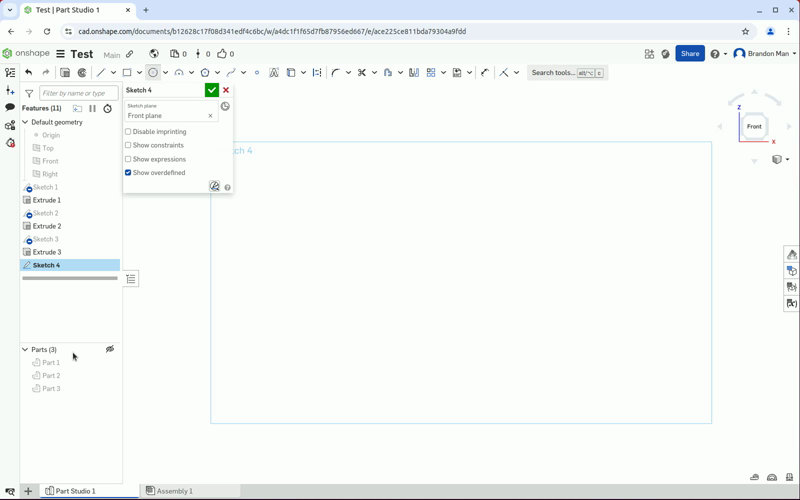
mouse_move(471, 282)
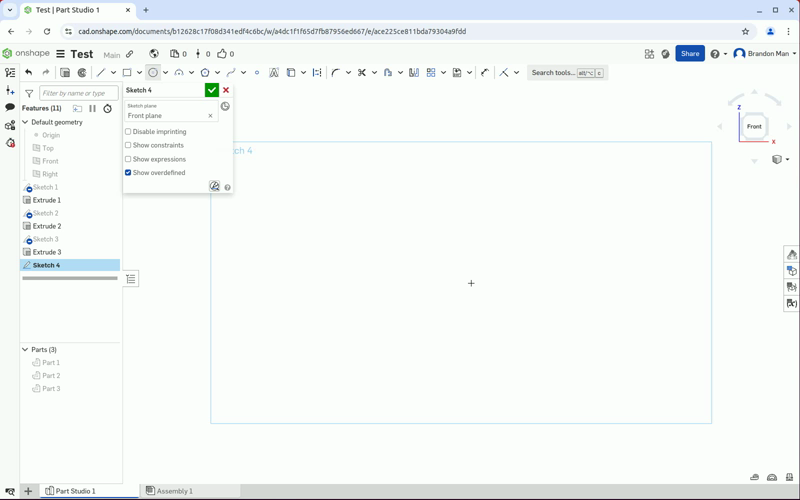
click(471, 282)
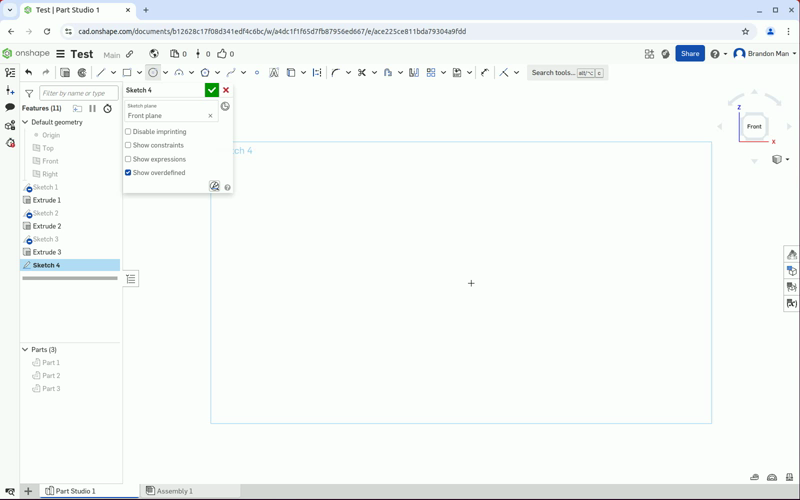
key_up(shift)
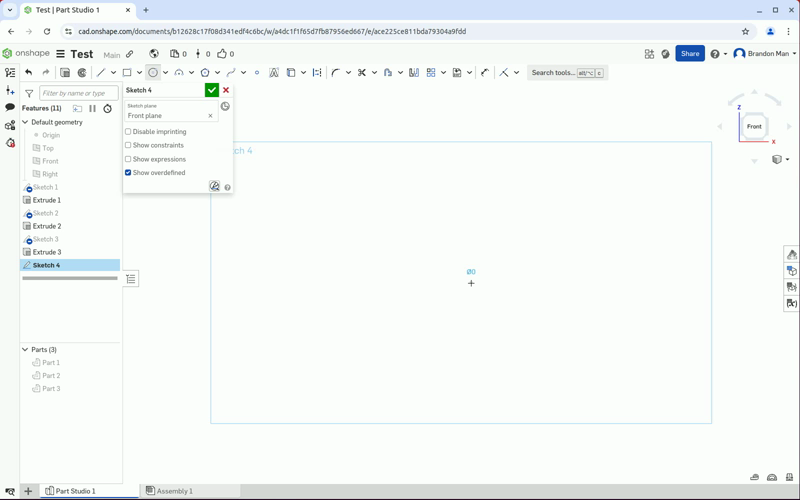
mouse_move(472, 282)
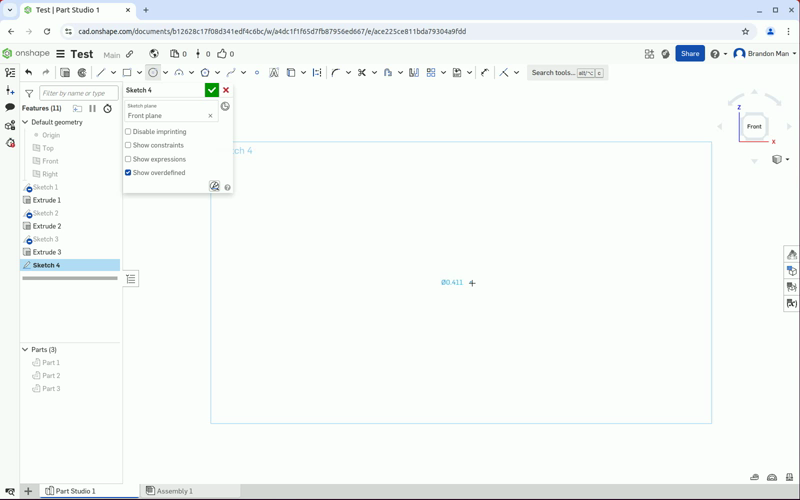
scroll(6)
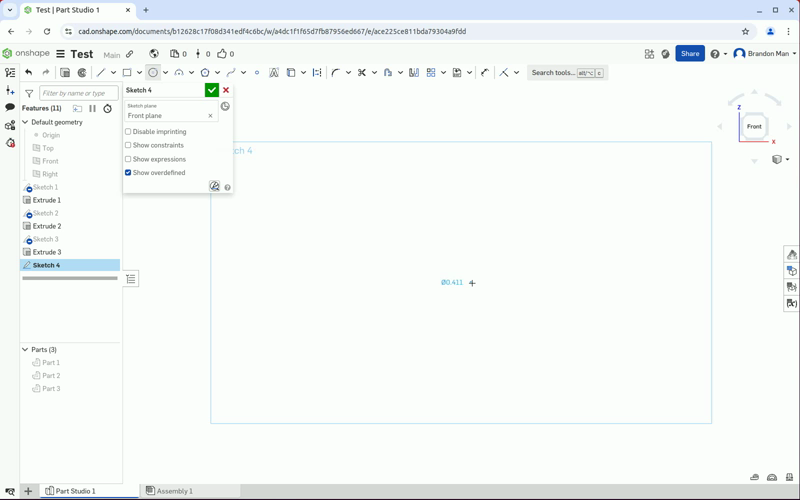
scroll(6)
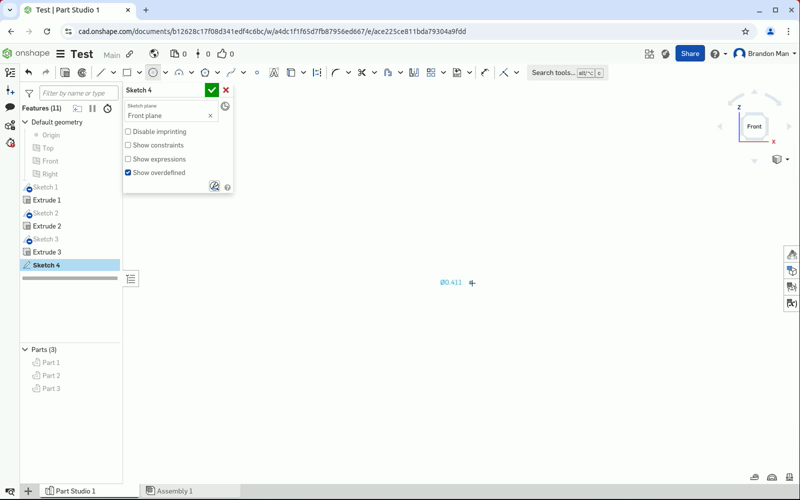
scroll(6)
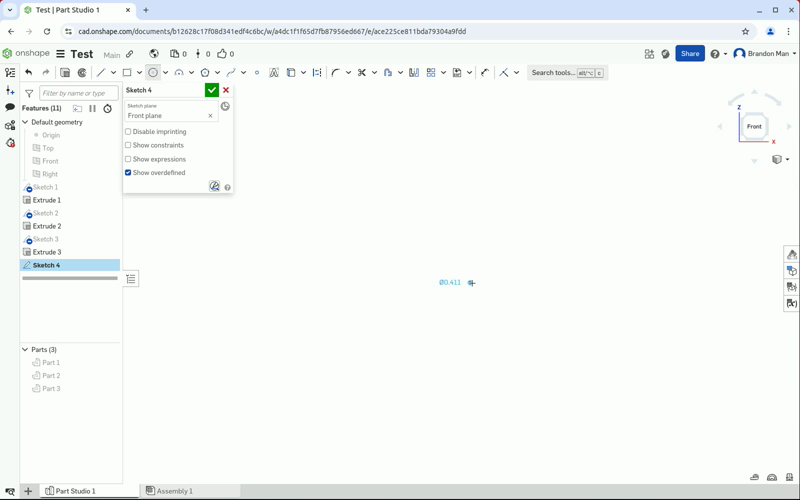
scroll(6)
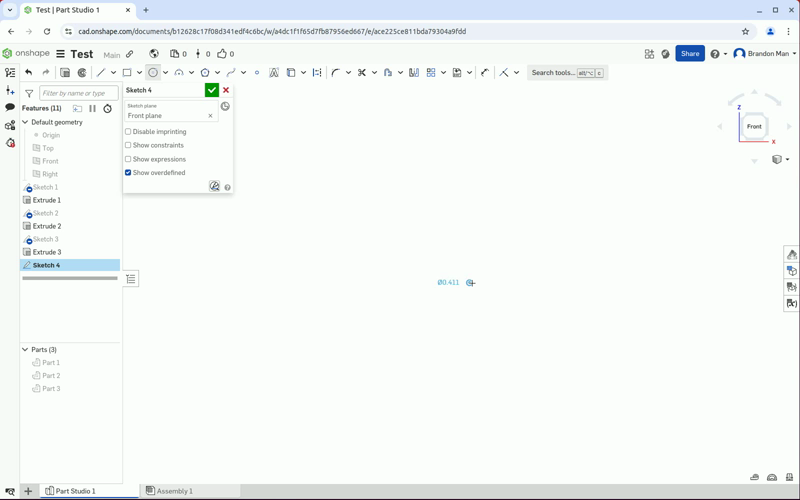
scroll(6)
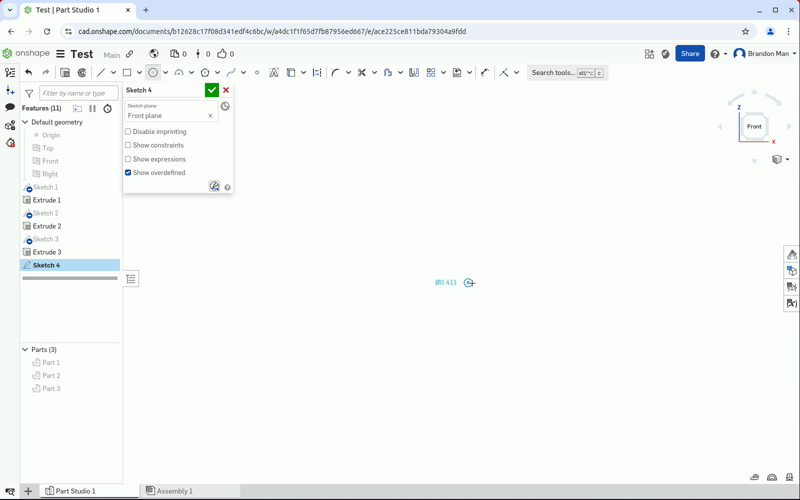
scroll(6)
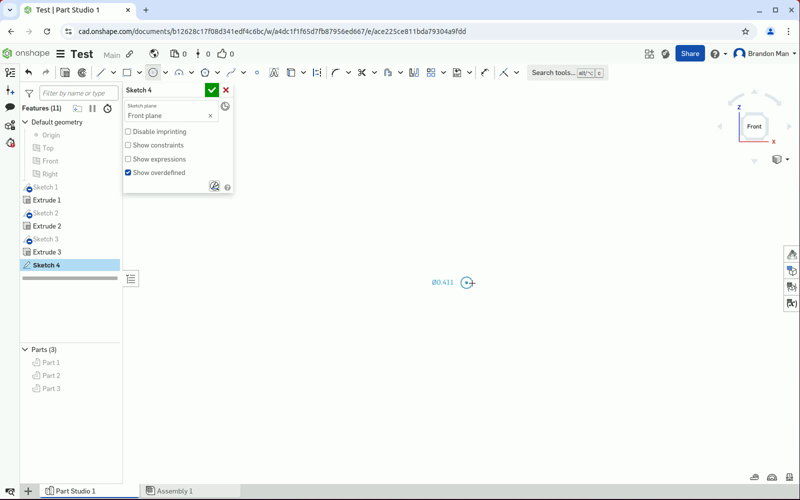
scroll(6)
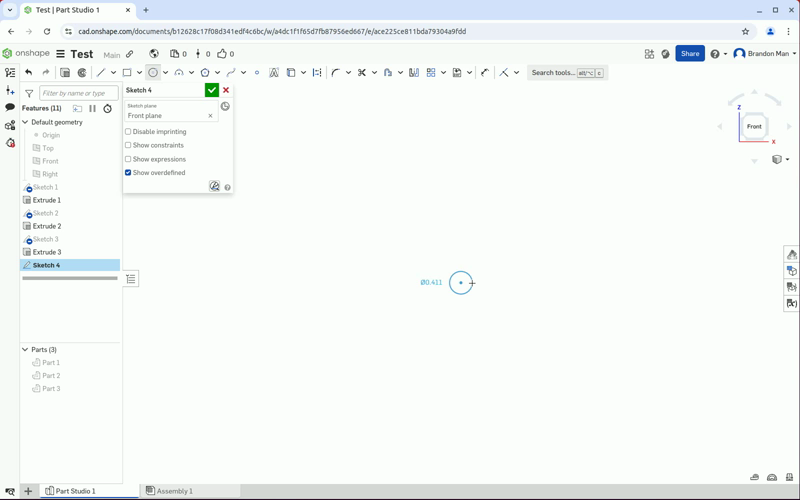
click(472, 282)
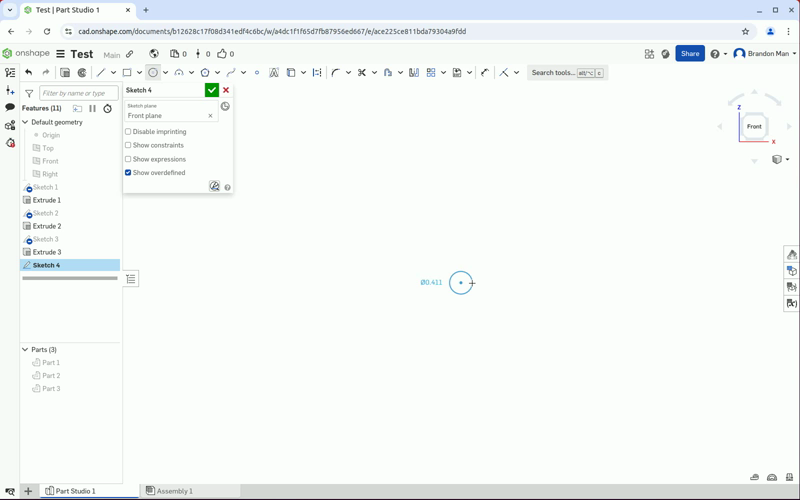
scroll(-6)
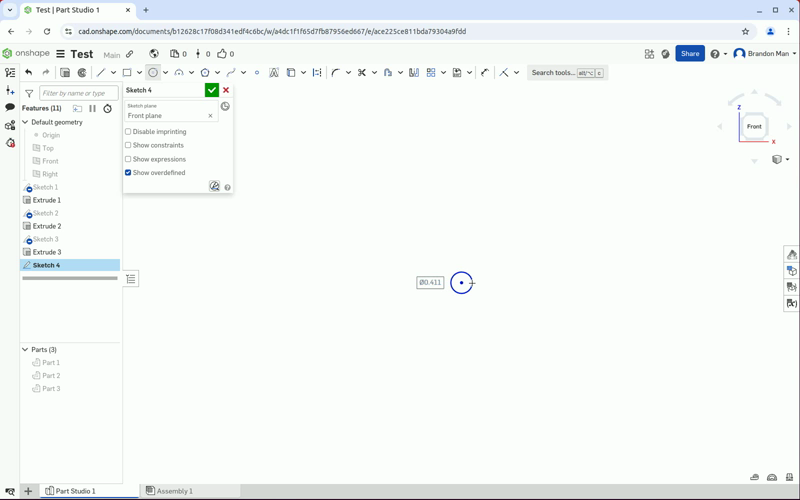
scroll(-6)
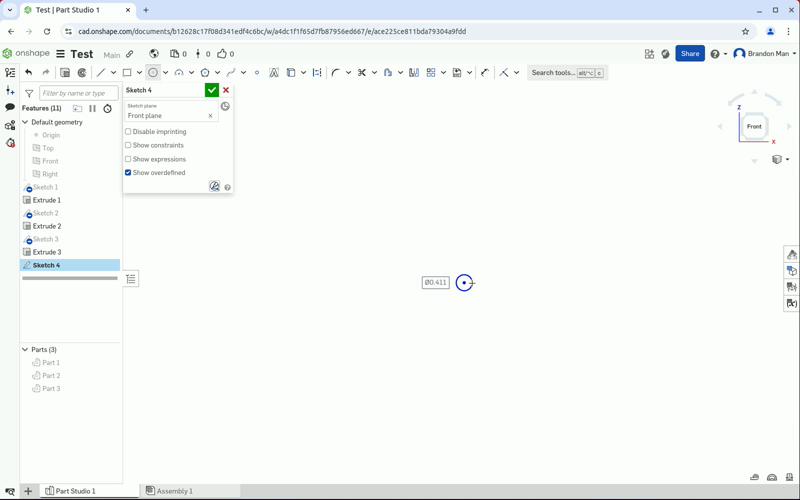
scroll(-6)
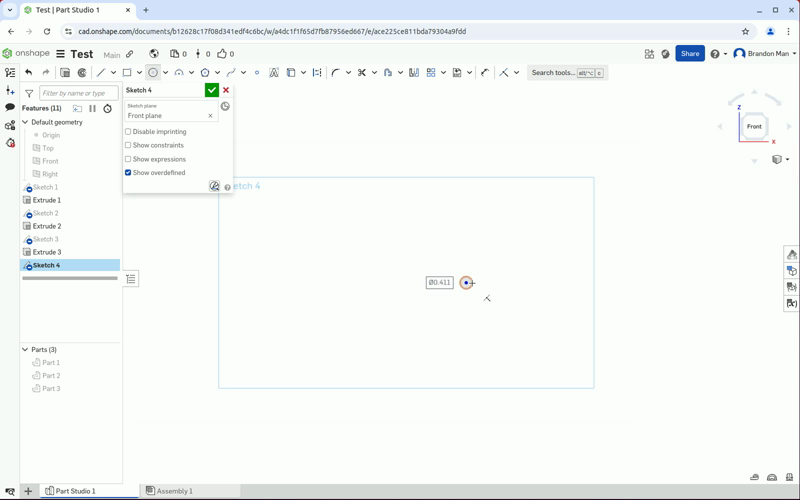
scroll(-6)
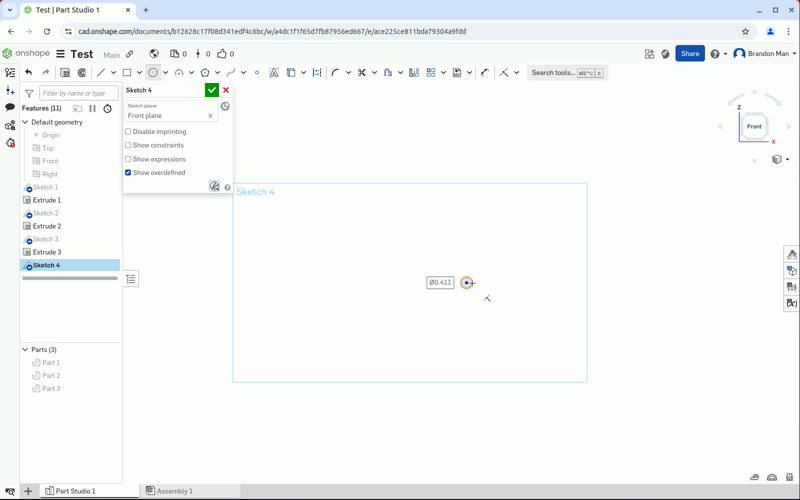
scroll(-6)
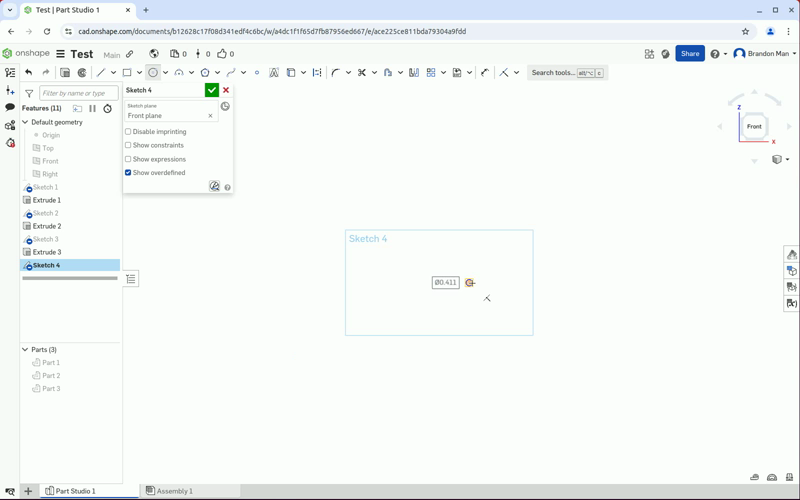
scroll(-6)
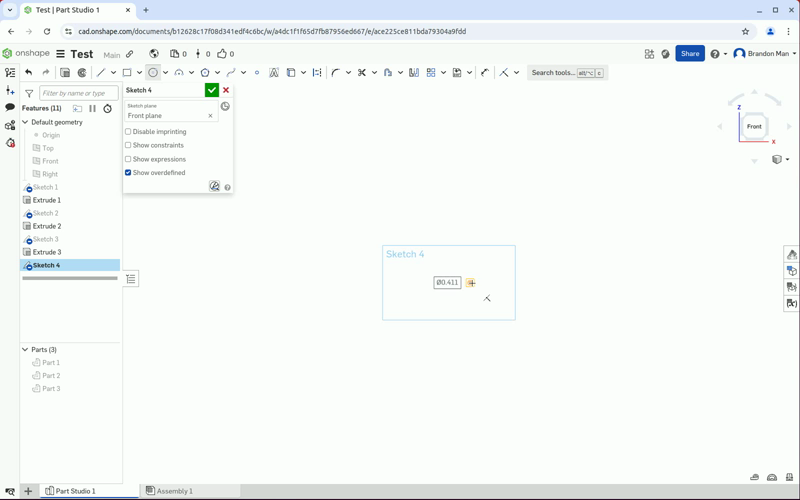
scroll(-6)
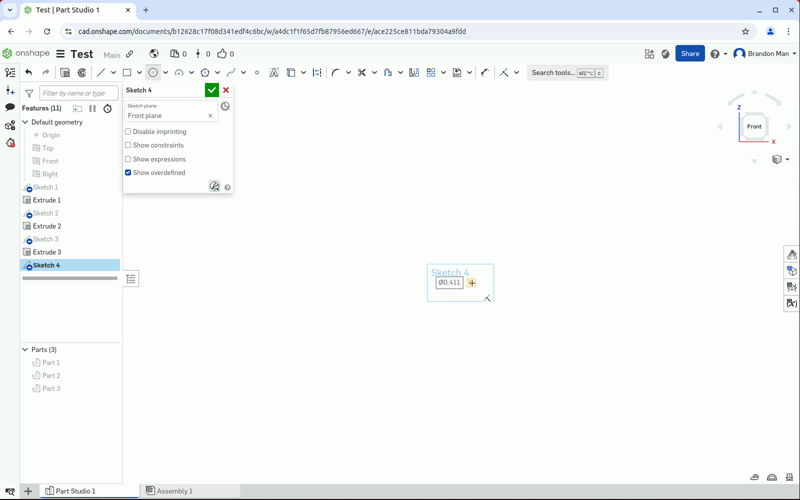
key(esc)
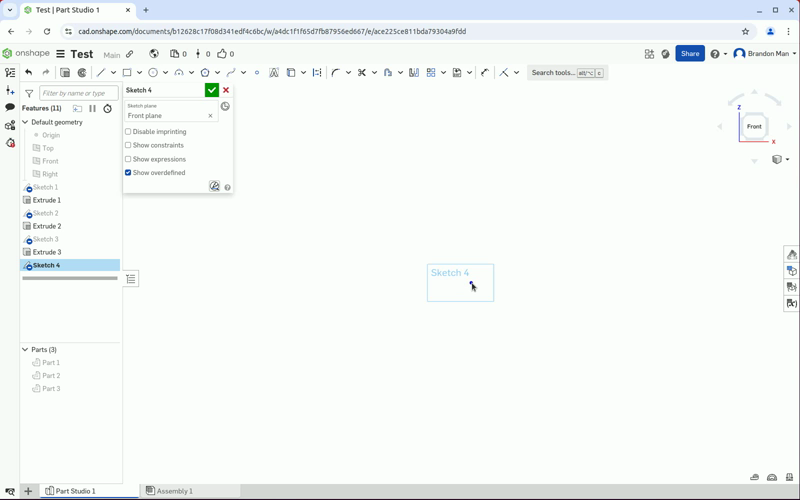
mouse_move(471, 283)
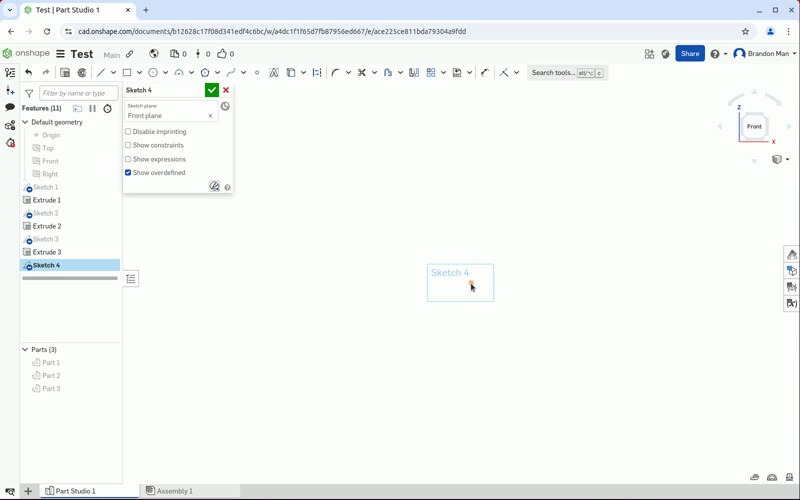
scroll(6)
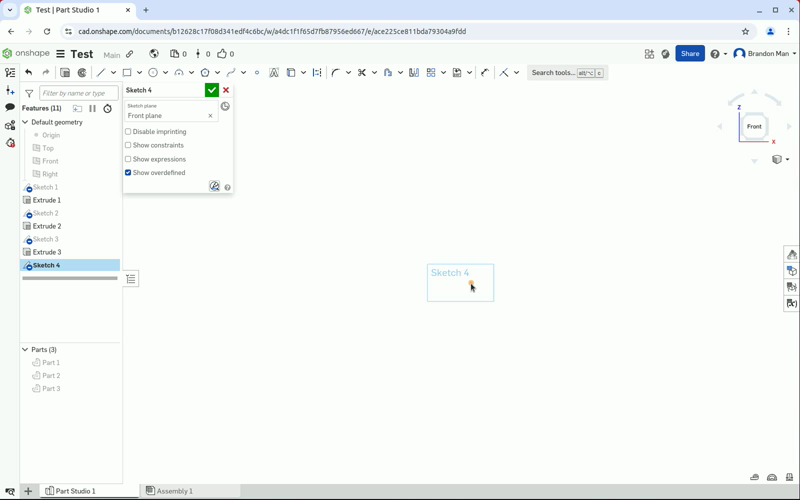
scroll(6)
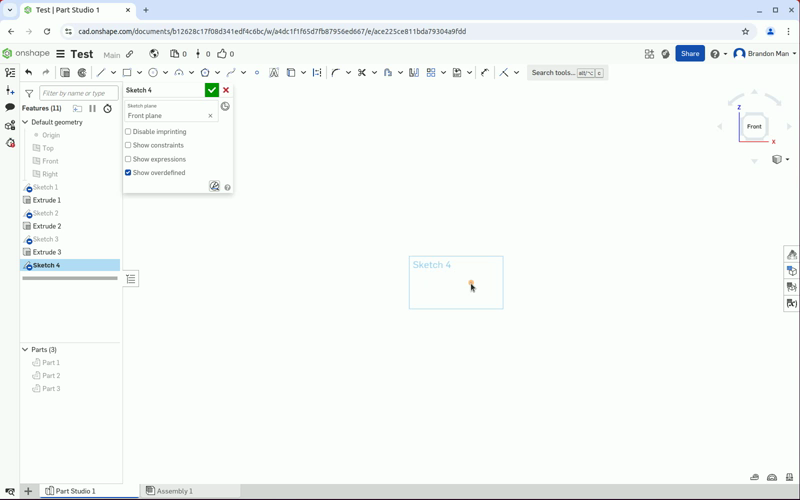
scroll(6)
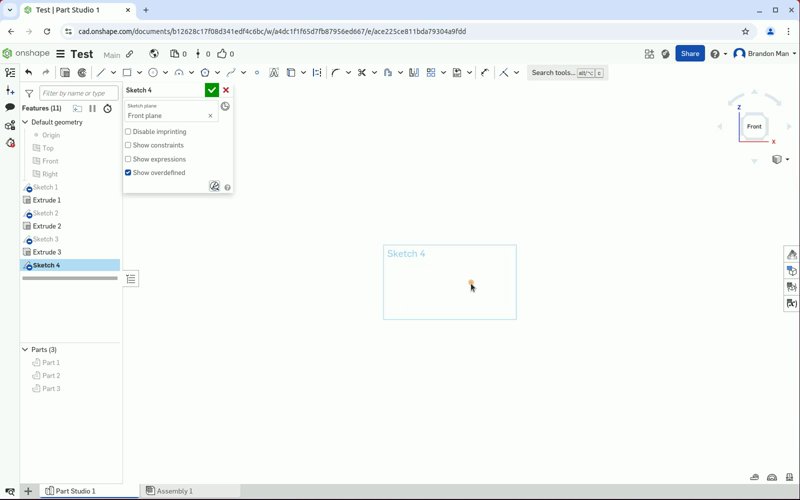
scroll(6)
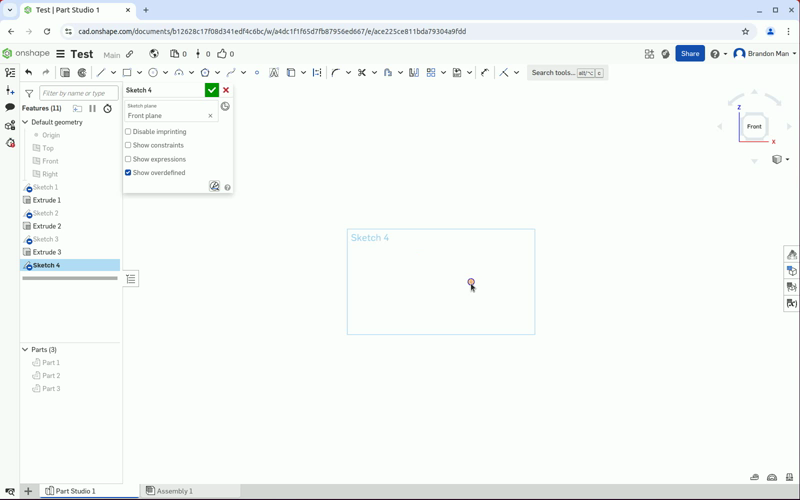
scroll(6)
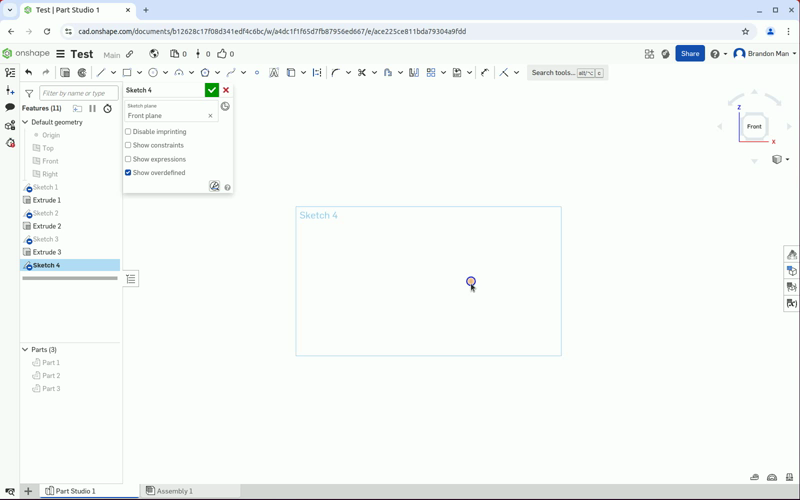
scroll(6)
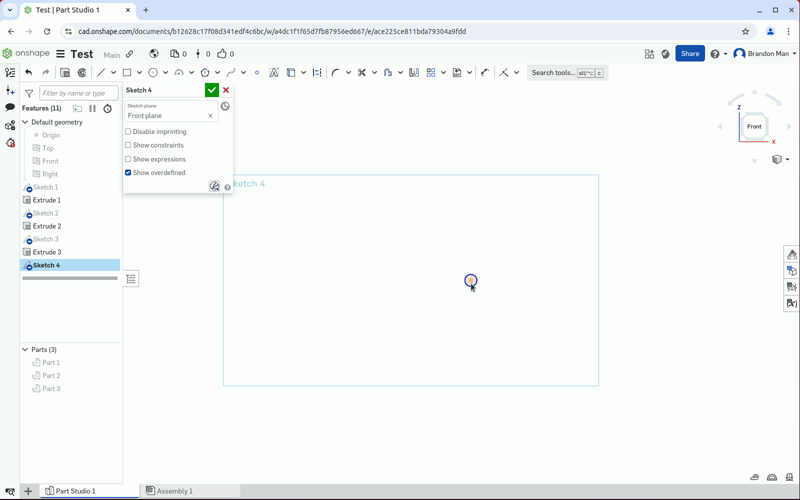
scroll(6)
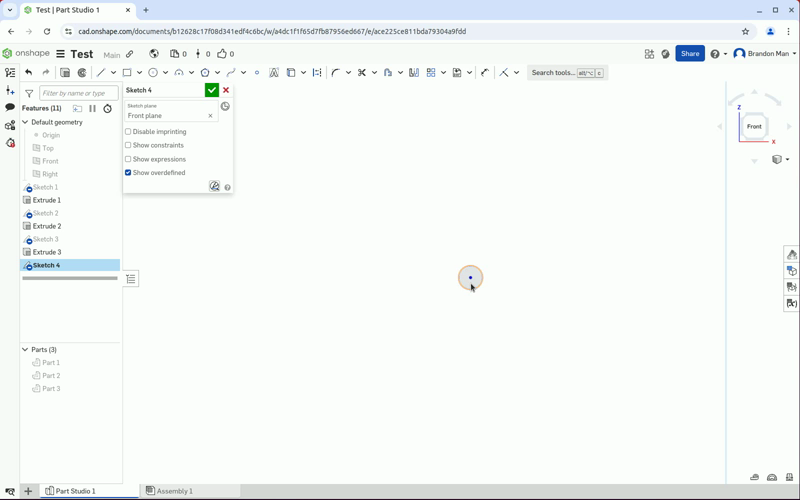
click(471, 283)
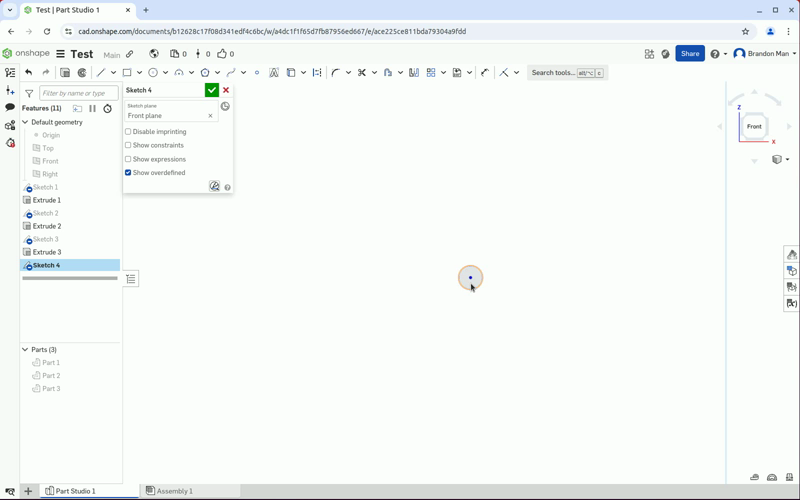
scroll(-6)
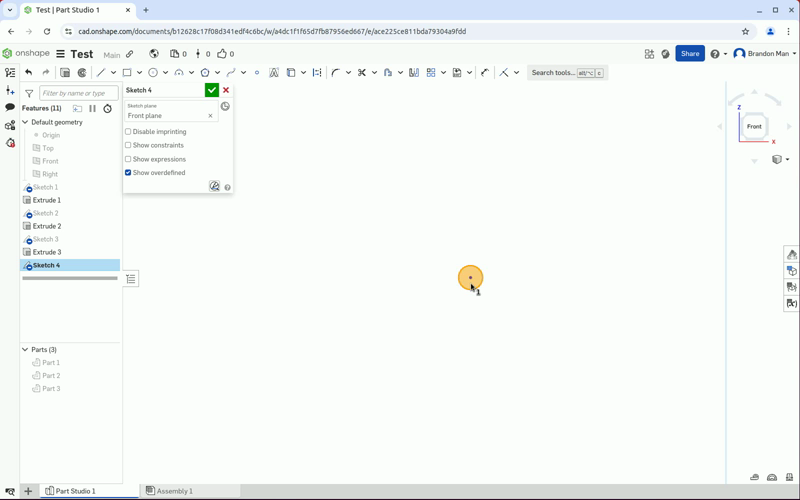
scroll(-6)
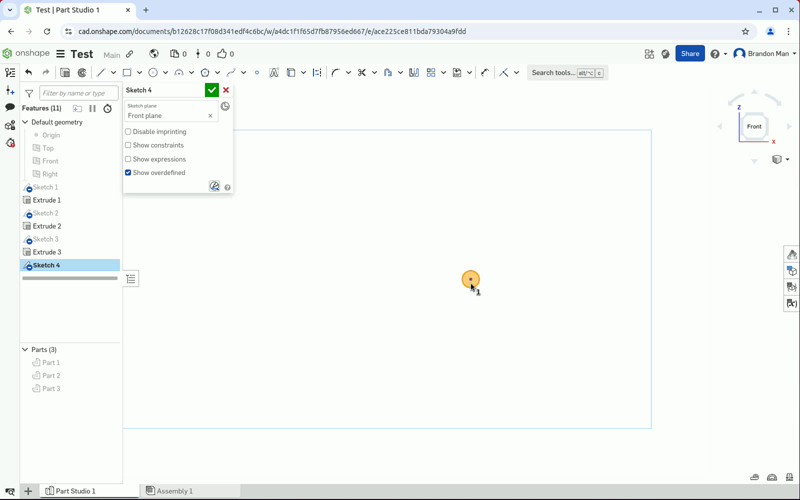
scroll(-6)
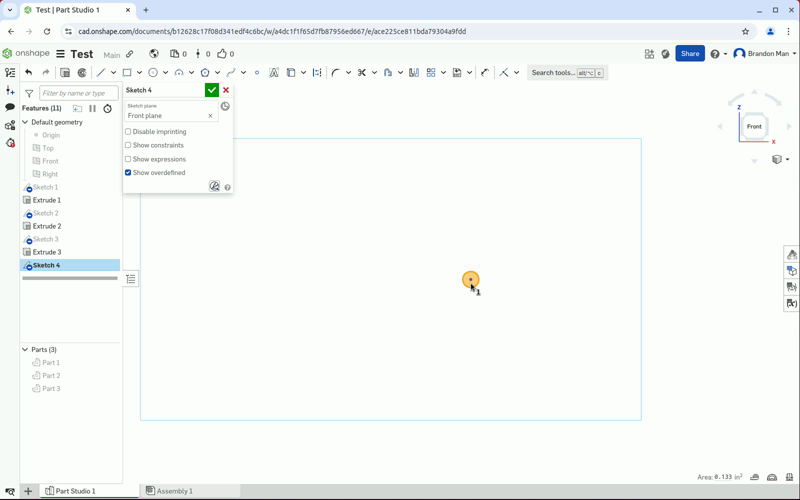
scroll(-6)
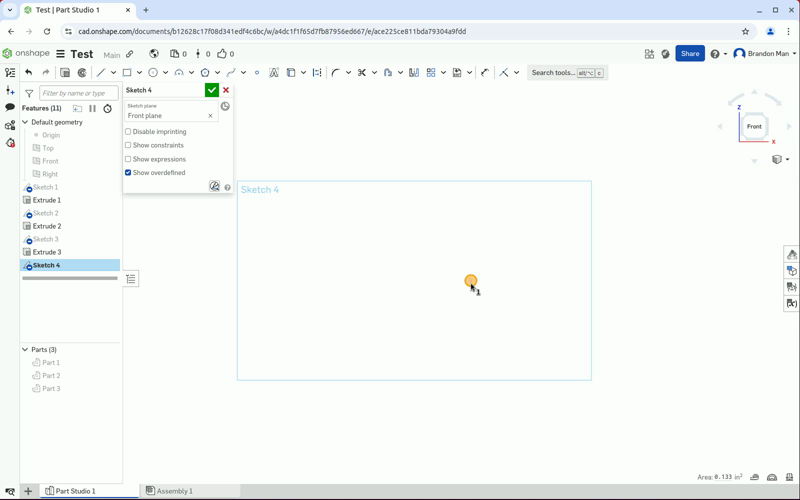
scroll(-6)
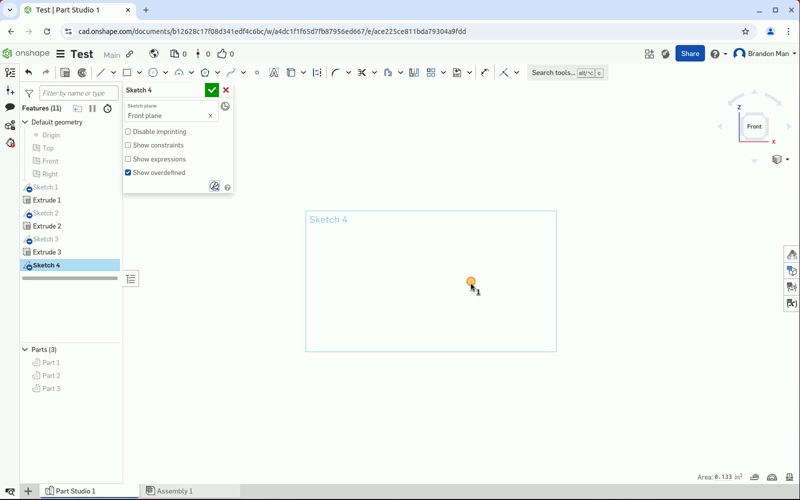
scroll(-6)
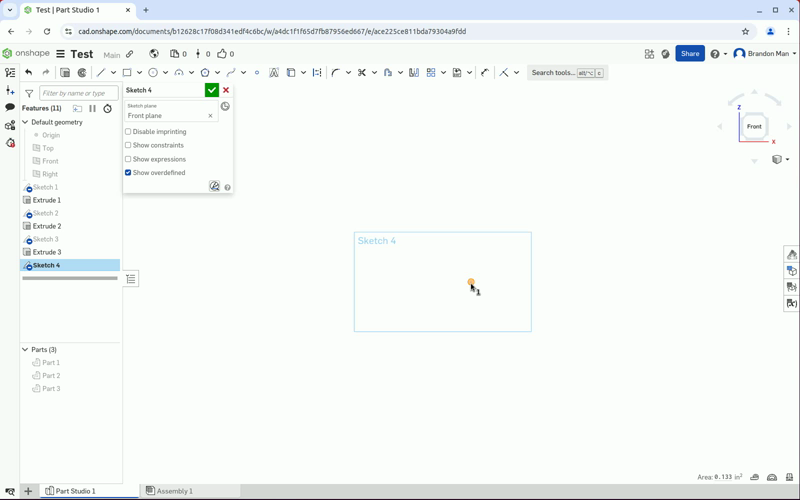
scroll(-6)
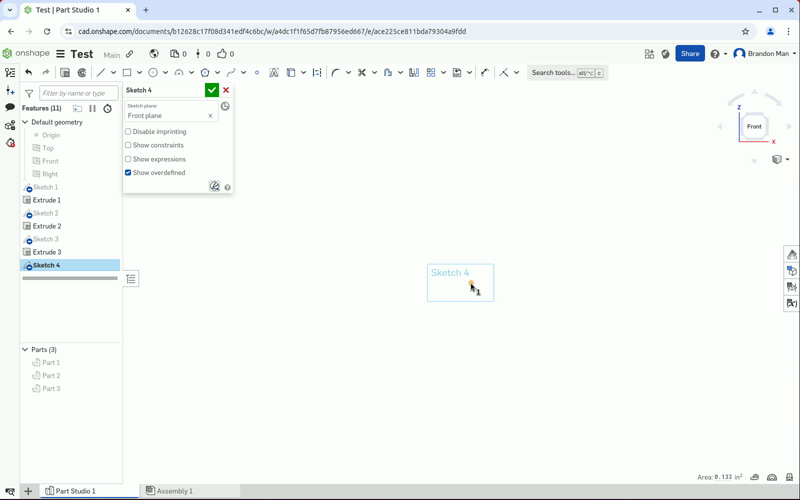
mouse_move(73, 352)
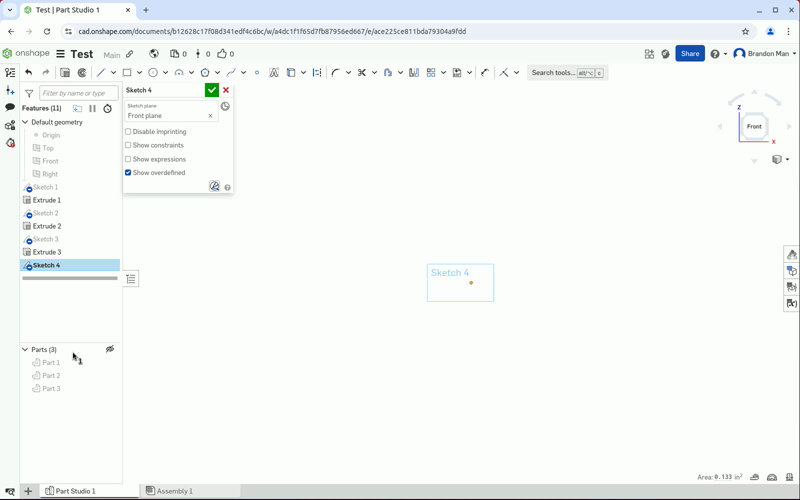
key(shift+y)
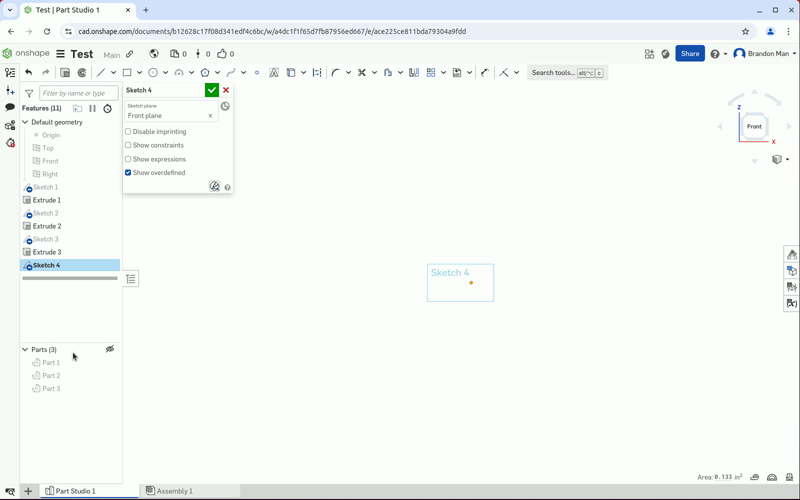
key(shift+e)
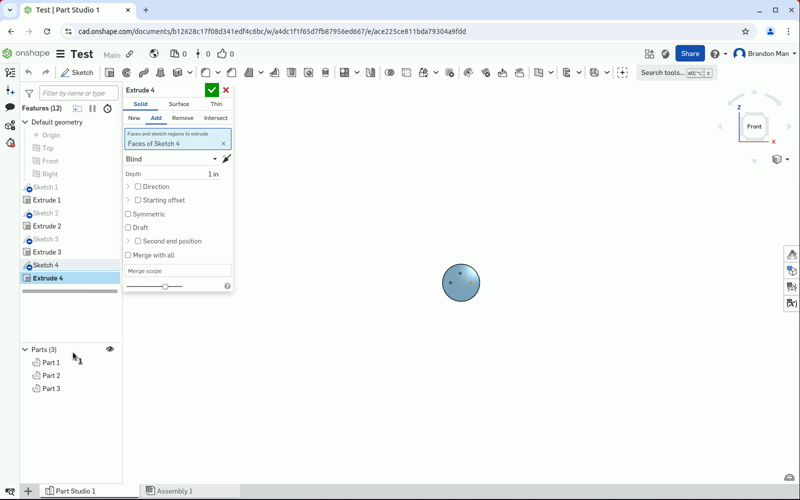
mouse_move(143, 106)
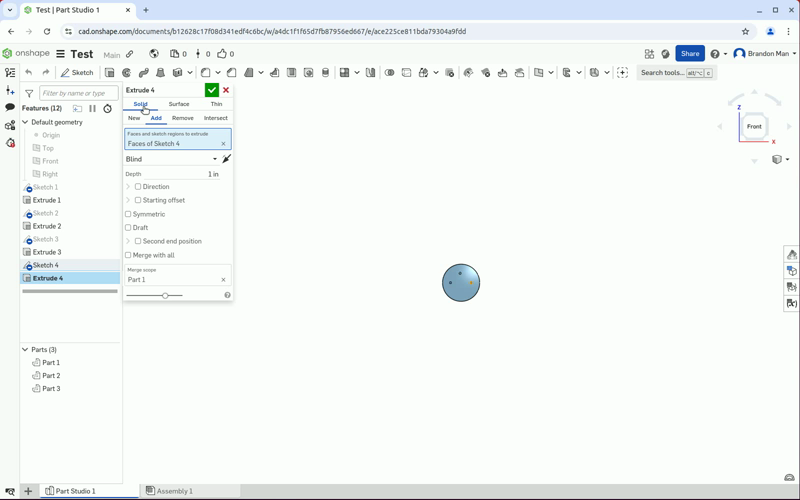
click(143, 106)
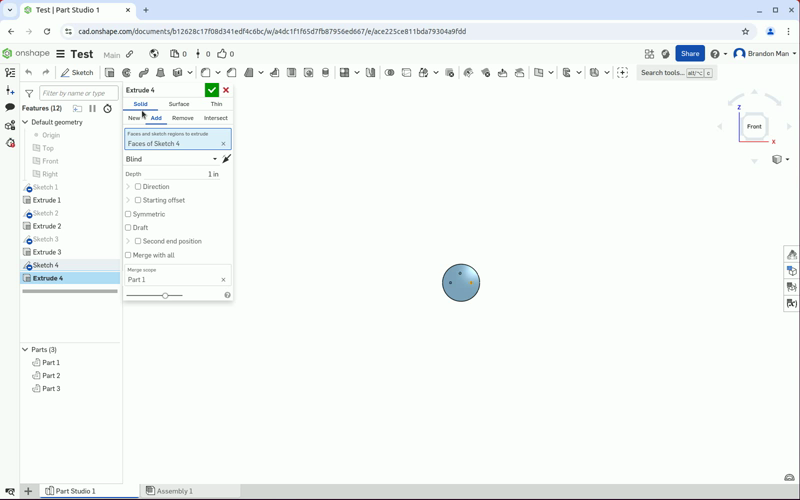
mouse_move(137, 120)
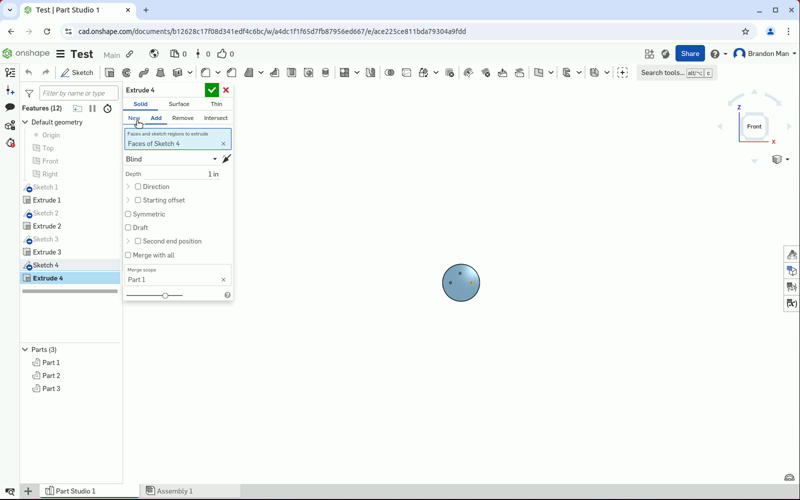
click(137, 120)
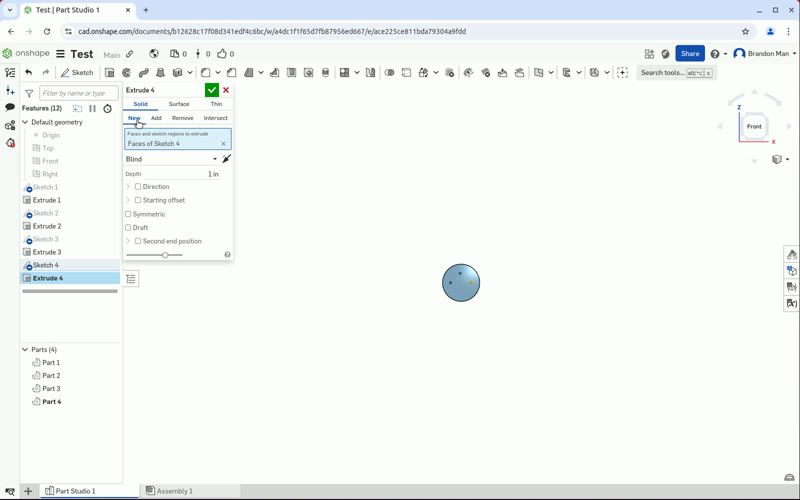
key(tab, 4)
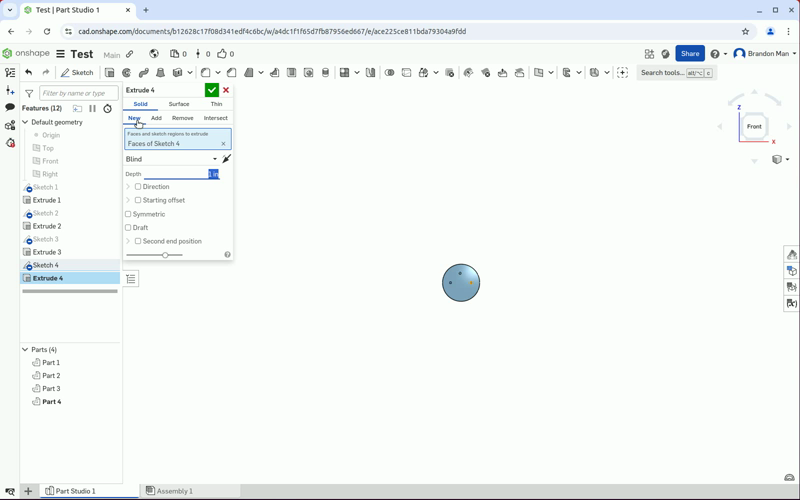
text(-23.108)
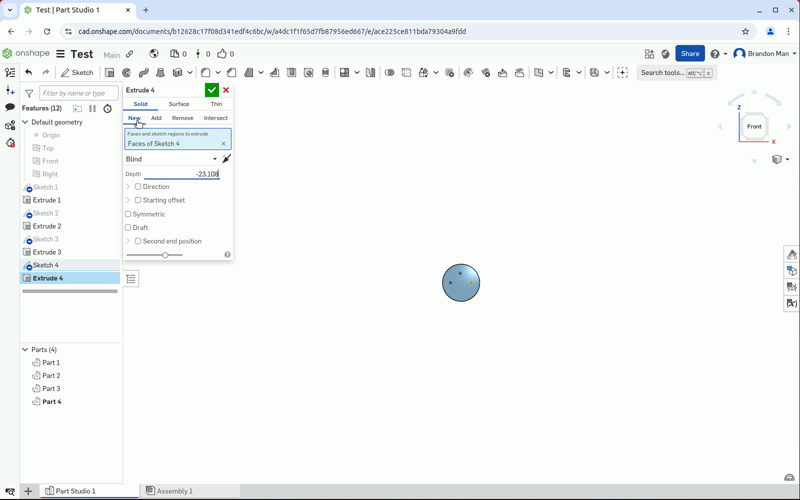
key(enter)
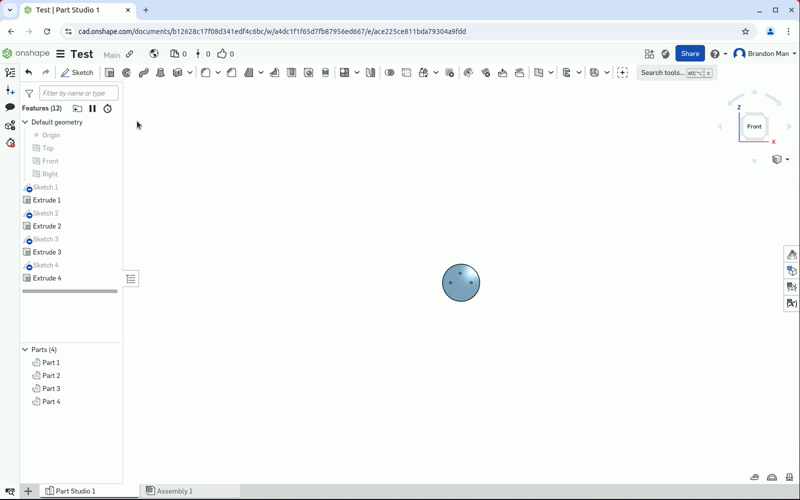
key(shift+h)
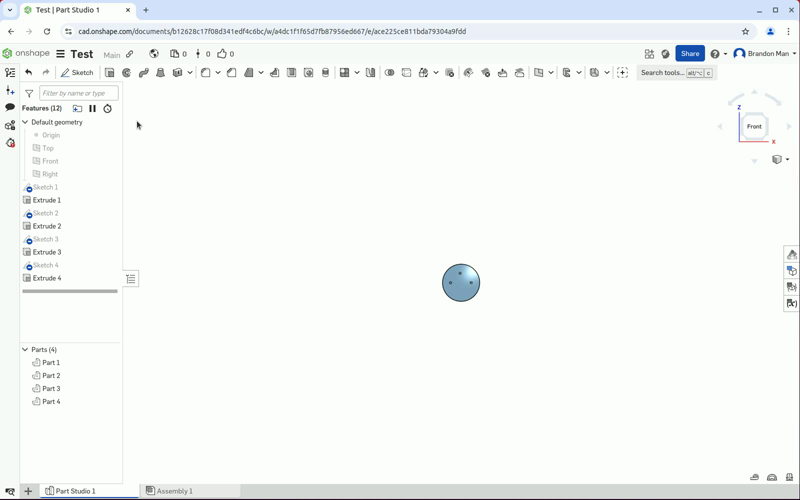
key(shift+h)
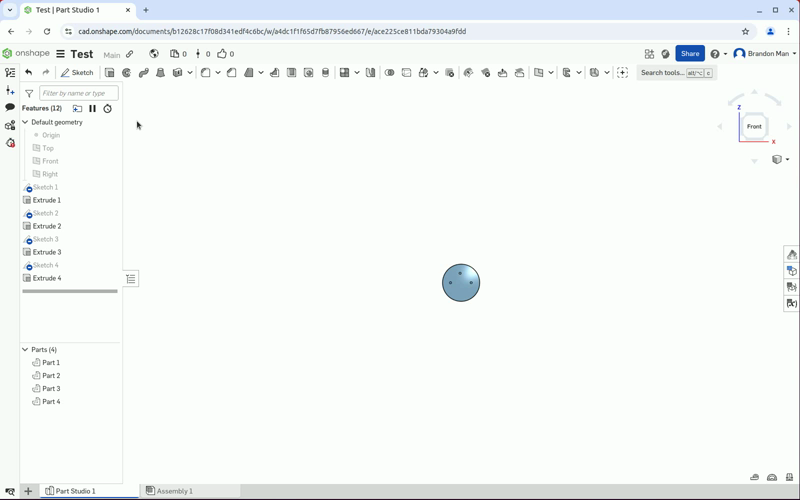
mouse_move(73, 189)
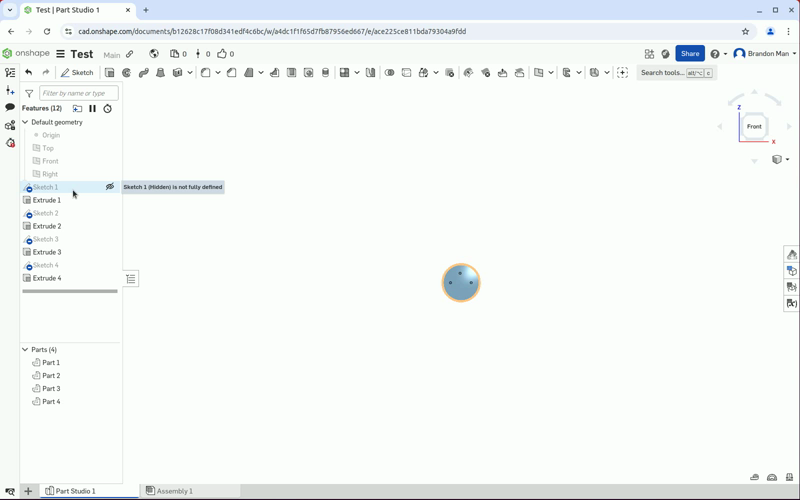
click(73, 189)
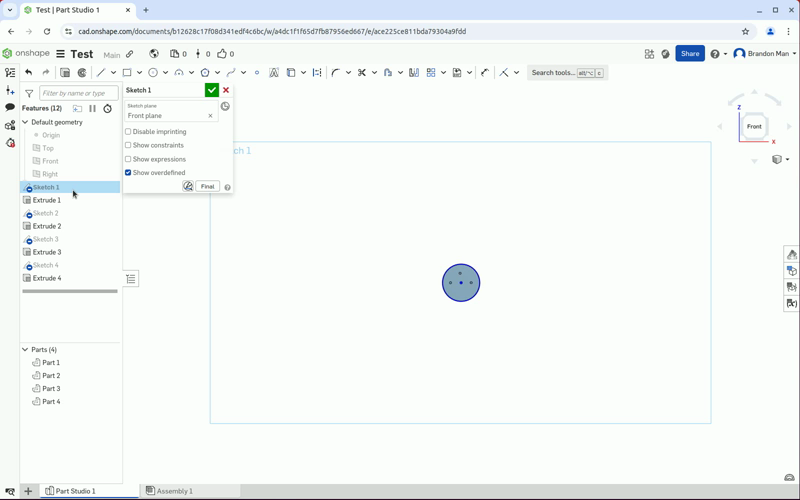
mouse_move(229, 92)
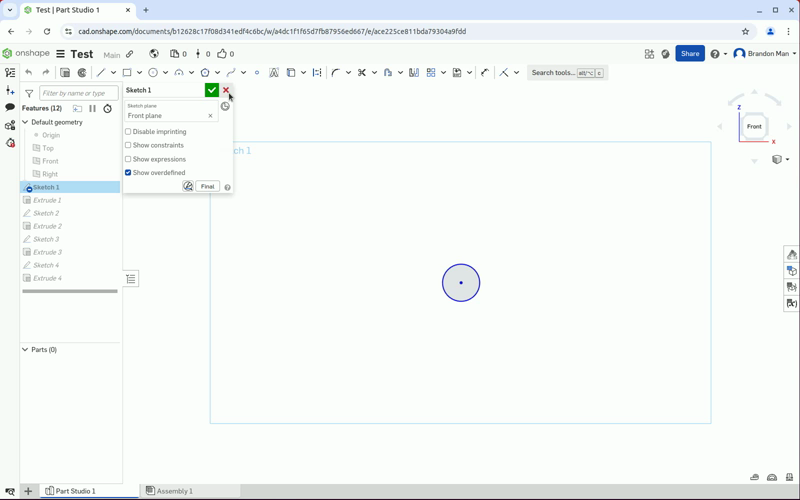
click(229, 92)
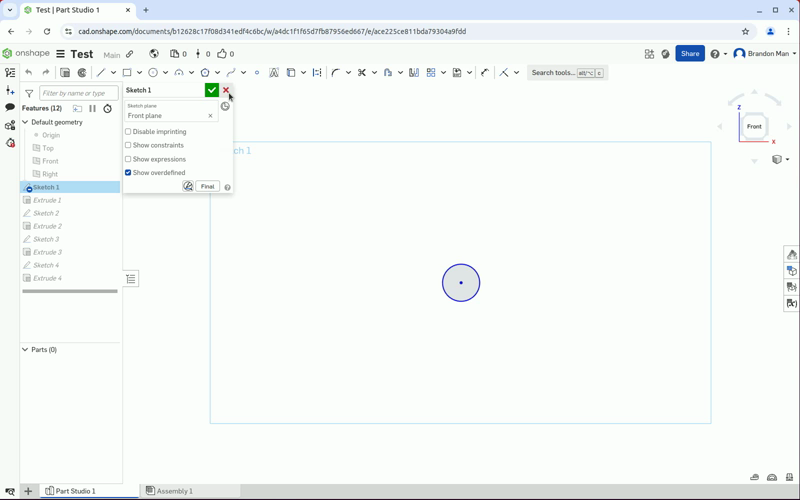
key(shift+s)
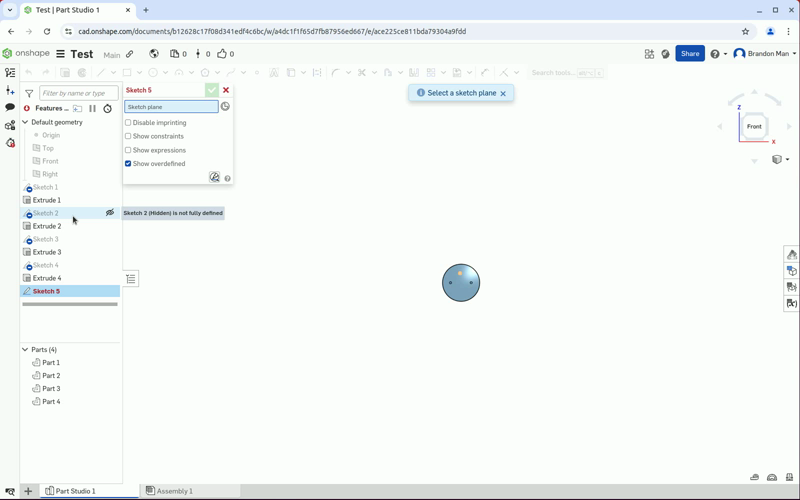
scroll(3)
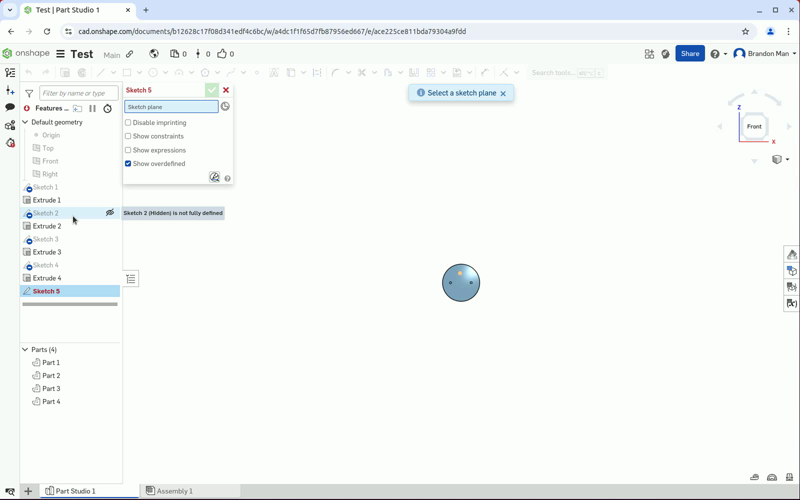
mouse_move(73, 163)
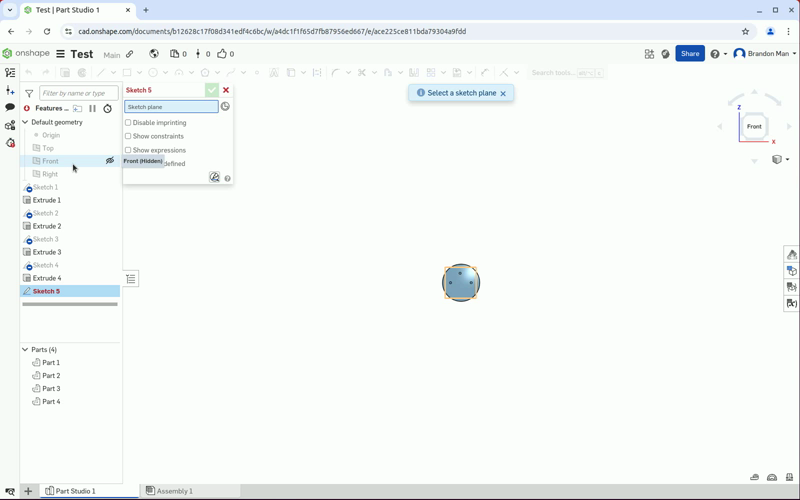
click(73, 163)
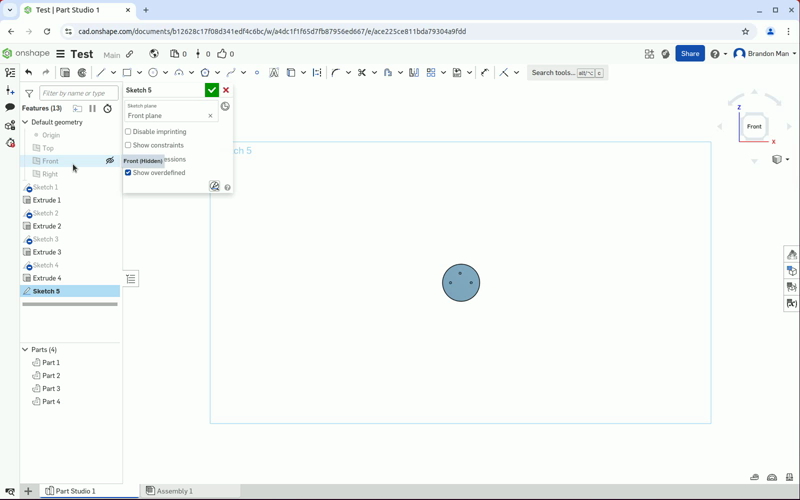
mouse_move(73, 352)
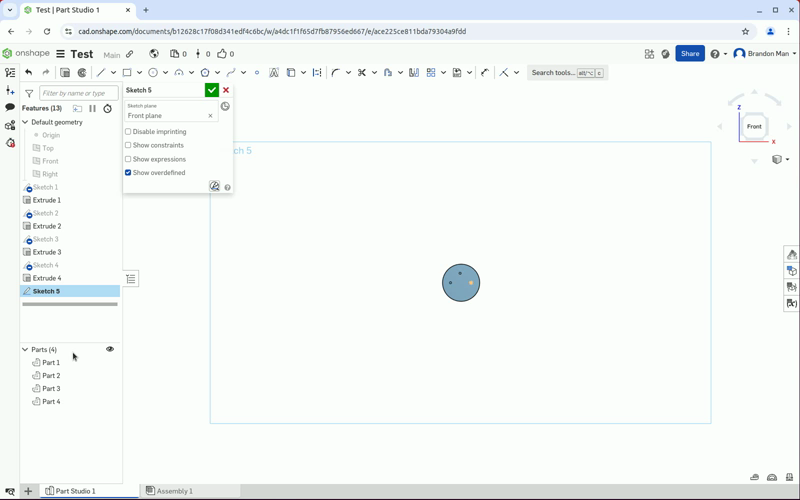
key(y)
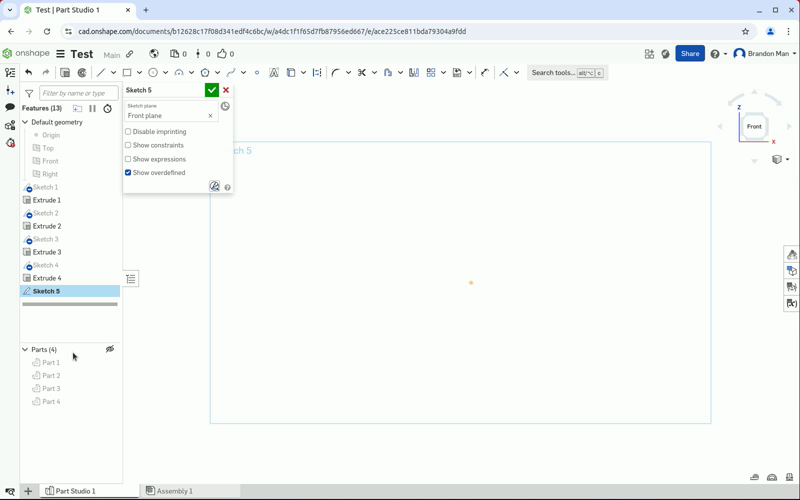
key(c)
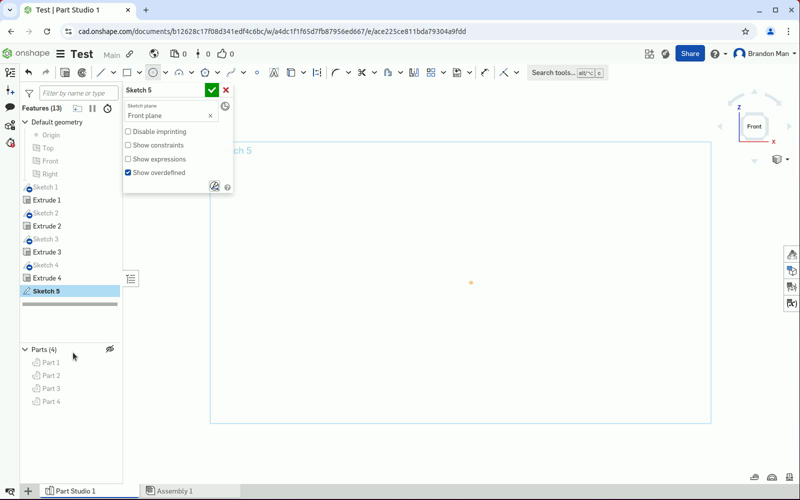
key_down(shift)
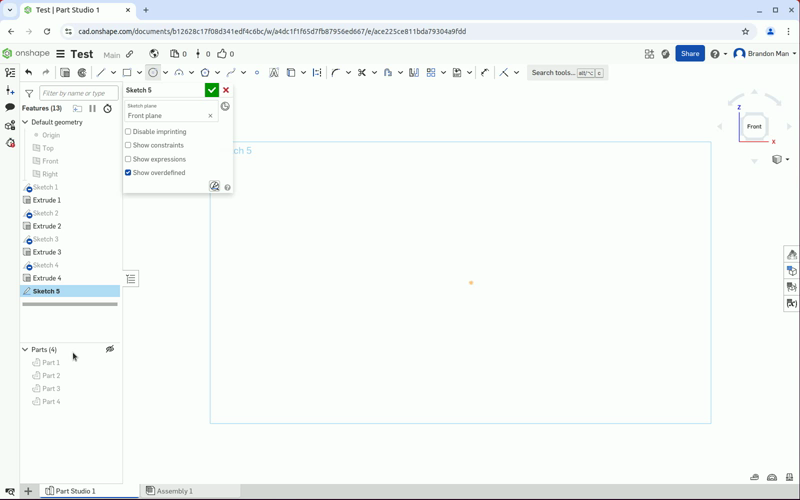
mouse_move(460, 292)
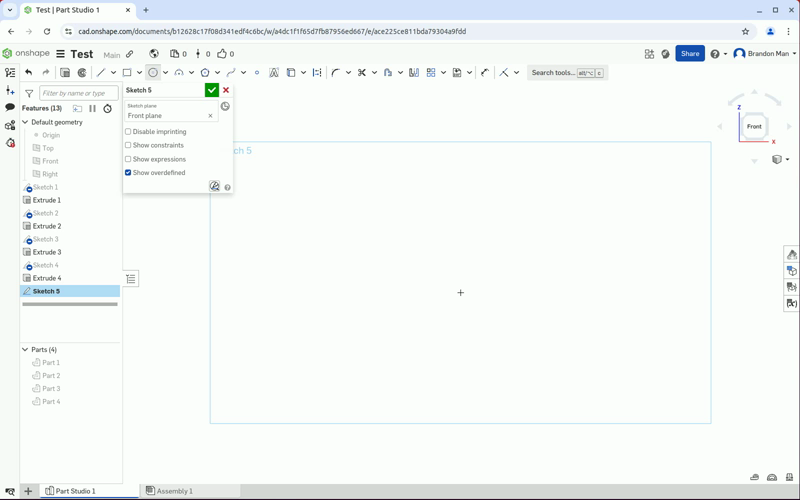
click(460, 292)
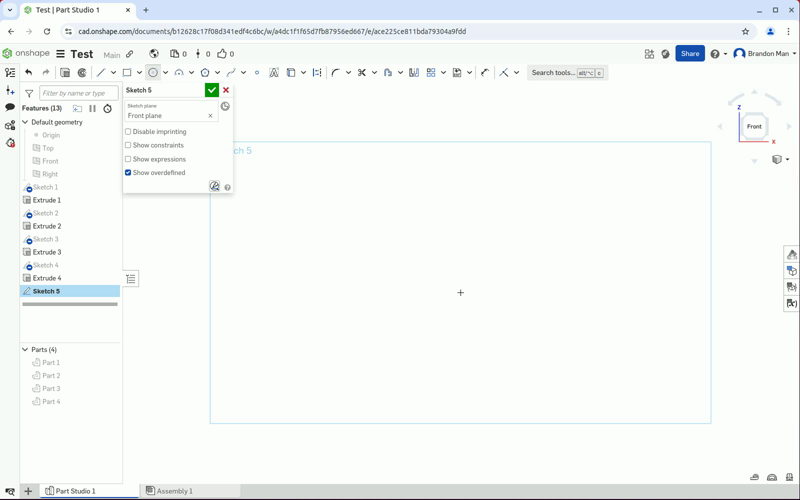
key_up(shift)
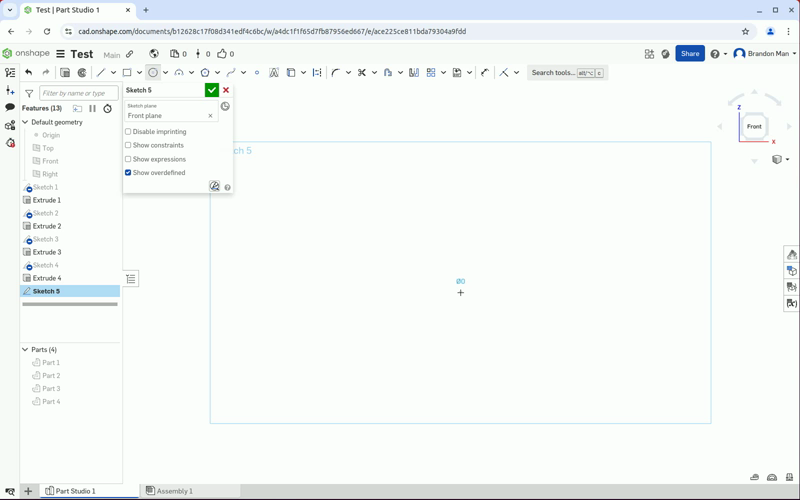
mouse_move(461, 292)
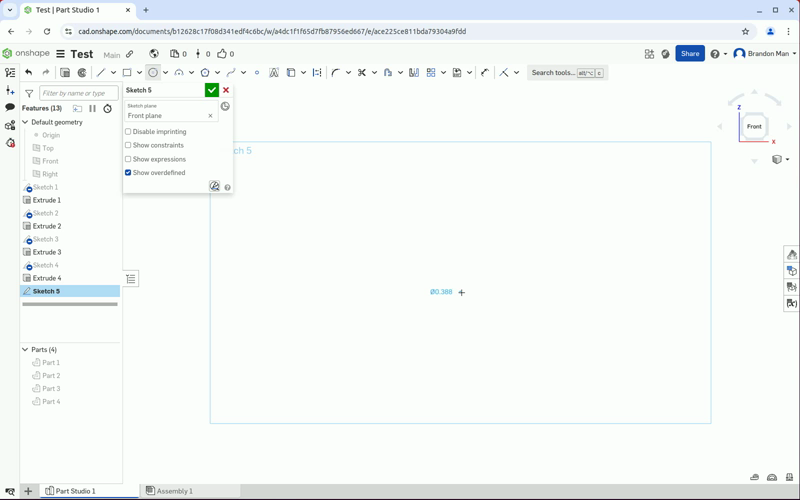
scroll(6)
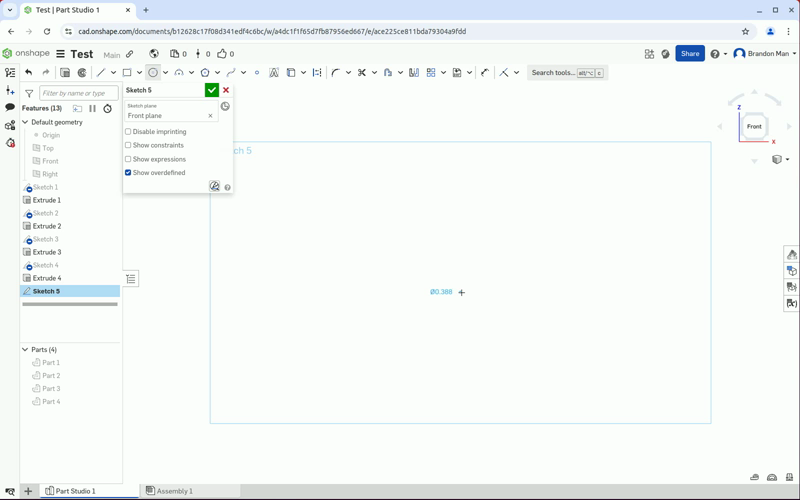
scroll(6)
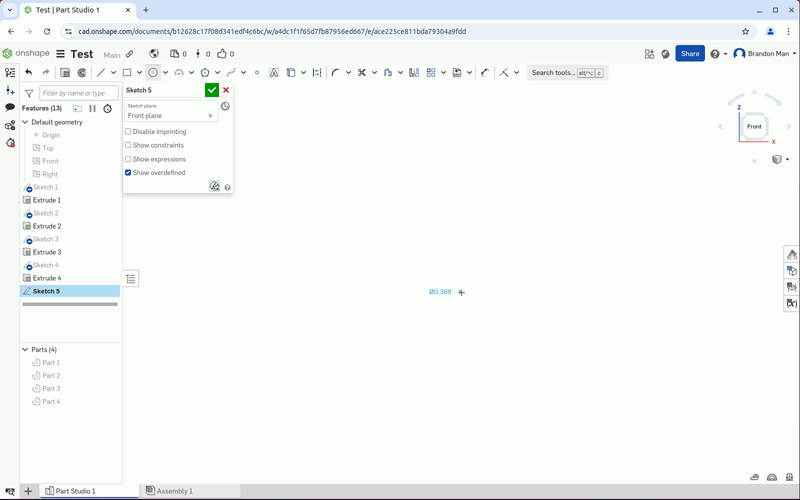
scroll(6)
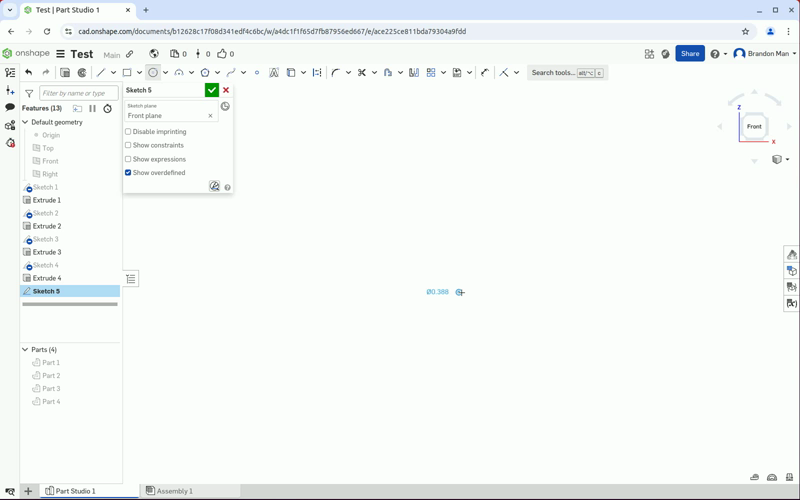
scroll(6)
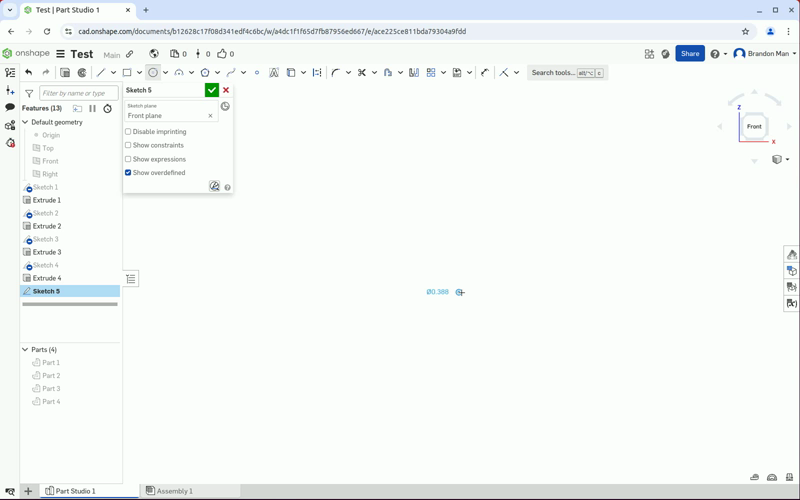
scroll(6)
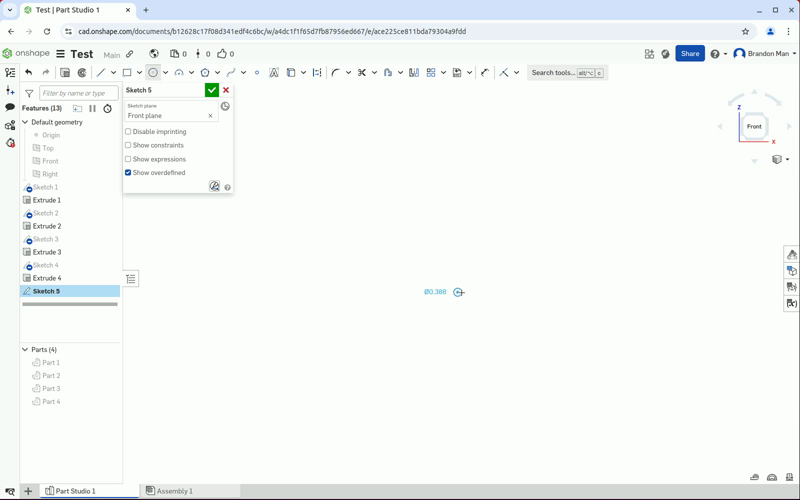
scroll(6)
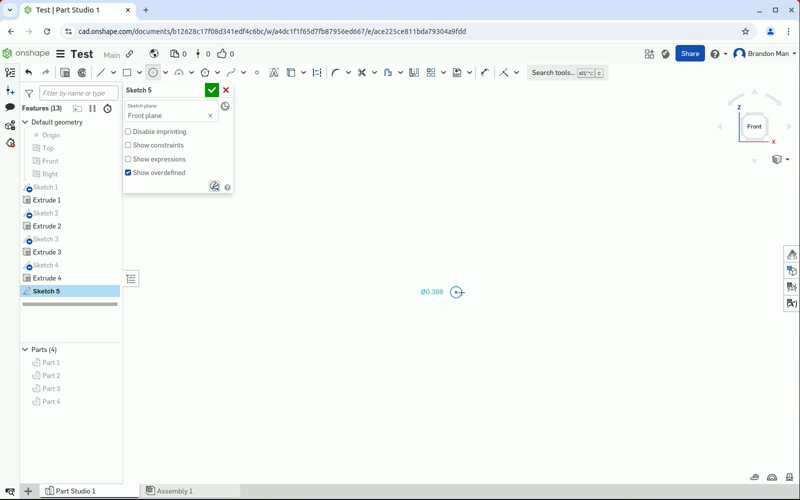
scroll(6)
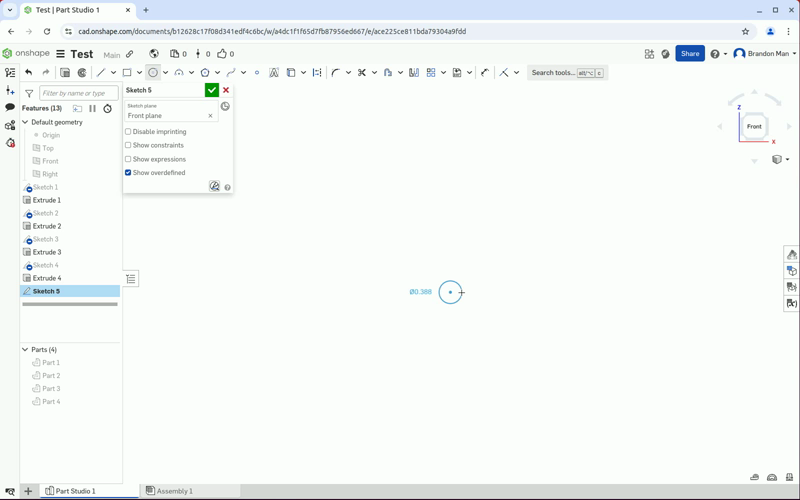
click(461, 292)
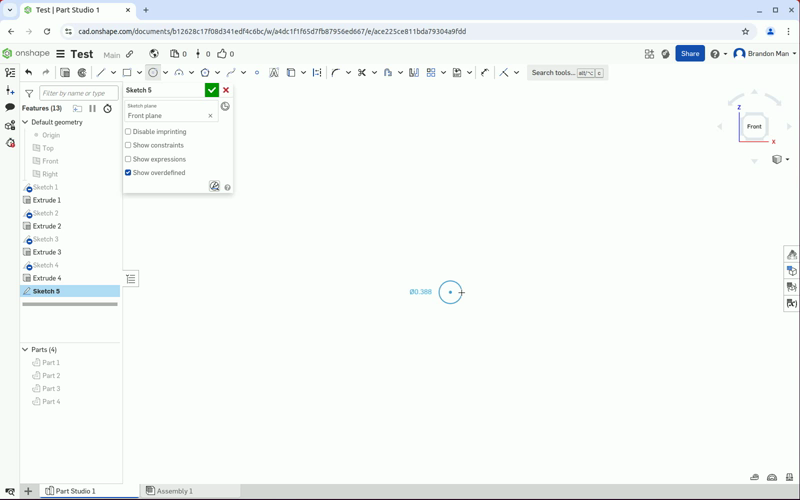
scroll(-6)
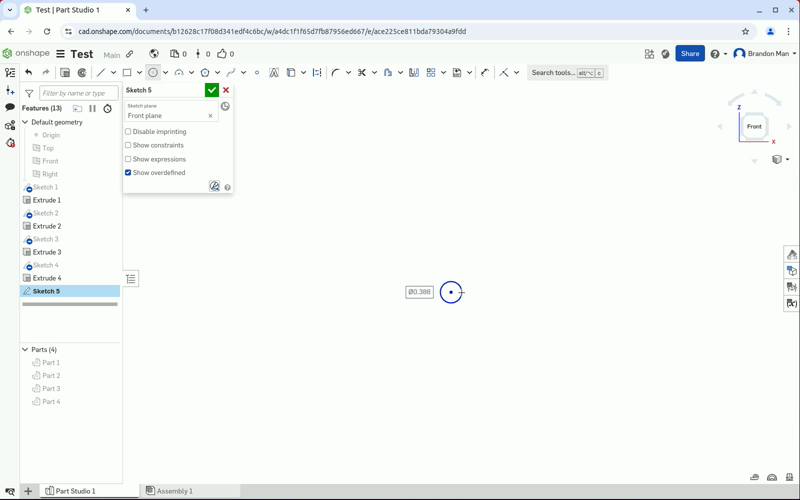
scroll(-6)
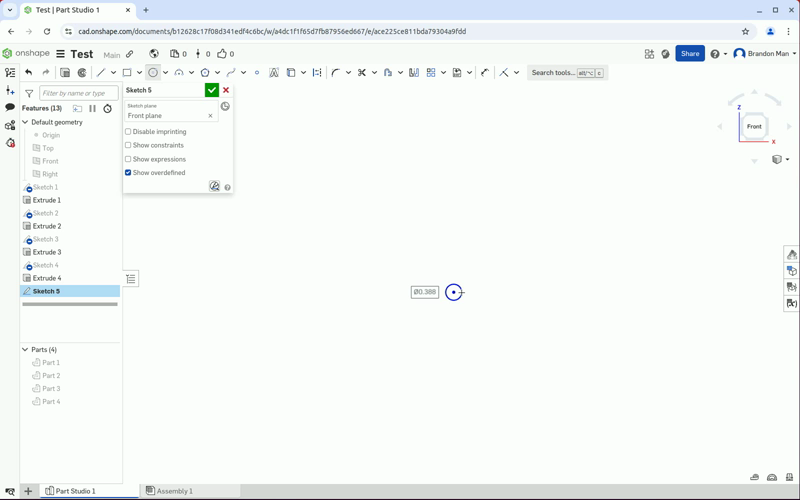
scroll(-6)
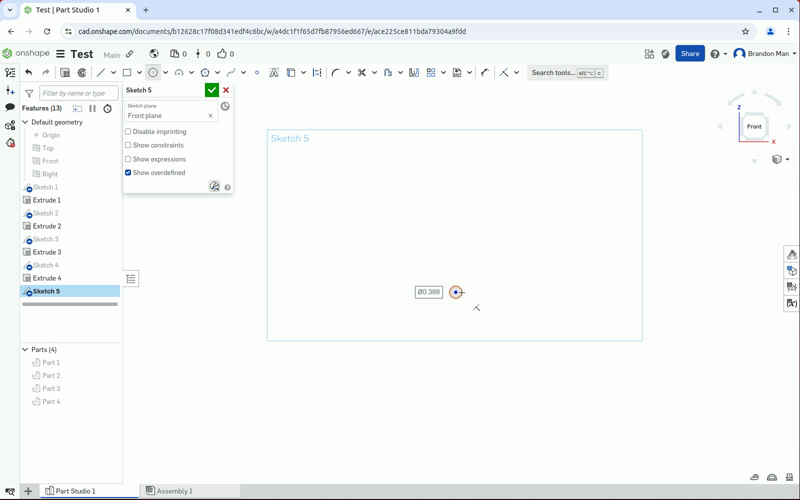
scroll(-6)
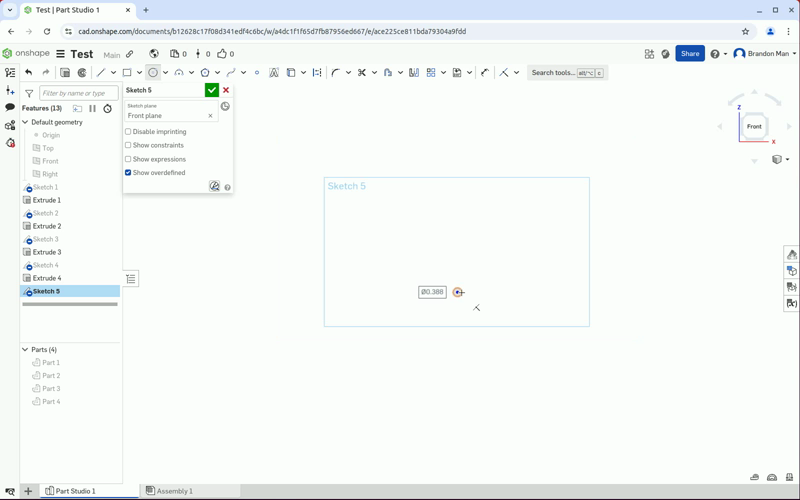
scroll(-6)
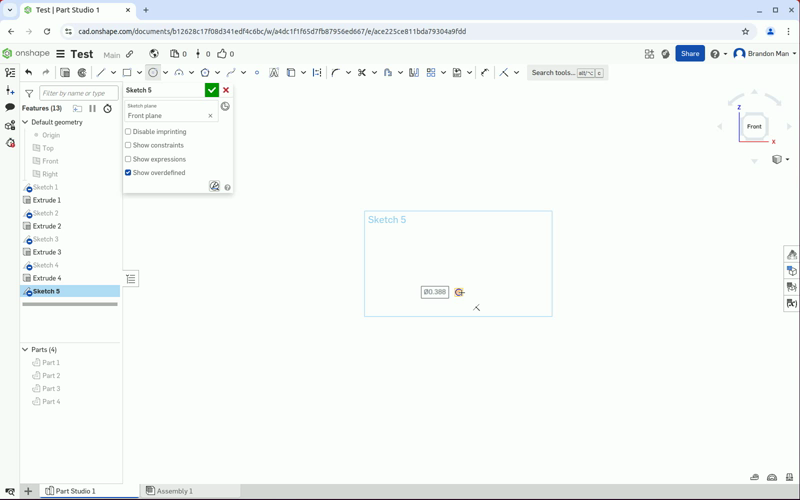
scroll(-6)
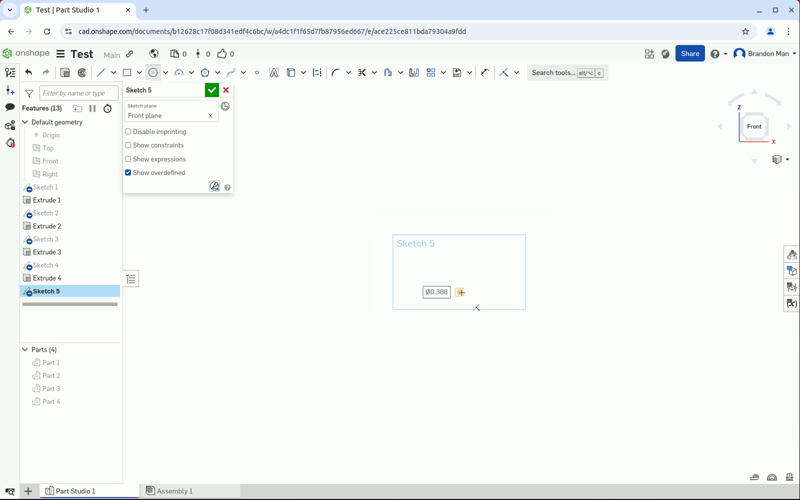
scroll(-6)
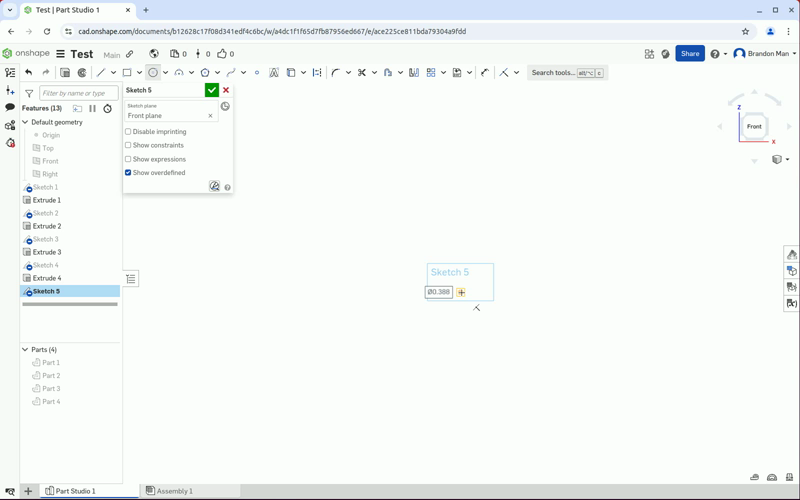
key(esc)
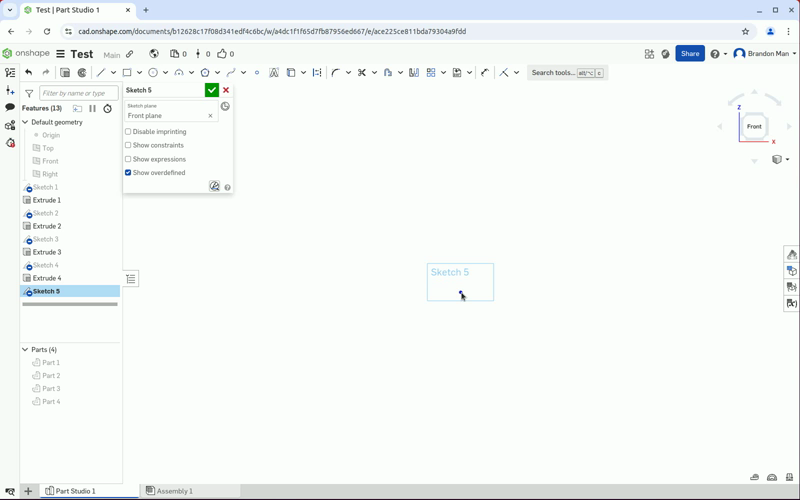
mouse_move(460, 291)
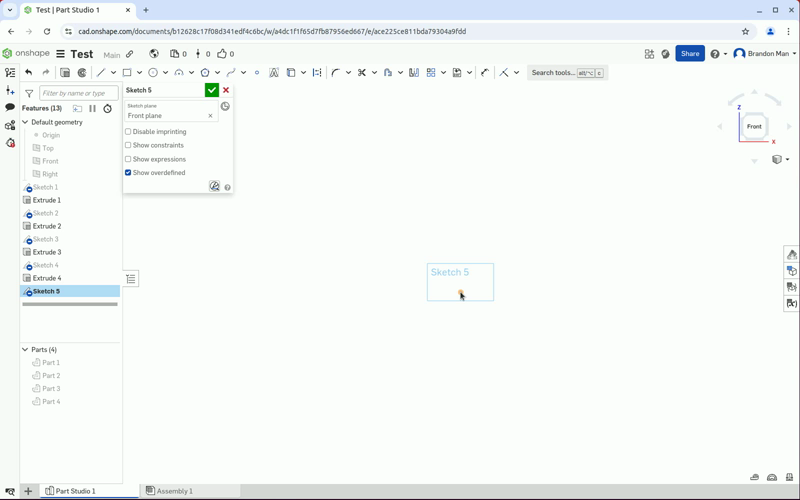
scroll(6)
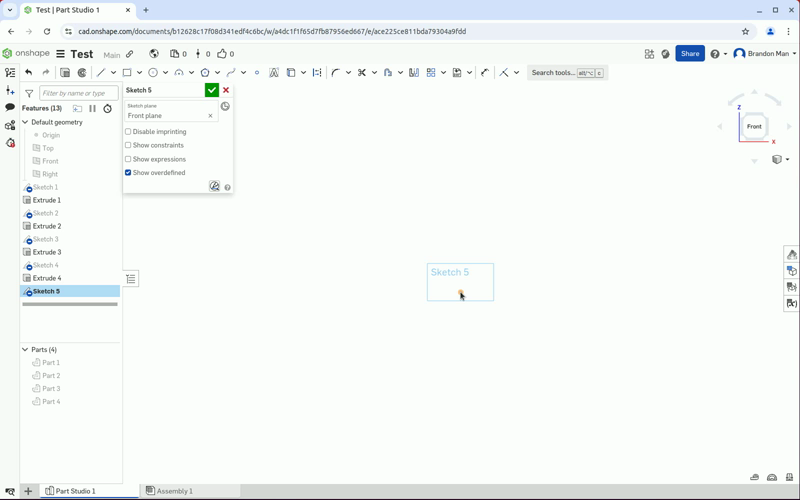
scroll(6)
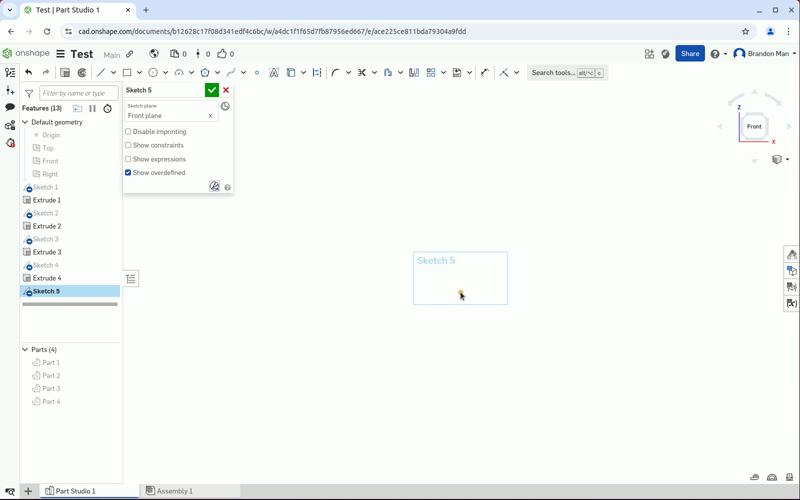
scroll(6)
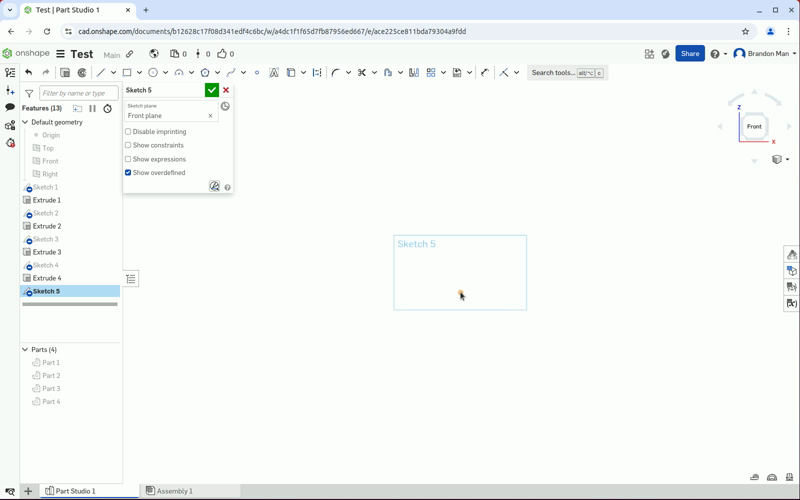
scroll(6)
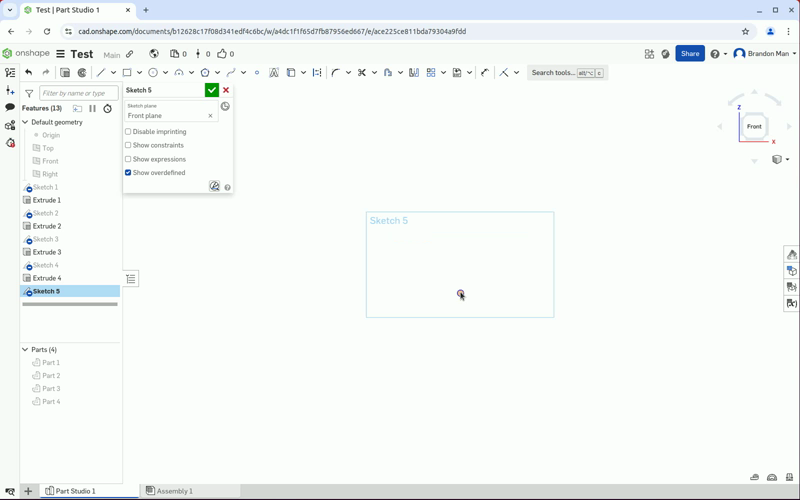
scroll(6)
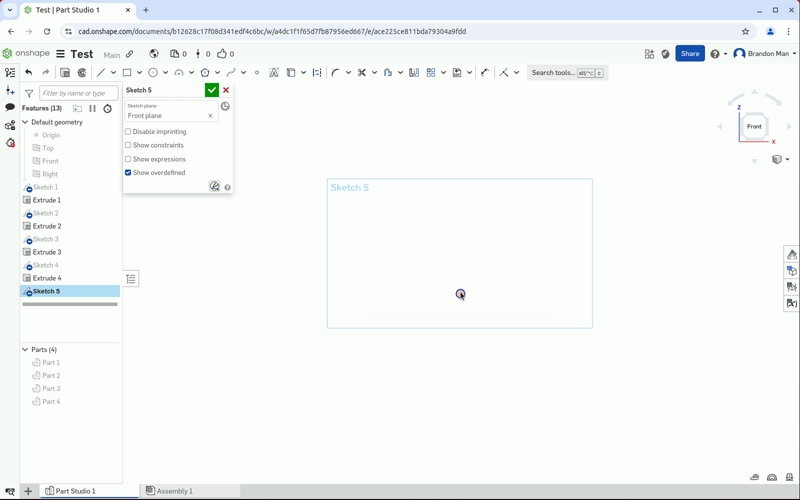
scroll(6)
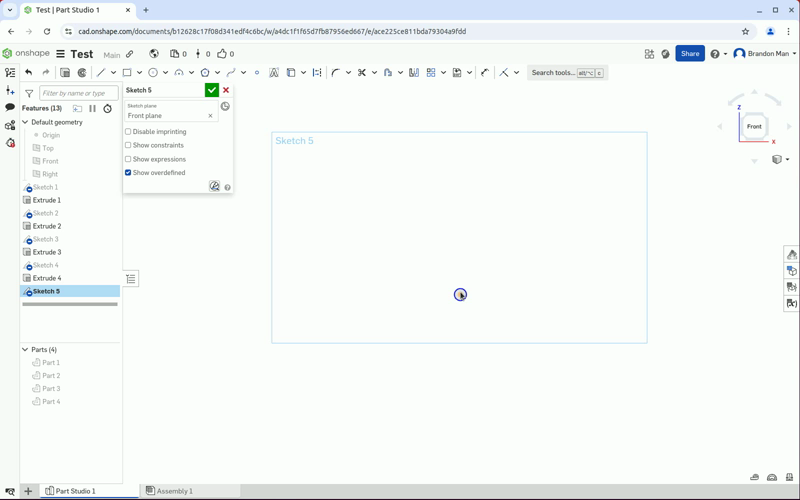
scroll(6)
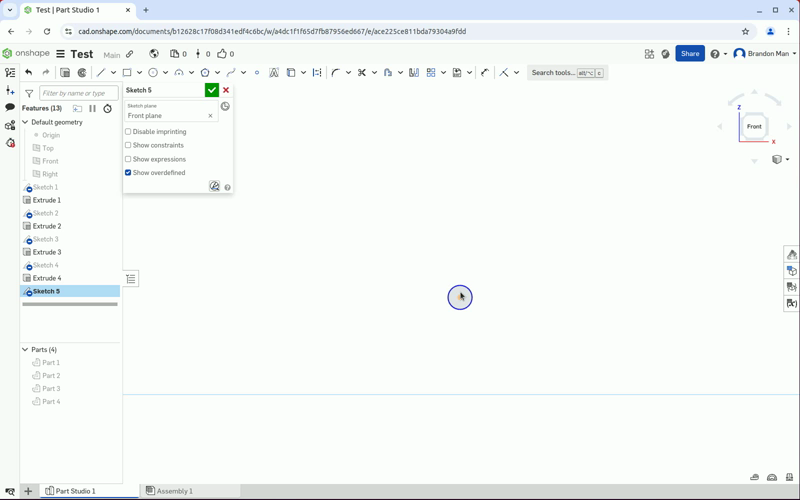
click(460, 291)
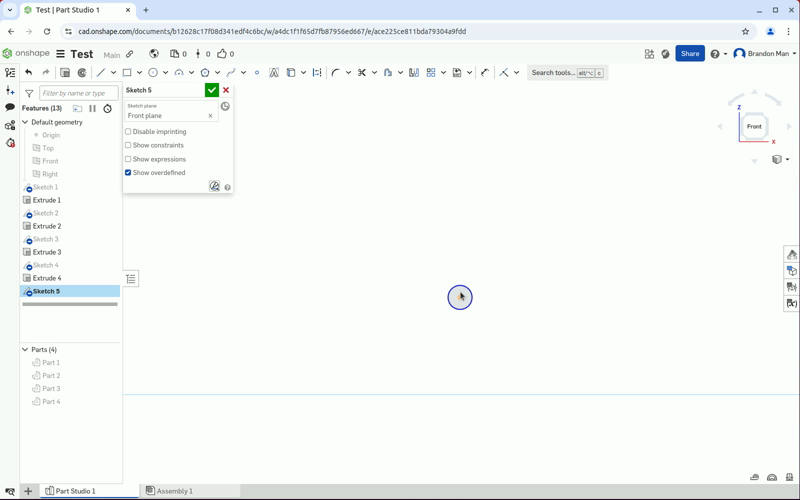
scroll(-6)
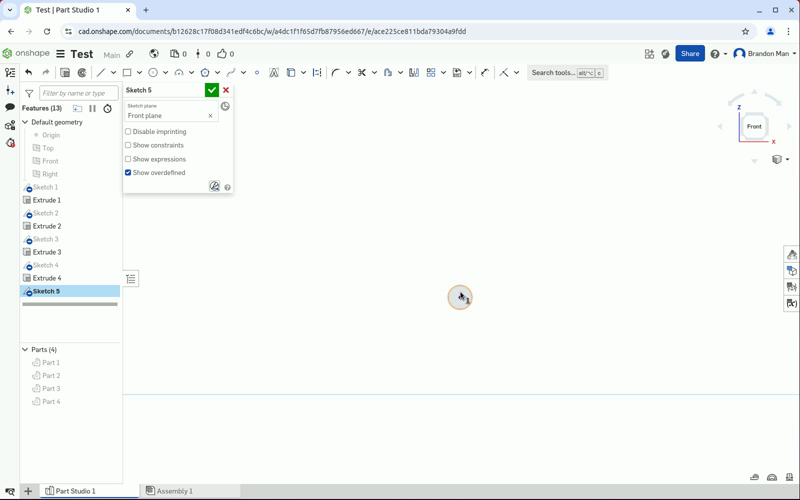
scroll(-6)
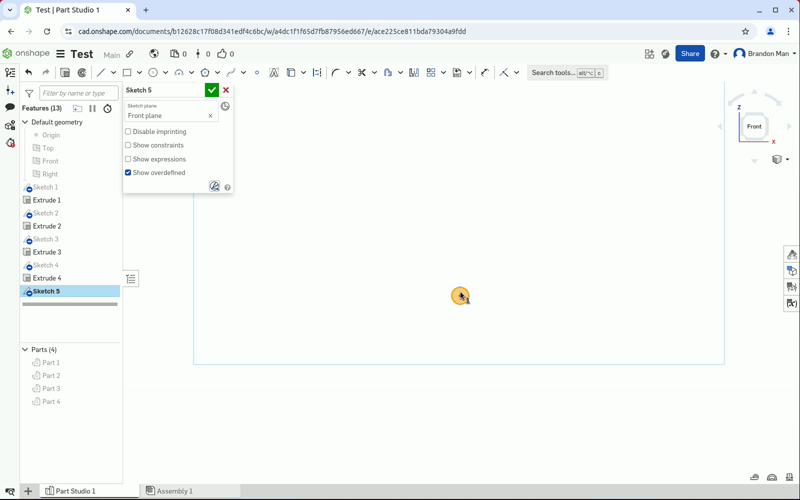
scroll(-6)
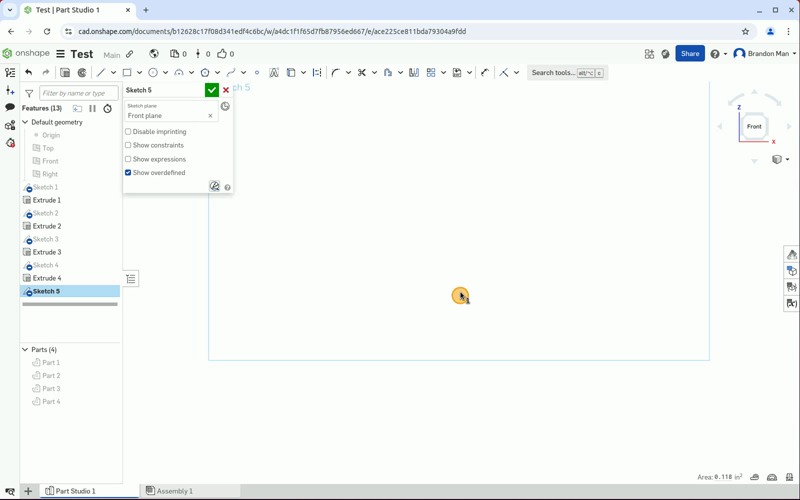
scroll(-6)
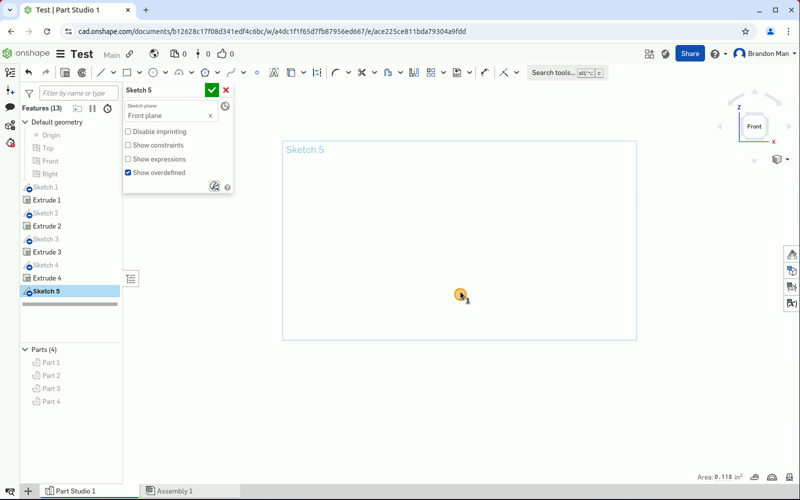
scroll(-6)
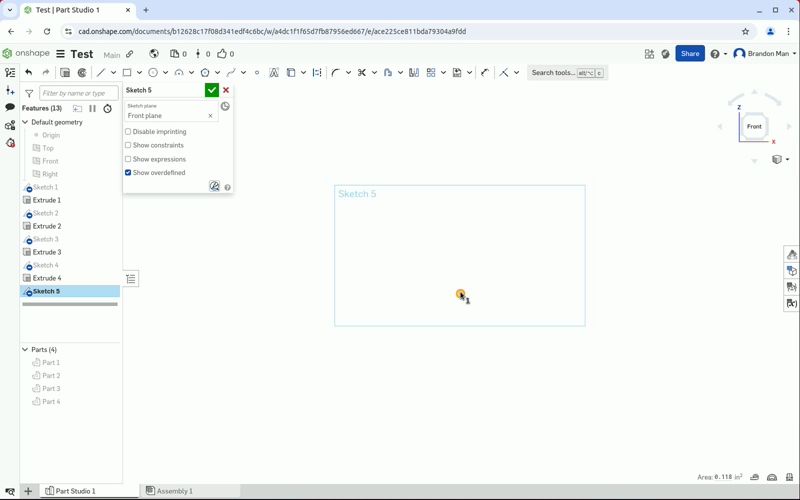
scroll(-6)
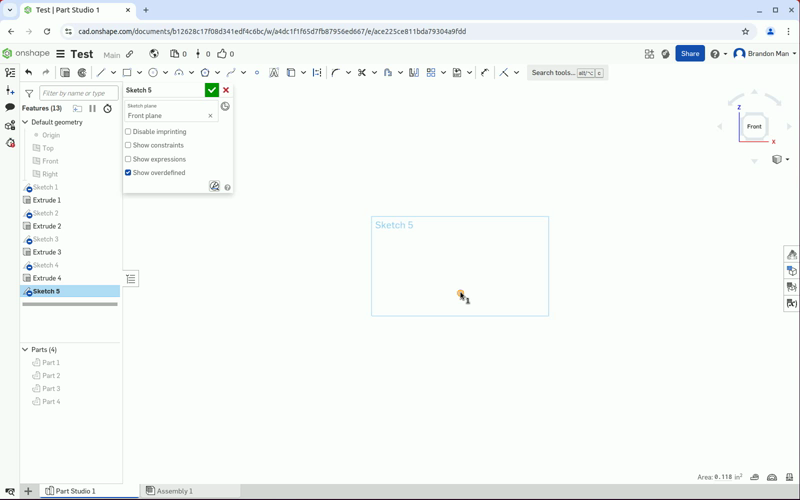
scroll(-6)
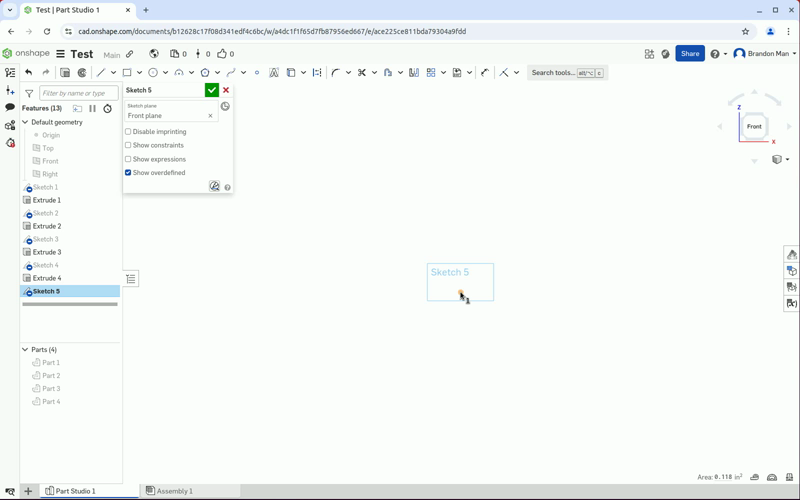
mouse_move(73, 352)
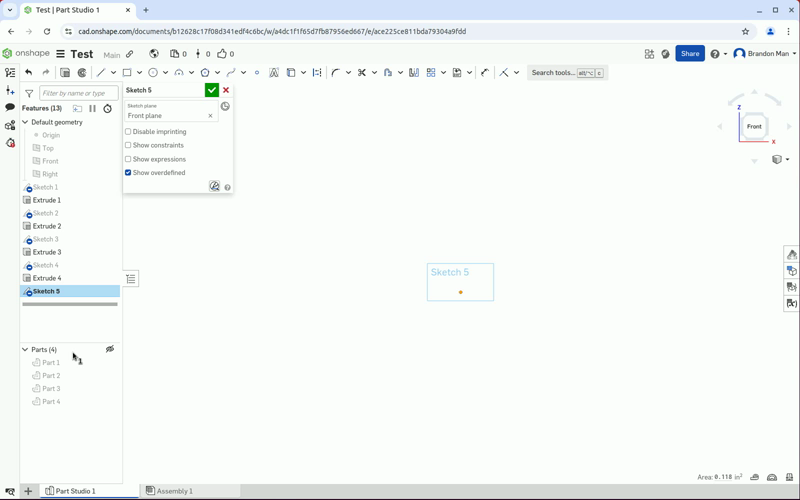
key(shift+y)
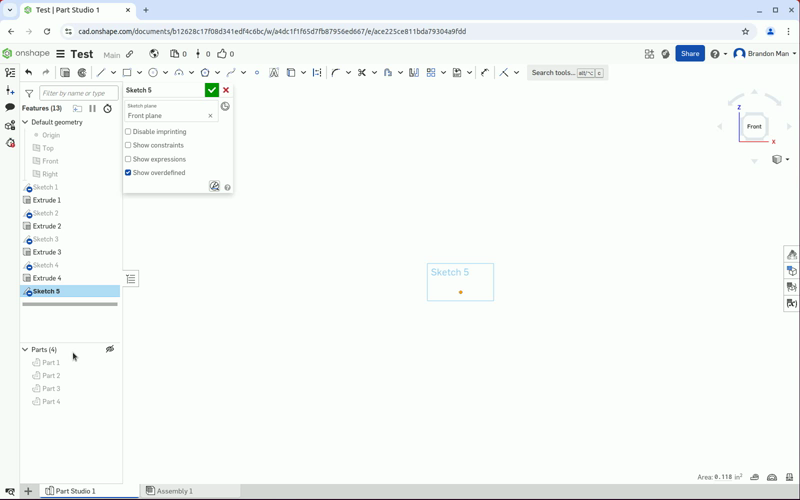
key(shift+e)
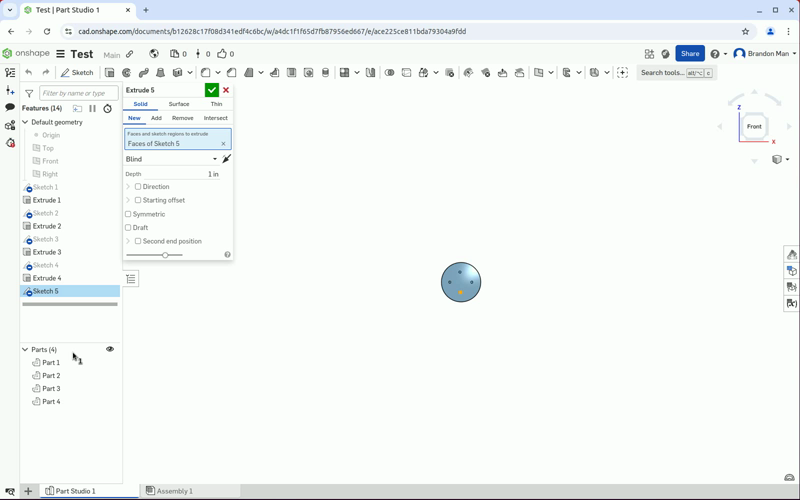
mouse_move(143, 106)
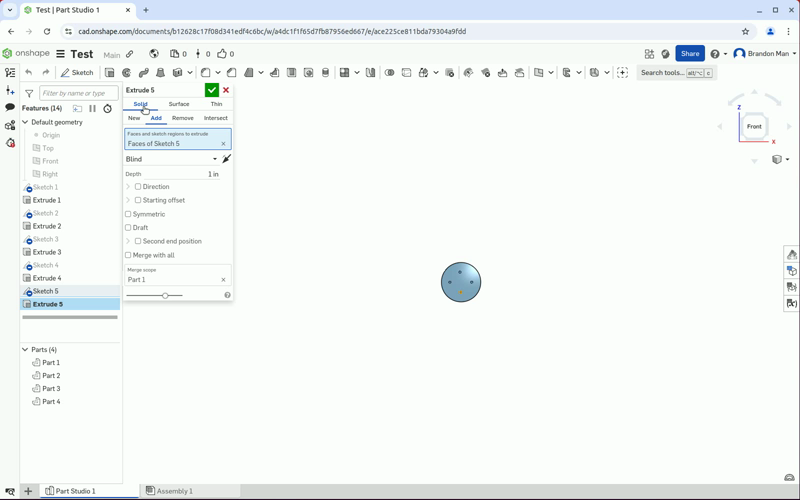
click(143, 106)
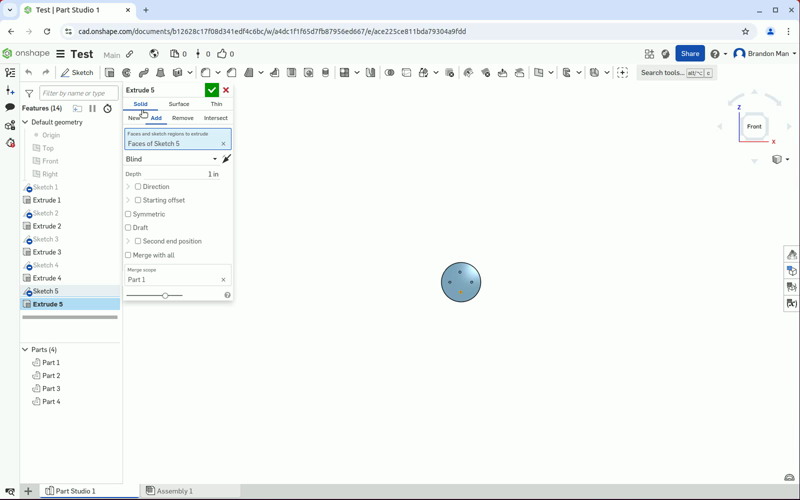
mouse_move(137, 120)
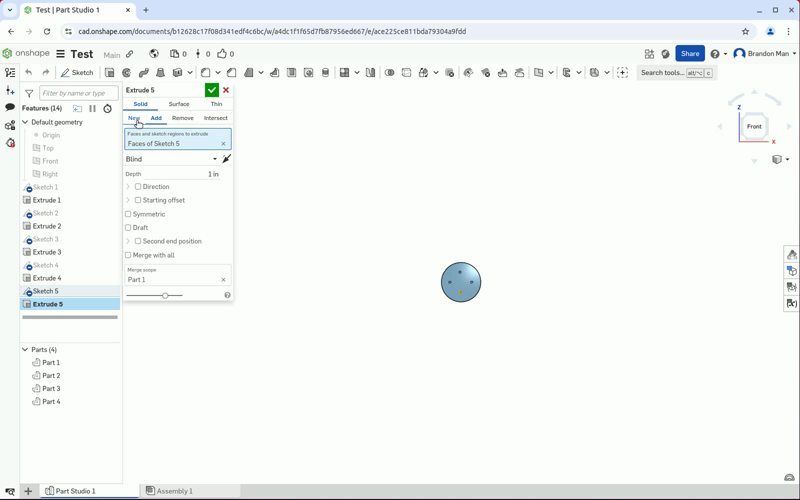
click(137, 120)
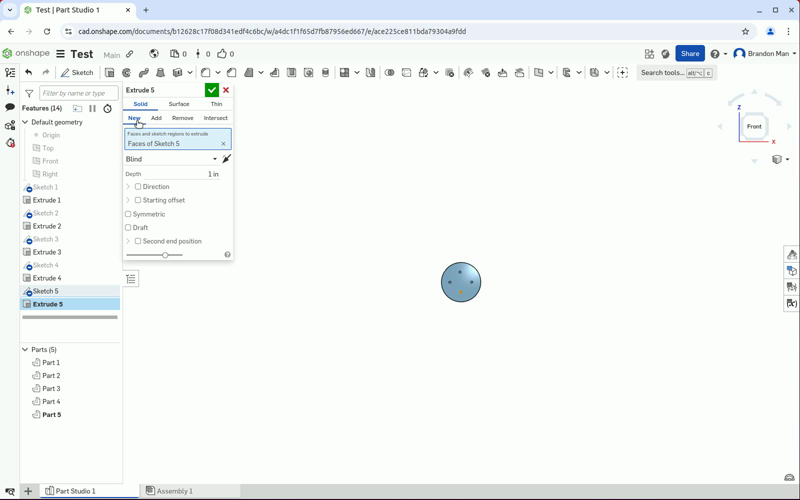
key(tab, 4)
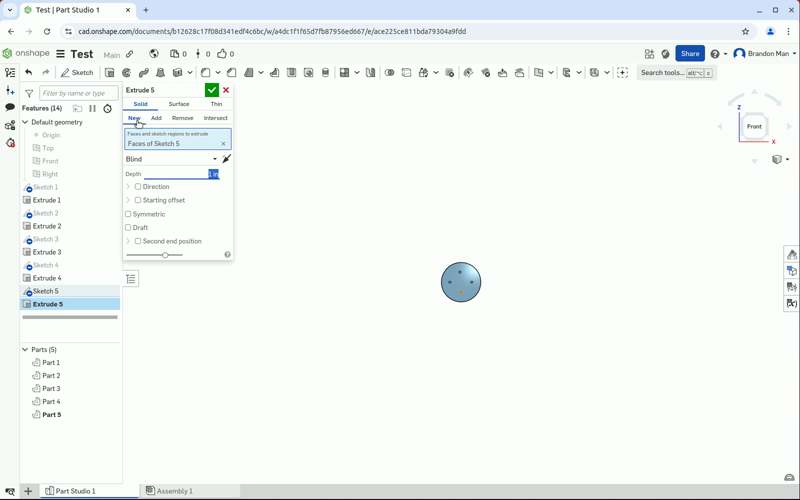
text(-23.108)
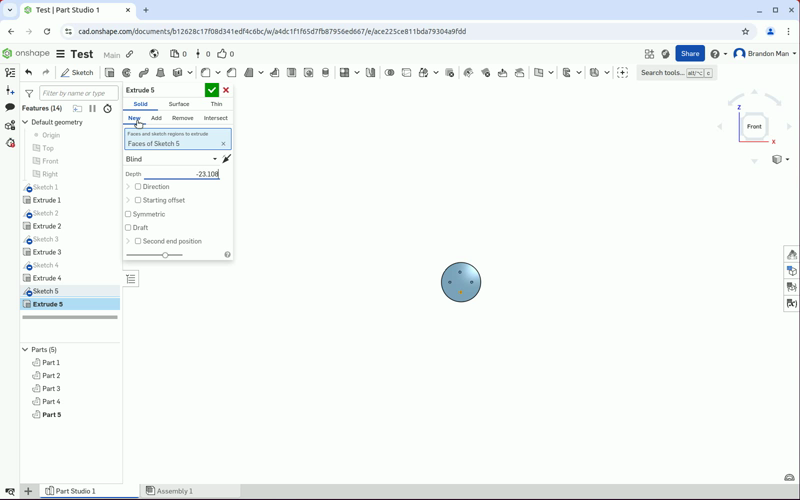
key(enter)
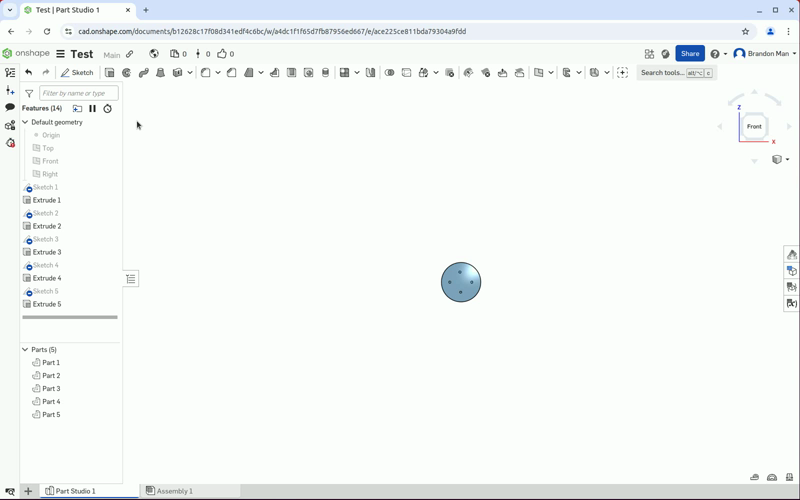
key(shift+h)
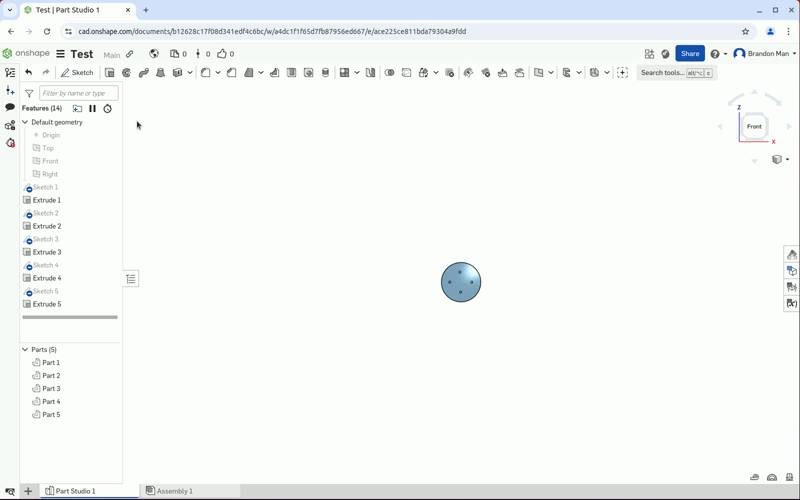
key(shift+h)
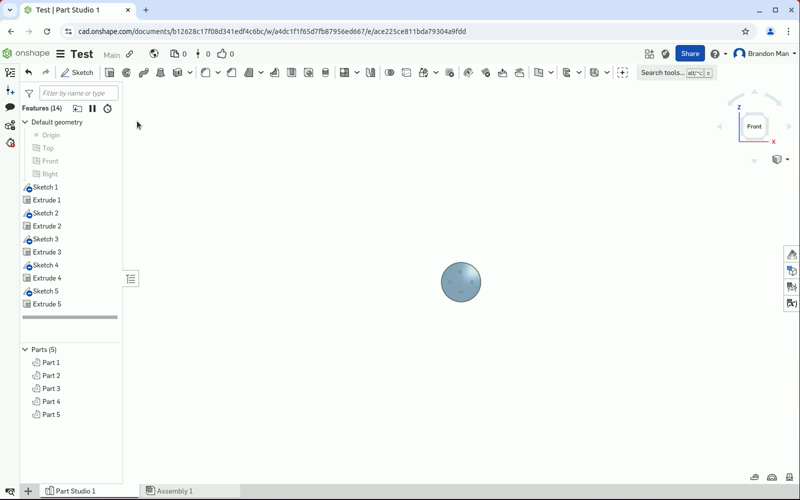
key(shift+7)
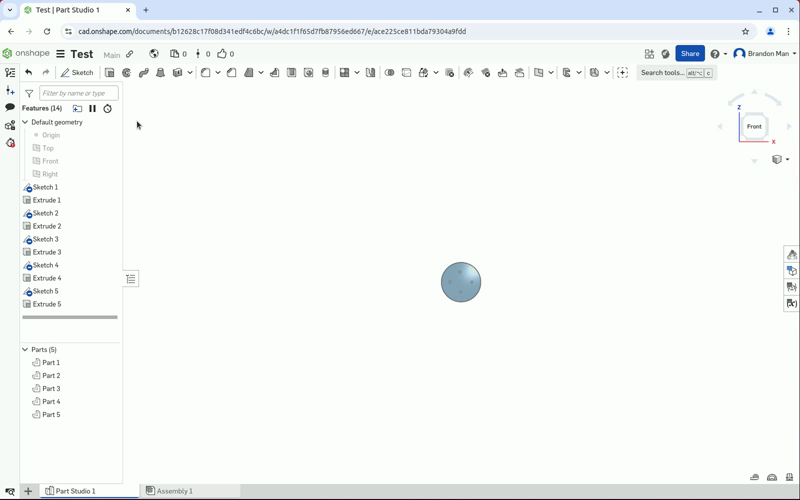
key(left, 2)
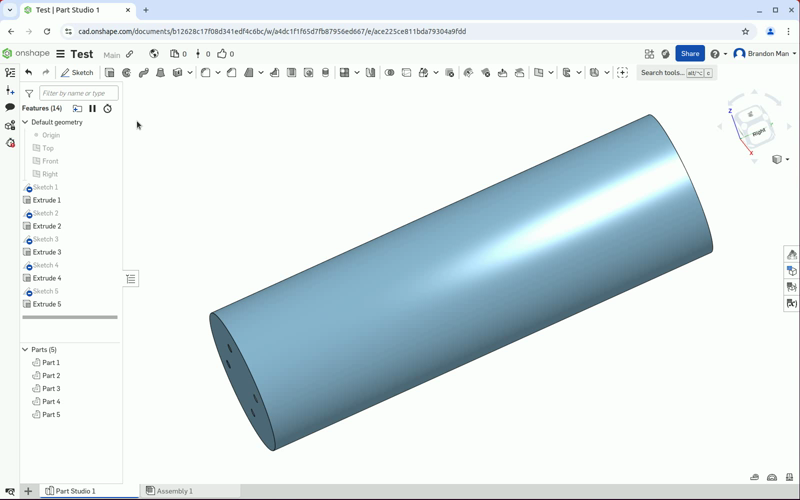
key(down, 2)
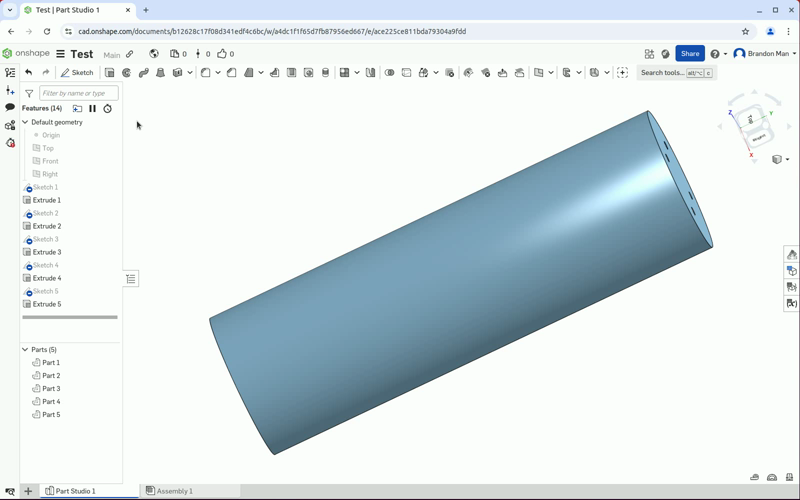
key(up, 2)
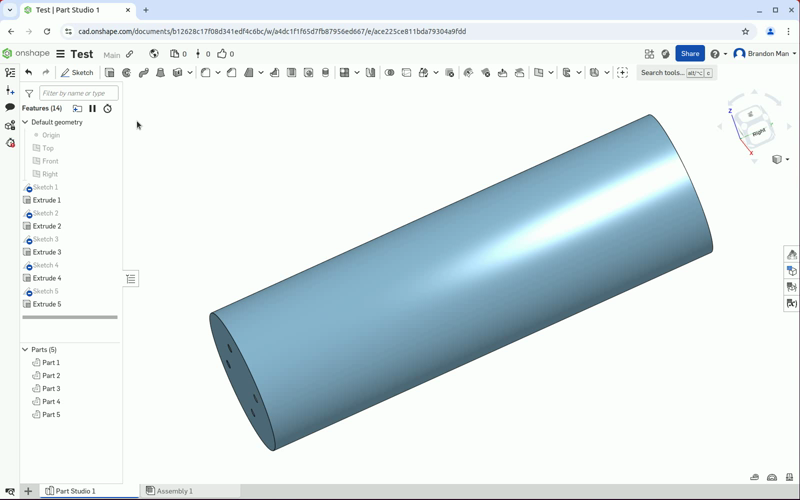
key(right, 2)
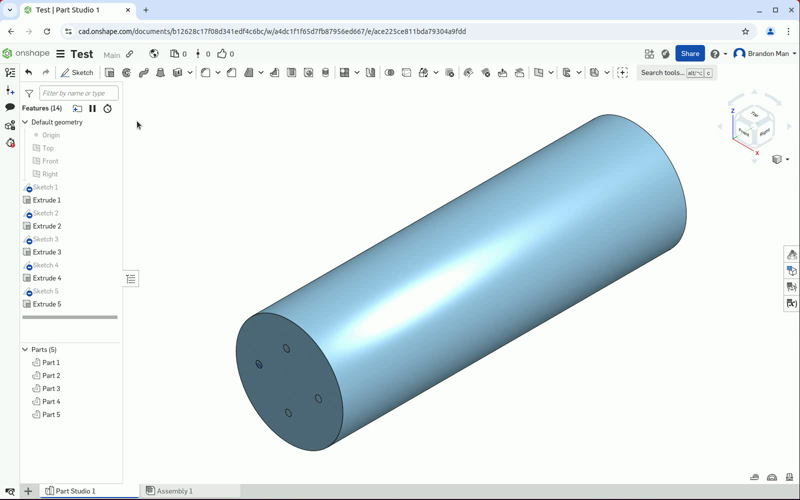
mouse_move(73, 189)
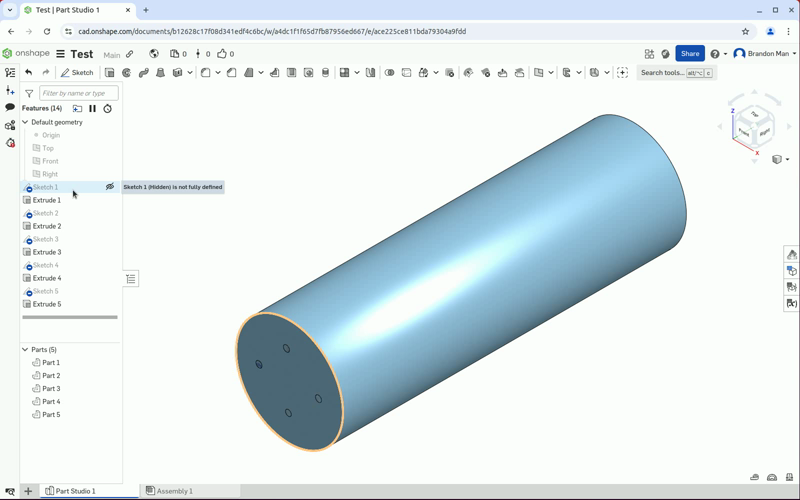
click(73, 189)